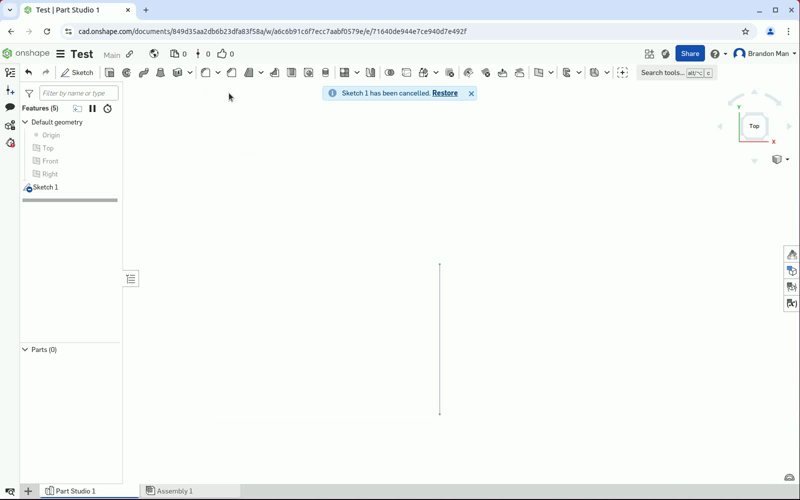
key(shift+h)
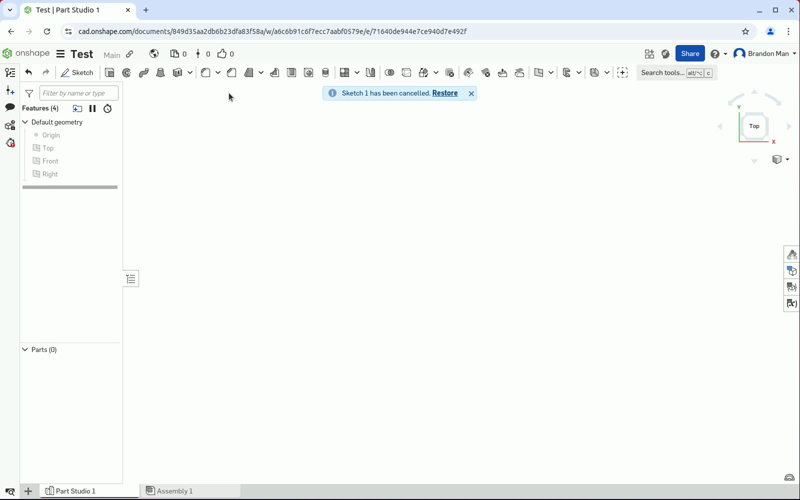
mouse_move(73, 352)
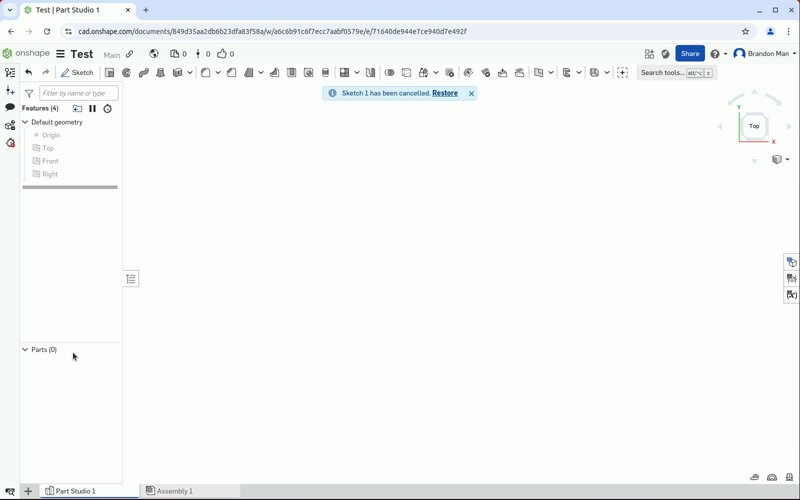
key(y)
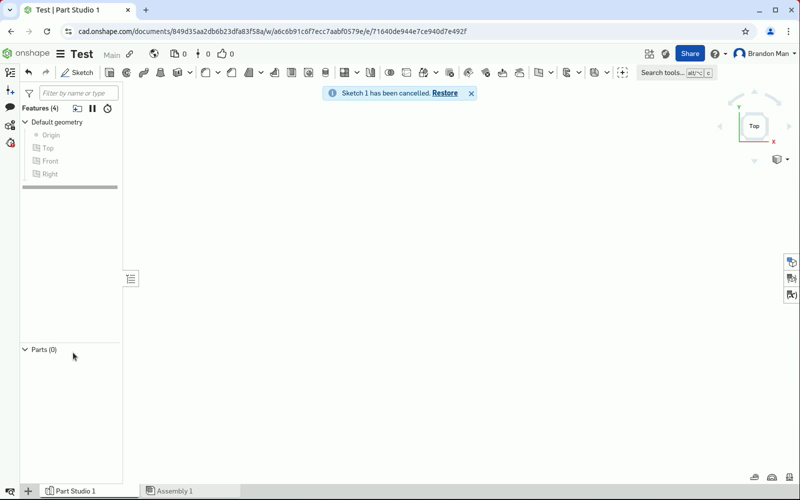
key(shift+p)
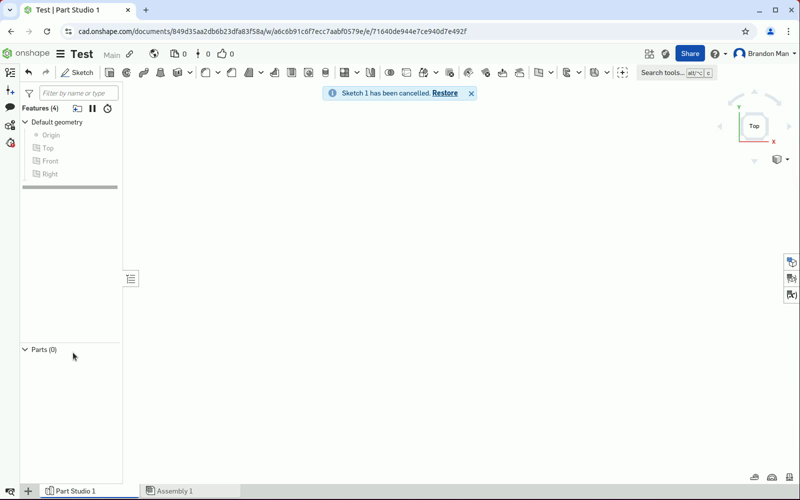
key(space)
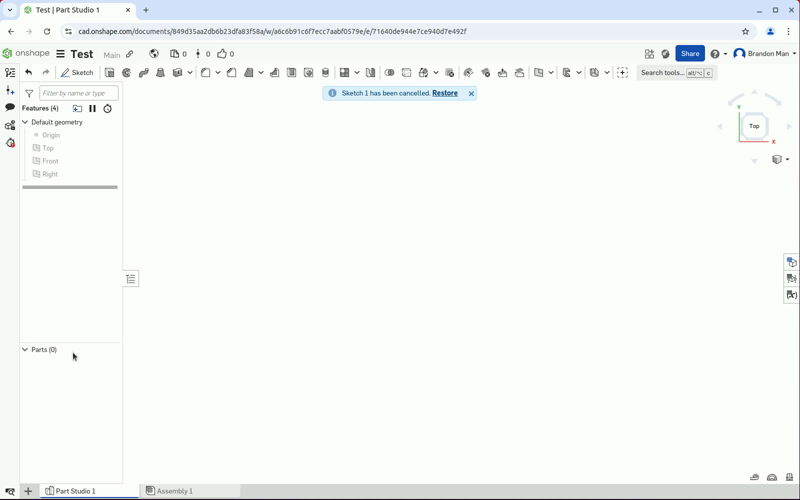
key_down(shift)
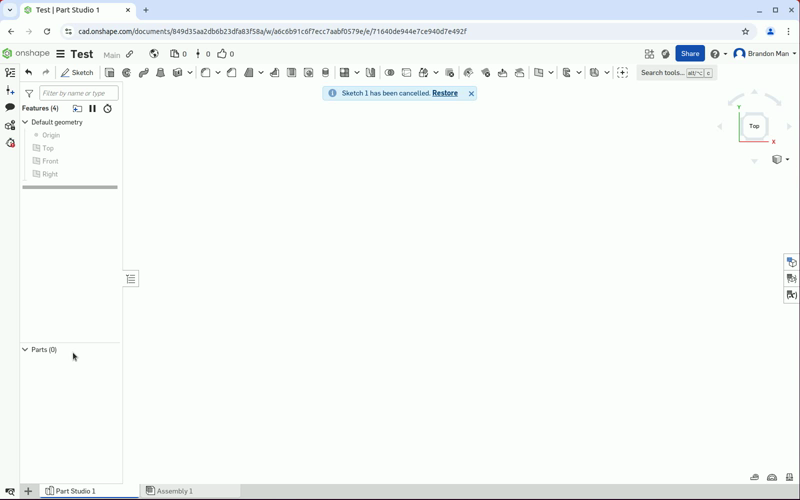
key(up)
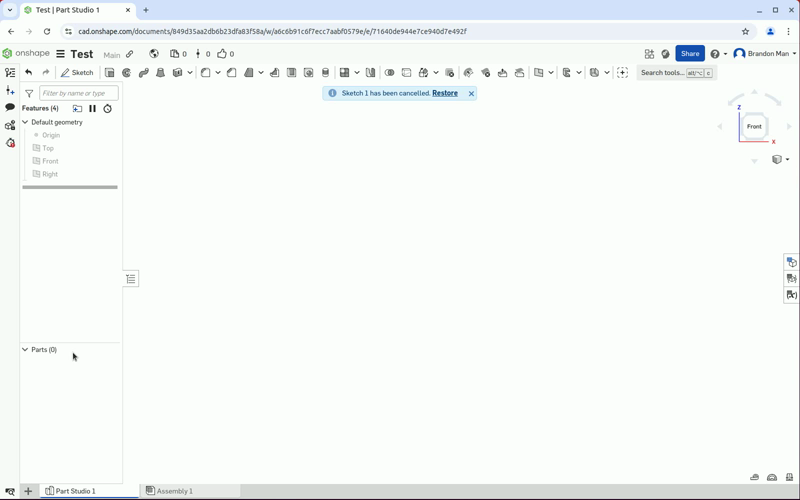
key_up(shift)
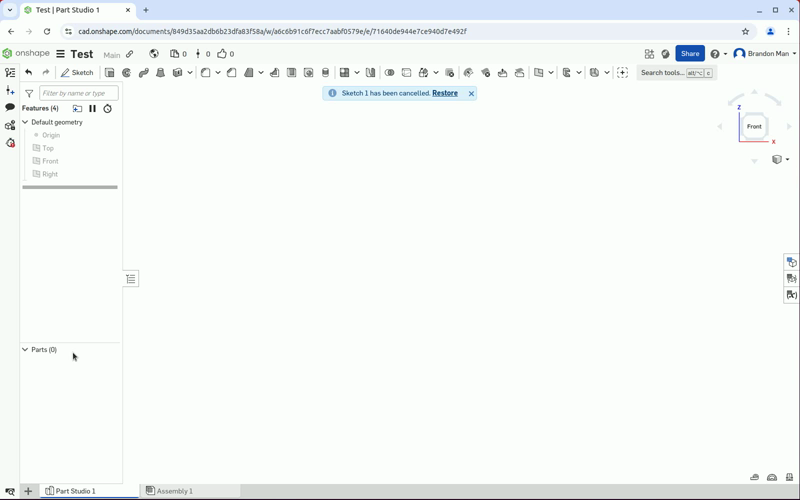
mouse_move(73, 352)
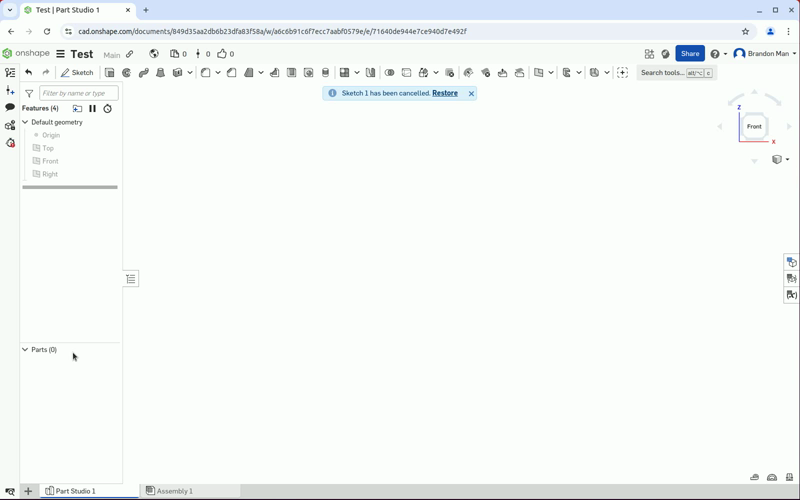
key(shift+y)
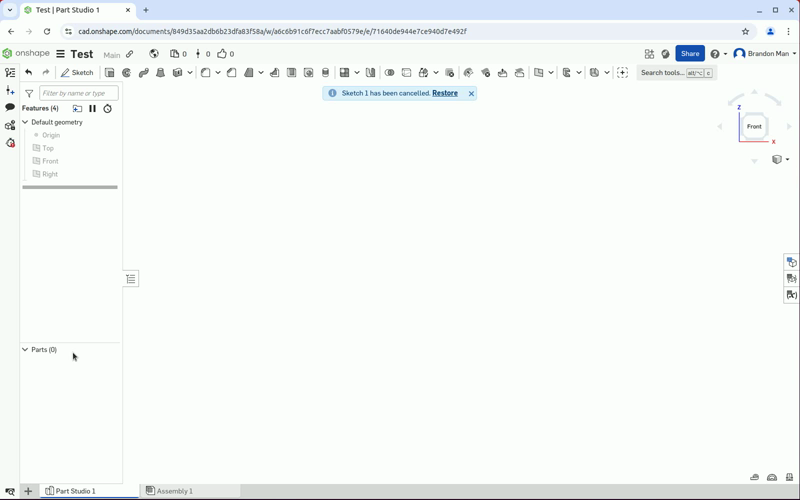
key(shift+s)
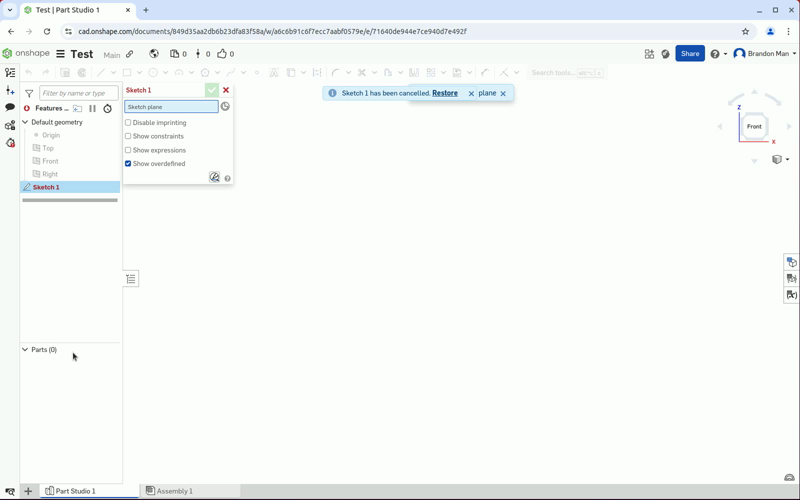
mouse_move(73, 163)
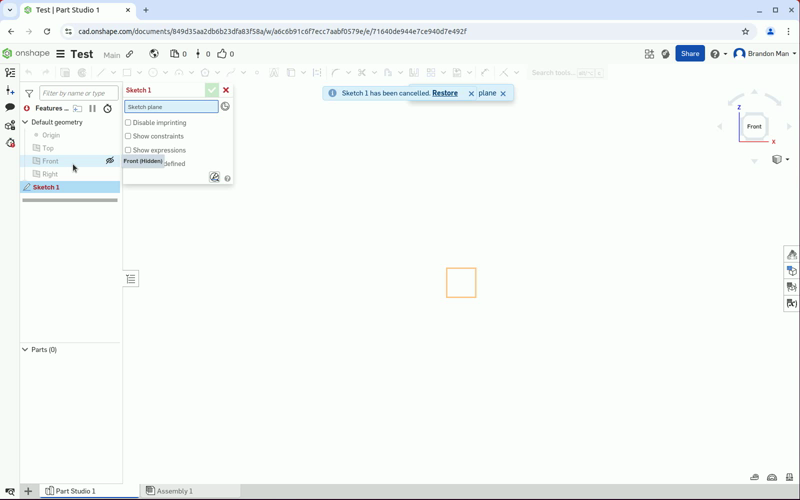
click(73, 163)
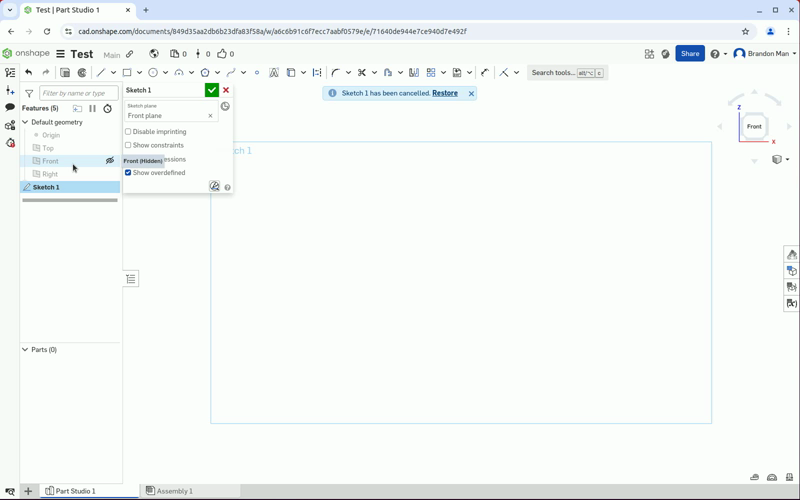
mouse_move(73, 352)
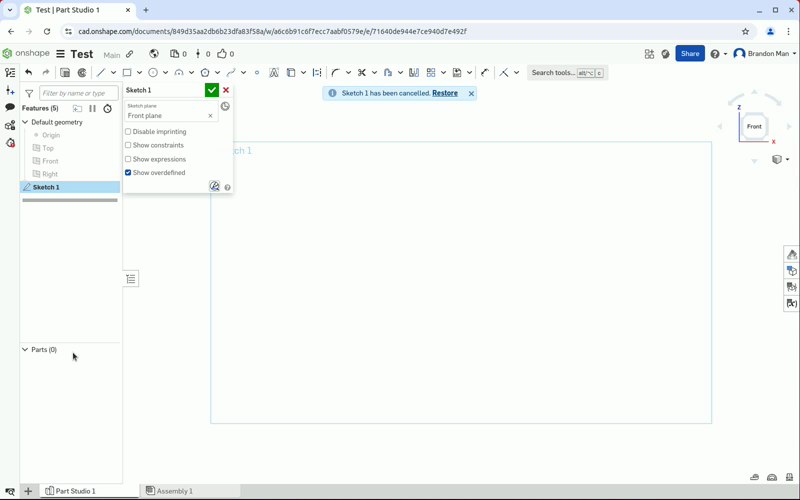
key(y)
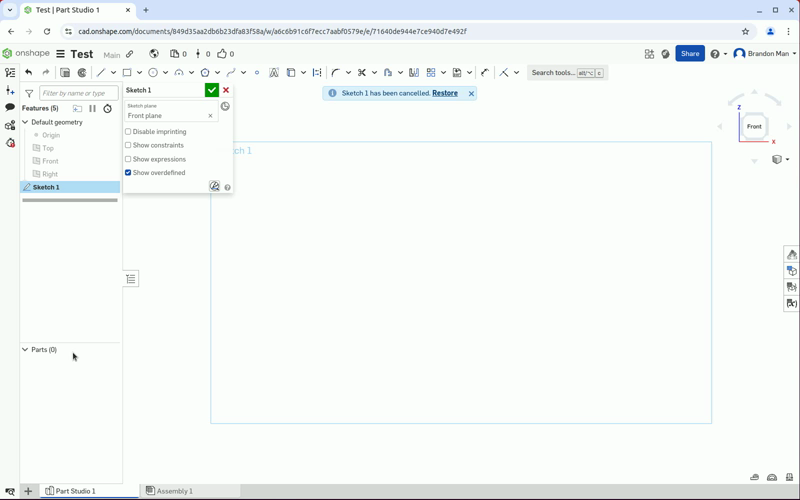
key(c)
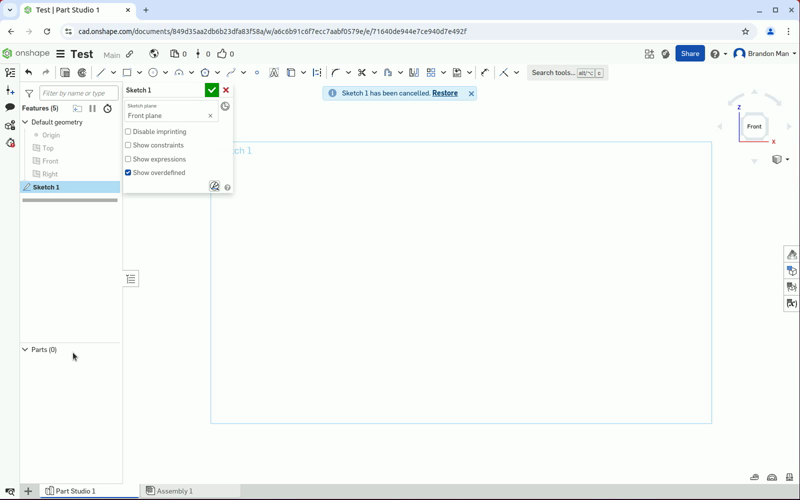
key_down(shift)
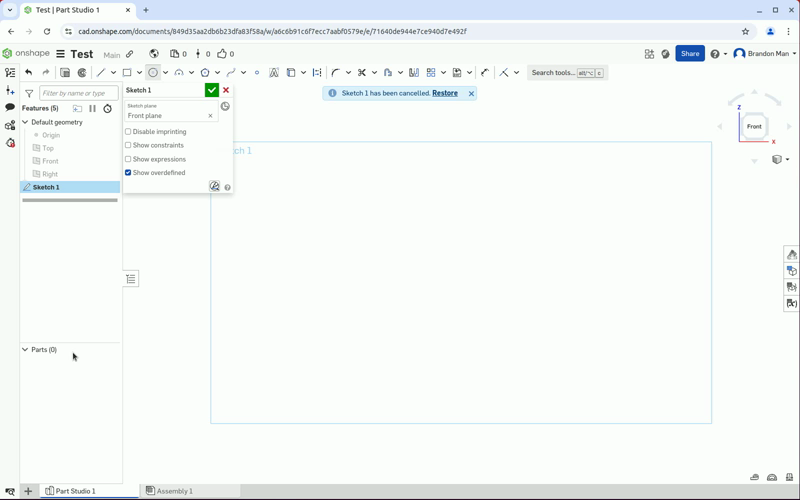
mouse_move(364, 282)
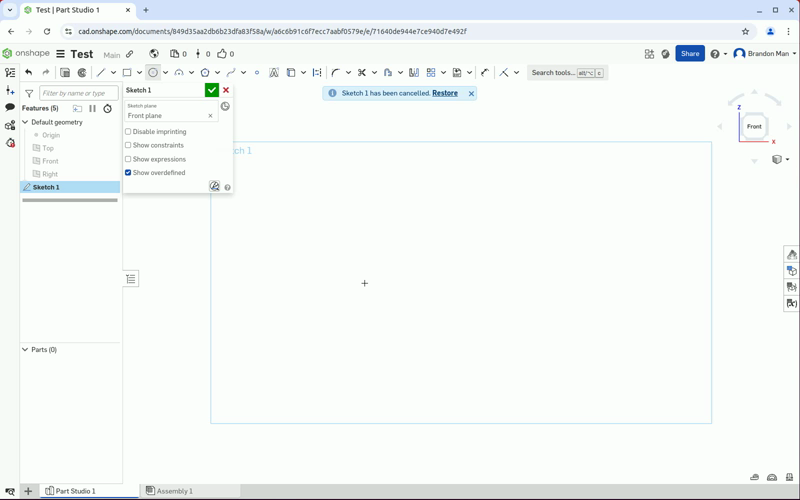
click(364, 282)
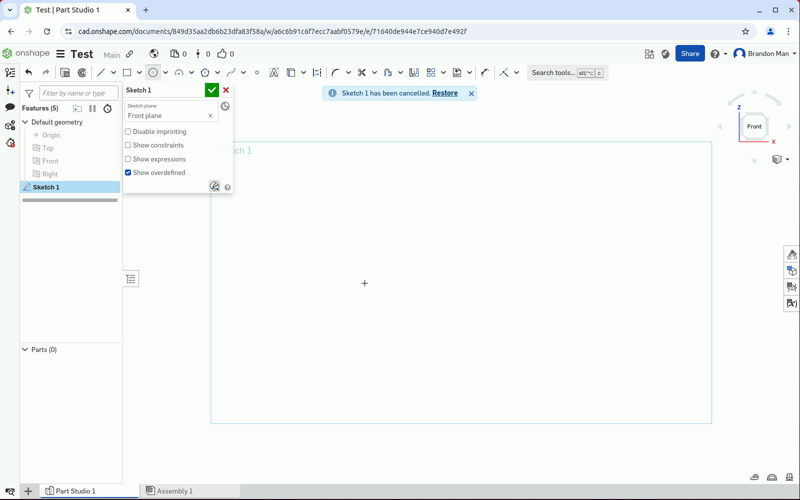
key_up(shift)
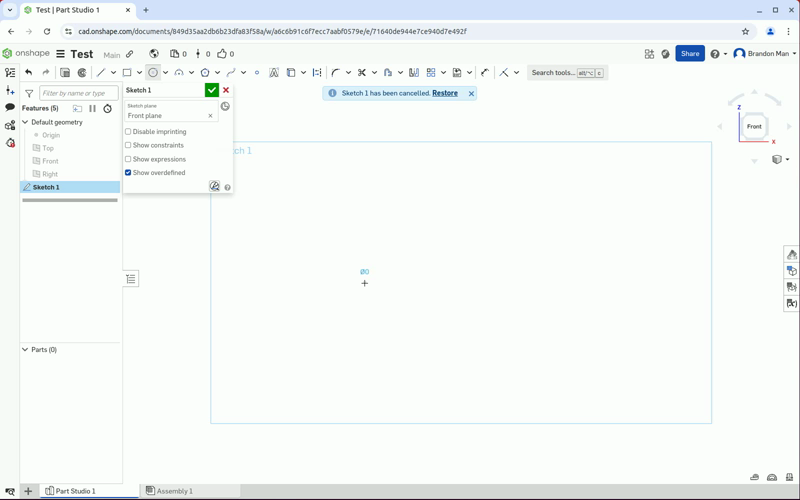
mouse_move(381, 282)
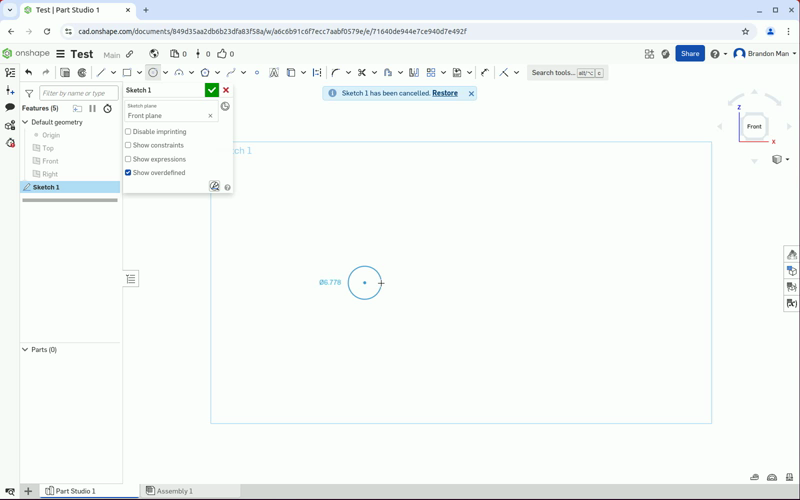
click(381, 282)
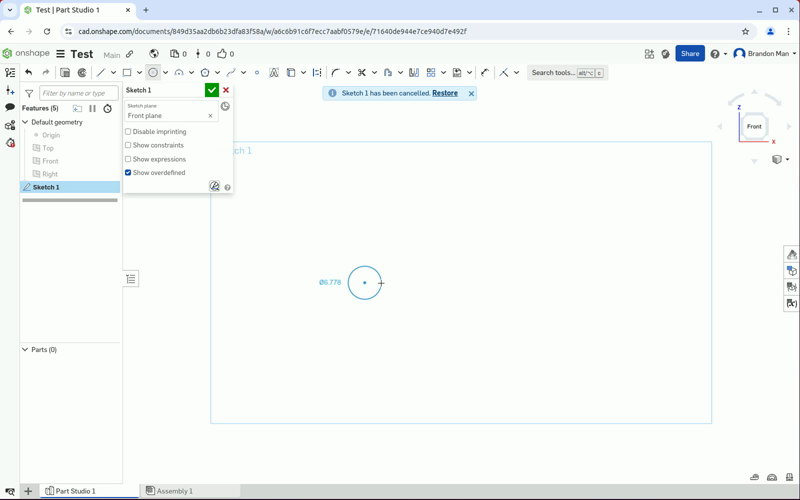
key(esc)
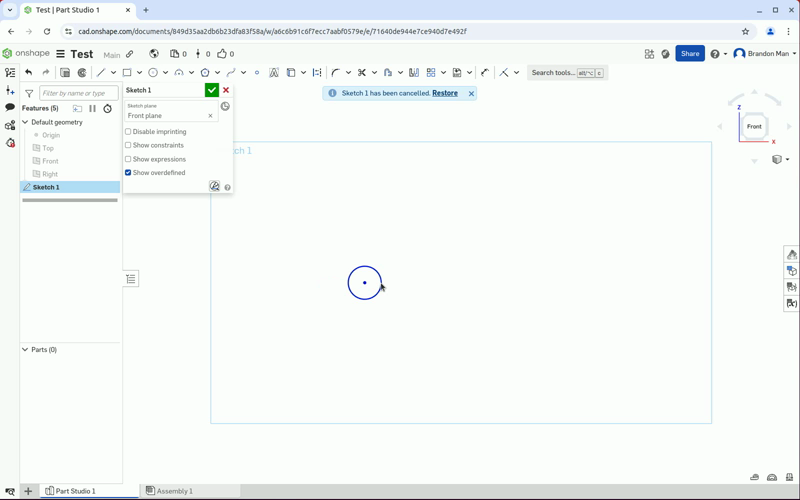
mouse_move(363, 297)
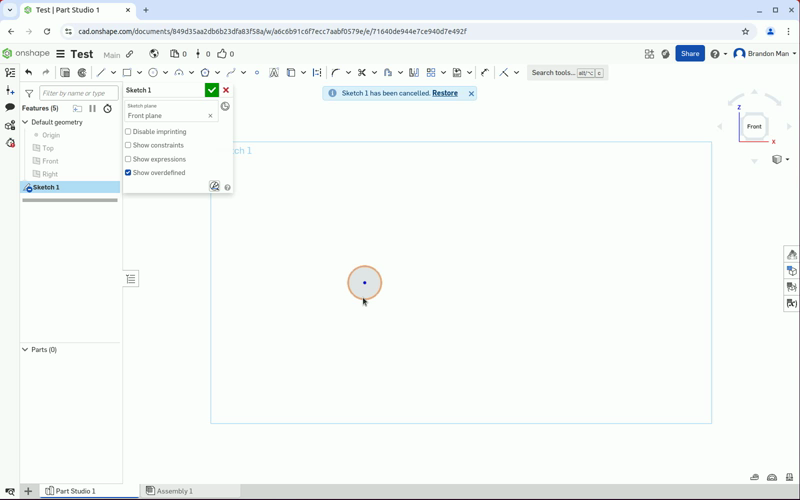
scroll(6)
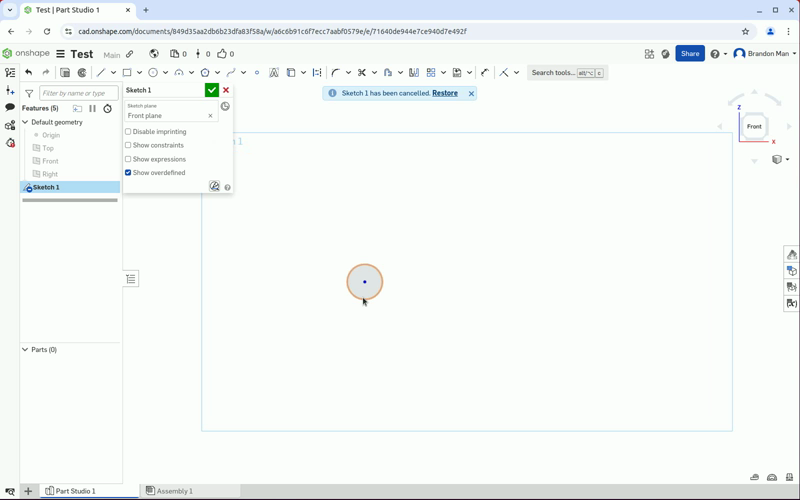
scroll(6)
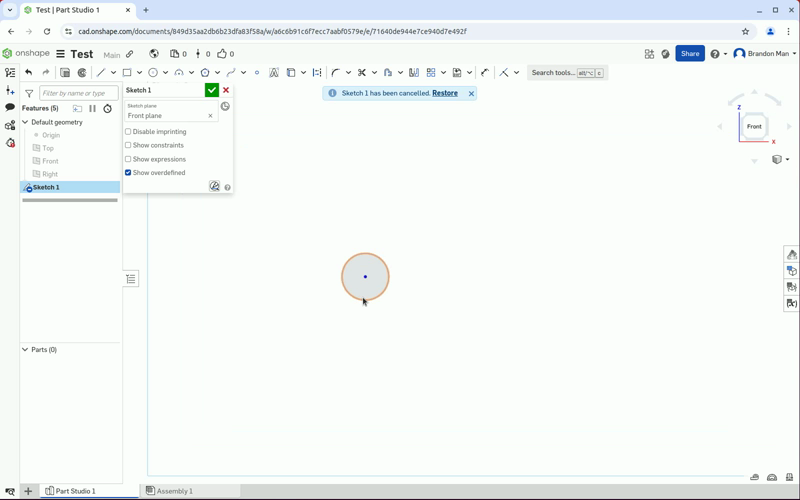
scroll(6)
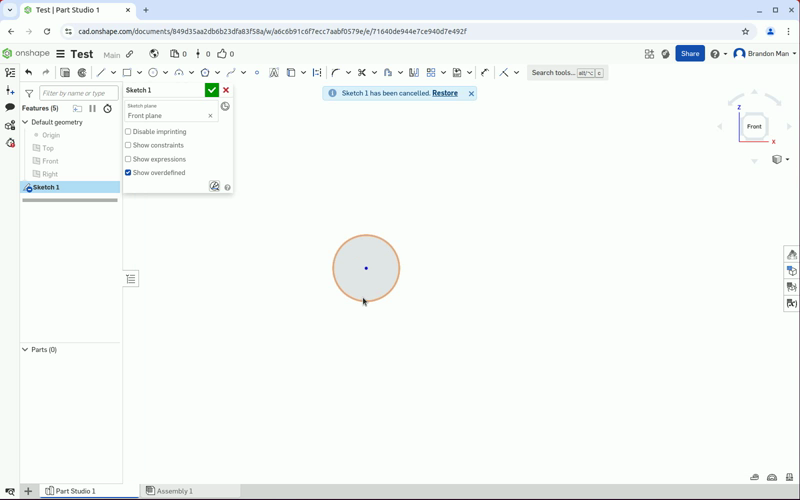
scroll(6)
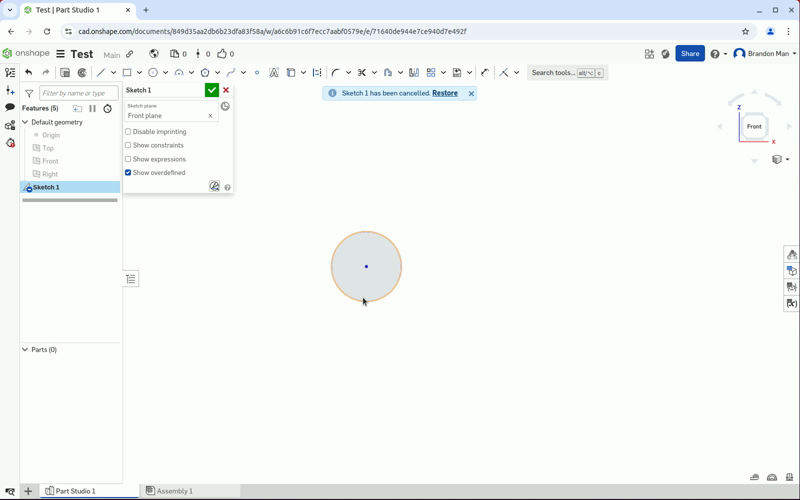
scroll(6)
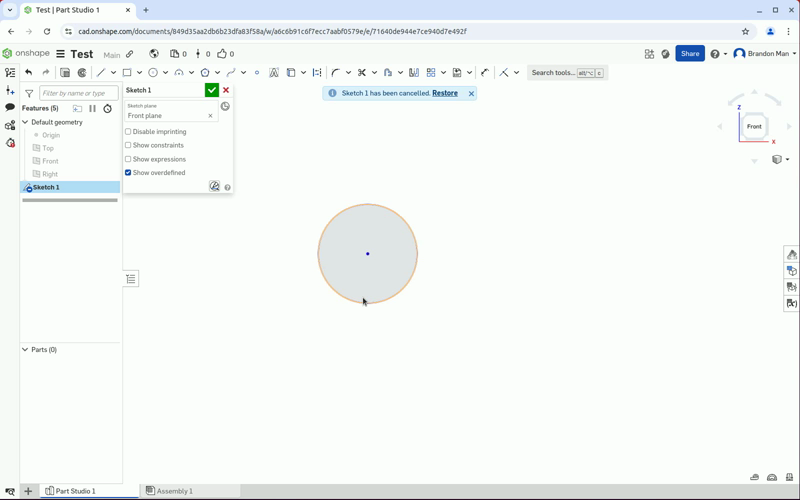
scroll(6)
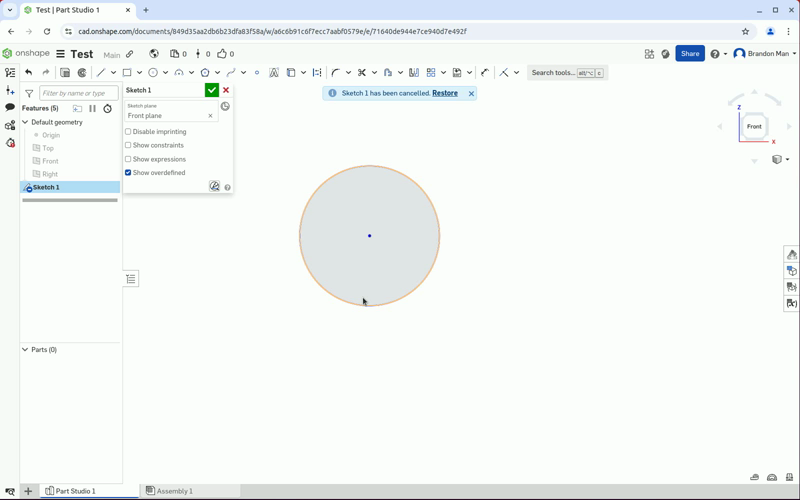
scroll(6)
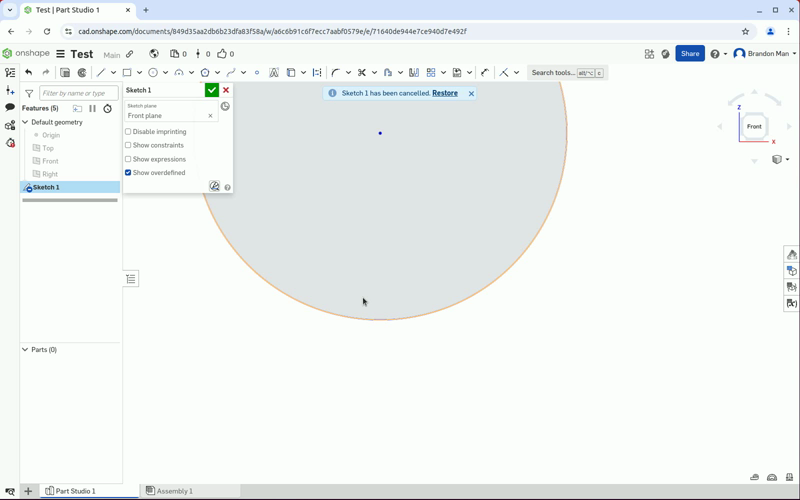
click(363, 297)
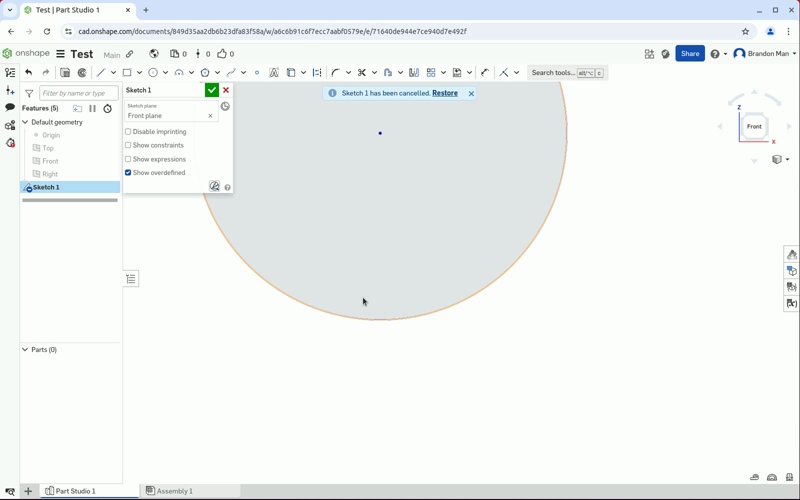
scroll(-6)
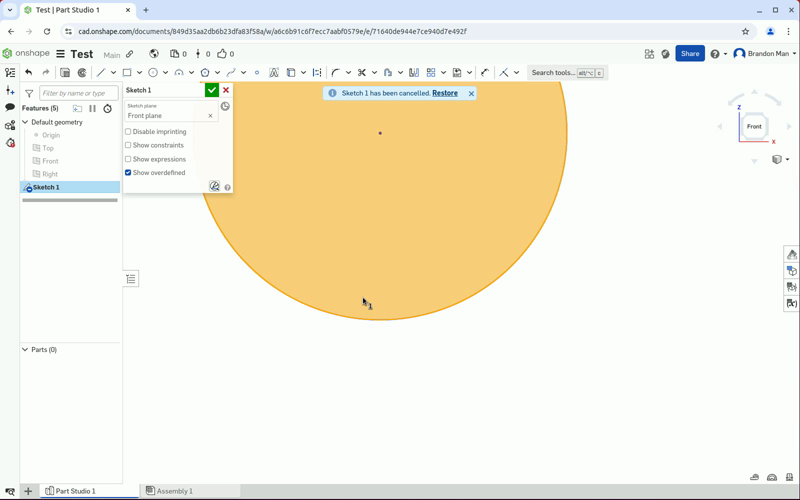
scroll(-6)
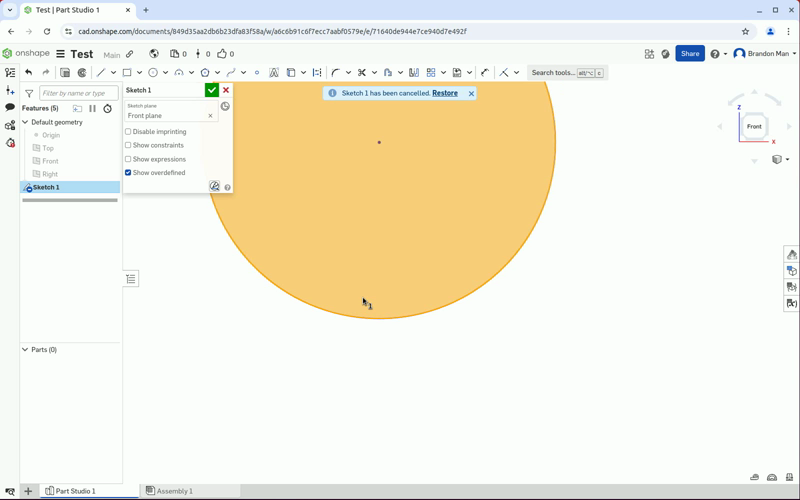
scroll(-6)
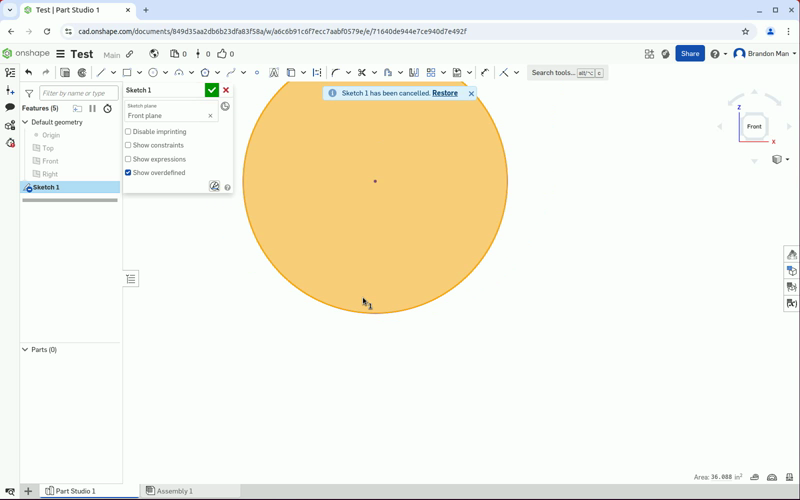
scroll(-6)
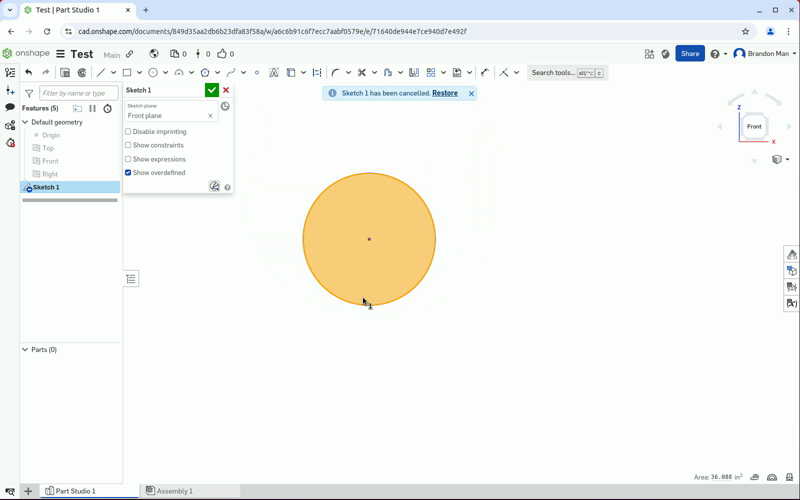
scroll(-6)
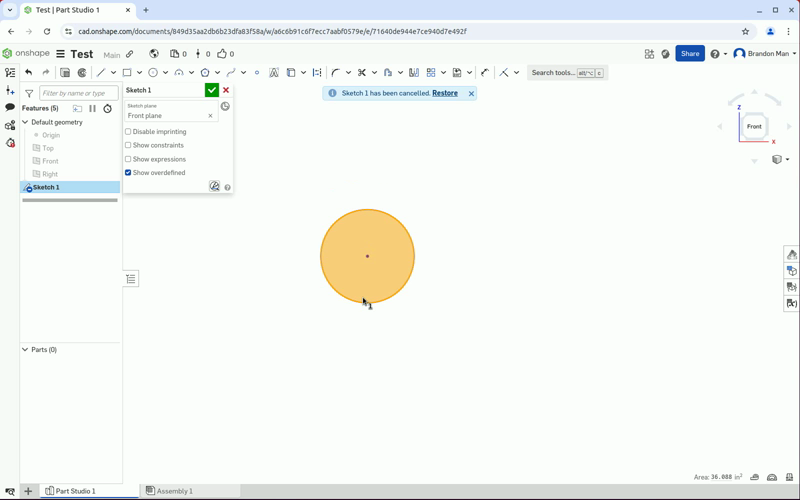
scroll(-6)
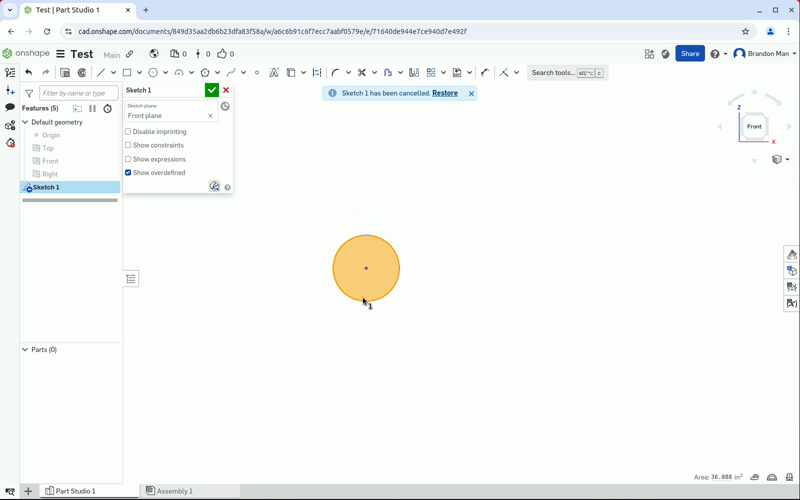
scroll(-6)
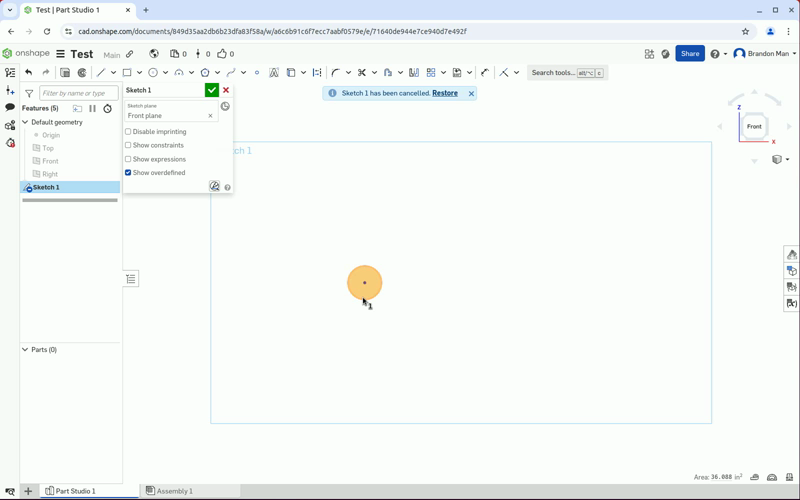
mouse_move(73, 352)
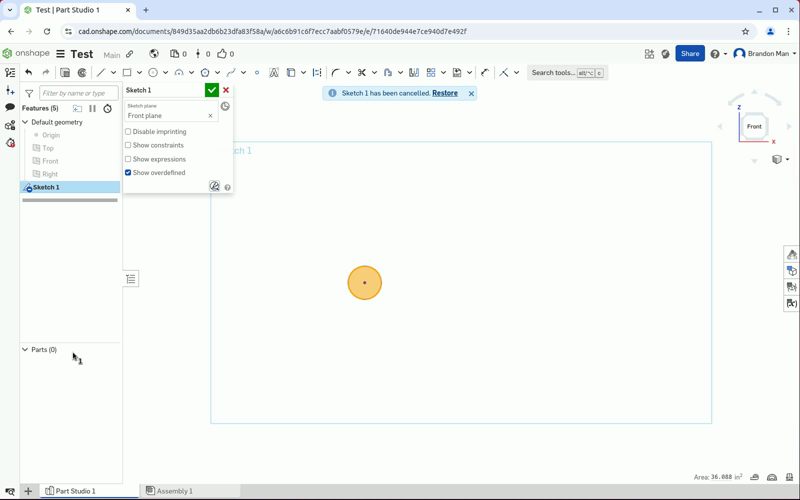
key(shift+y)
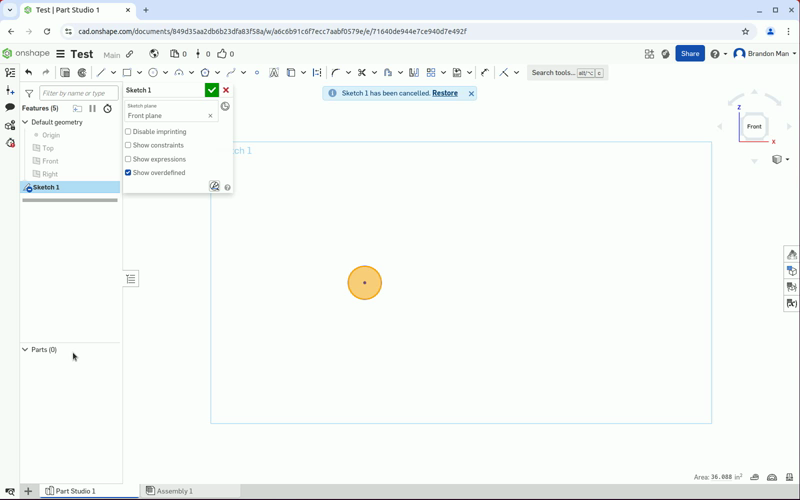
key(shift+e)
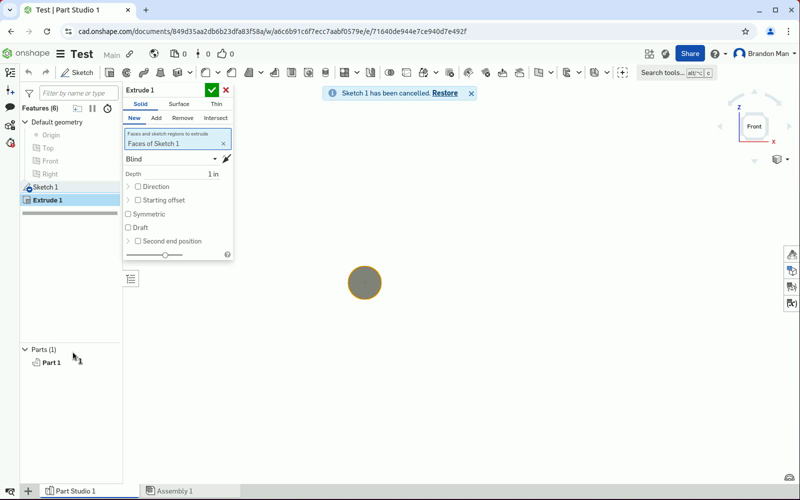
mouse_move(143, 106)
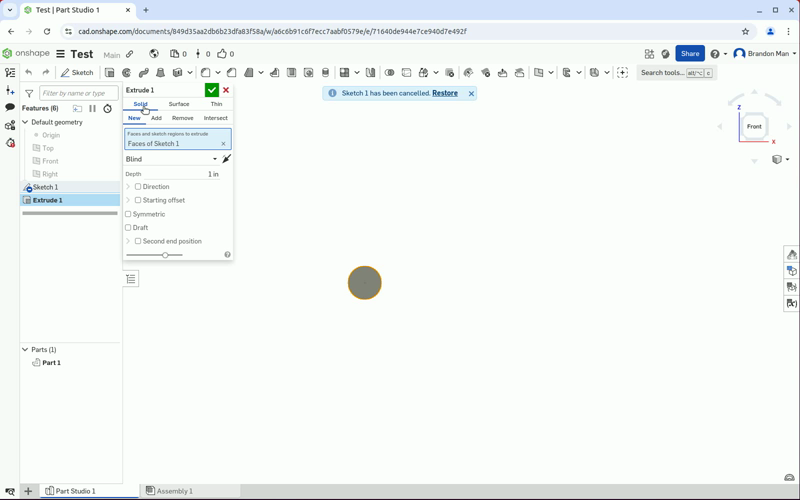
click(143, 106)
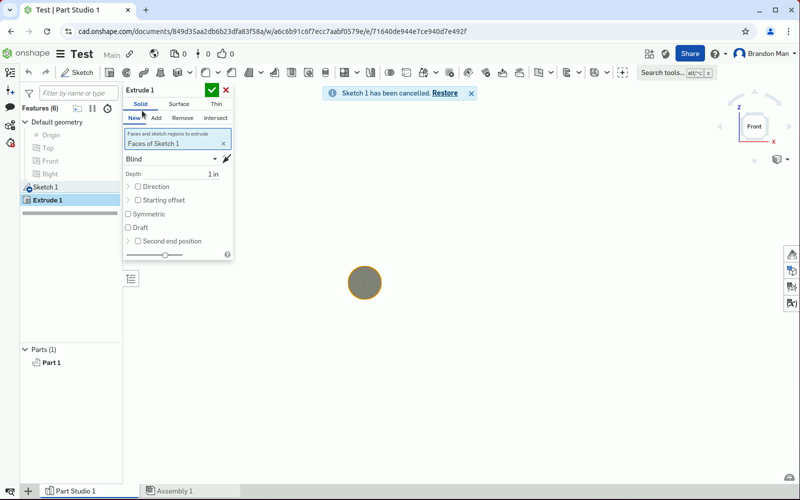
mouse_move(137, 120)
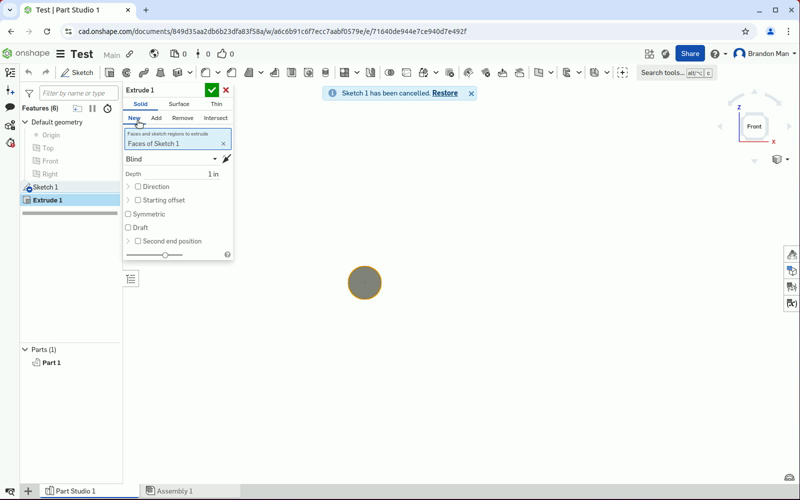
click(137, 120)
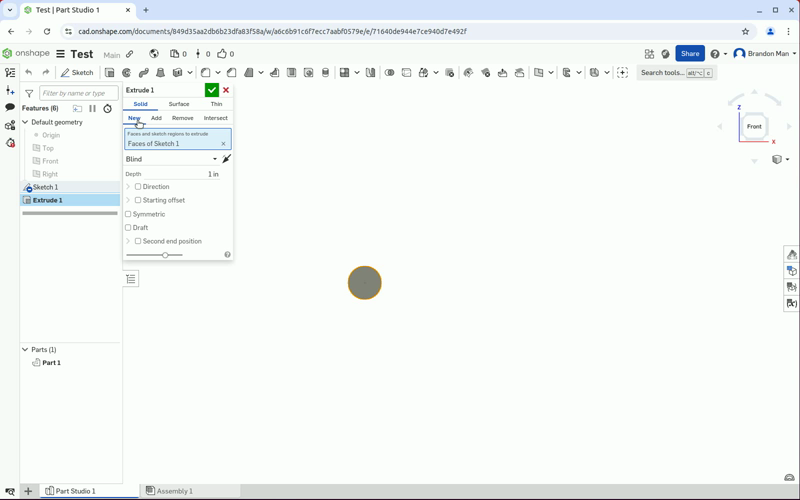
key(tab, 4)
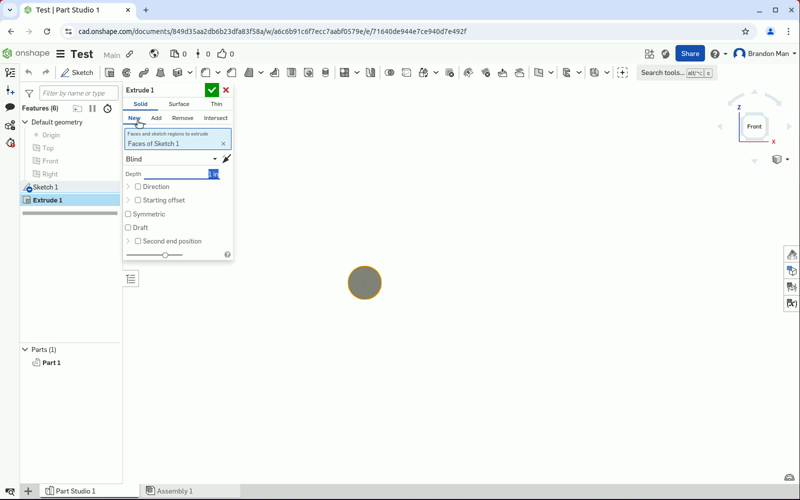
text(5.536)
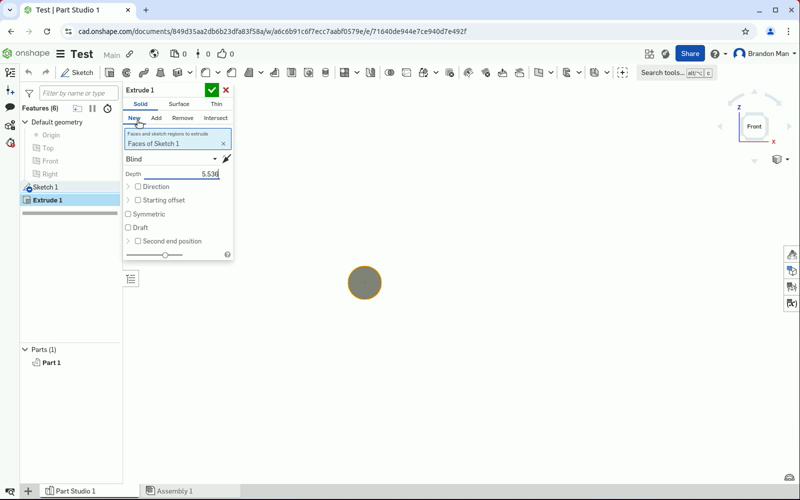
key(enter)
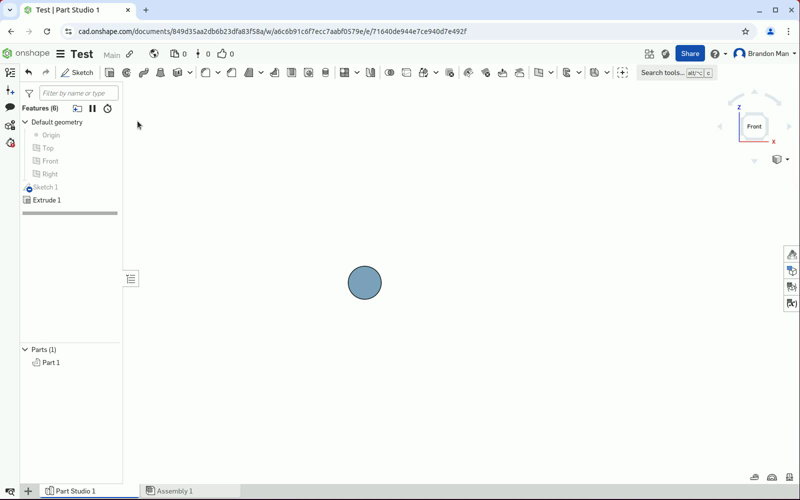
key(shift+h)
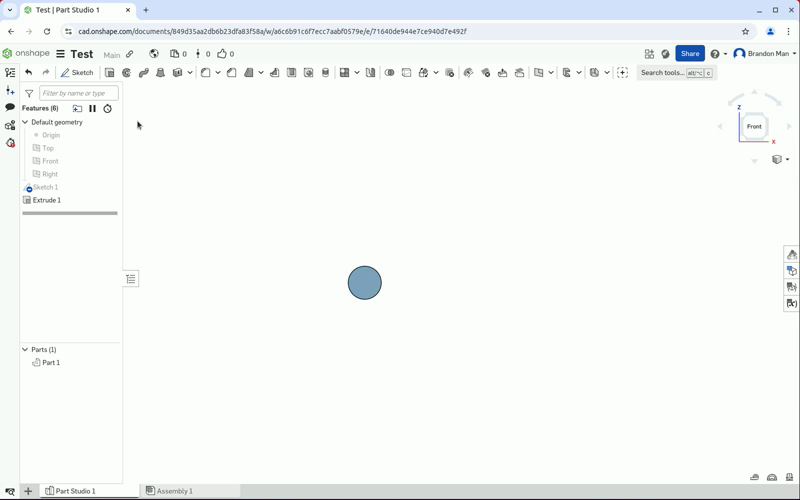
key(shift+h)
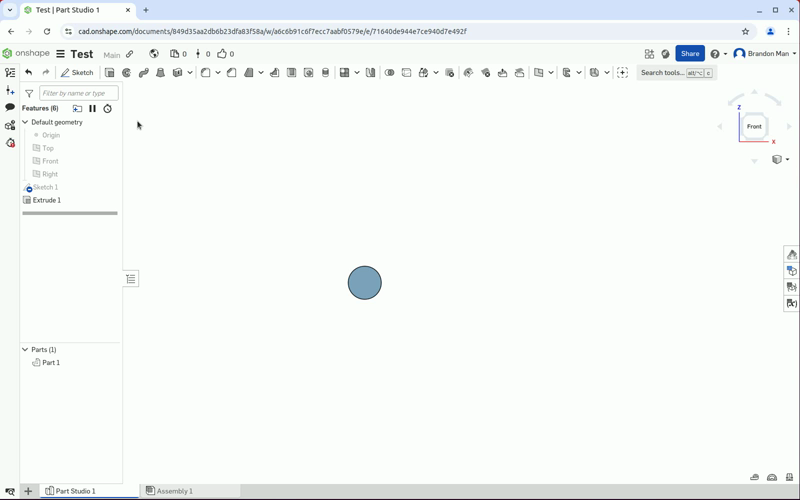
mouse_move(73, 189)
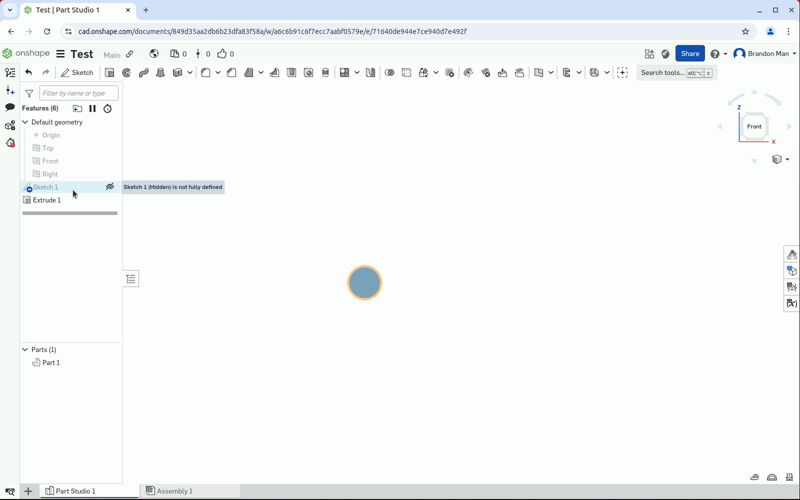
click(73, 189)
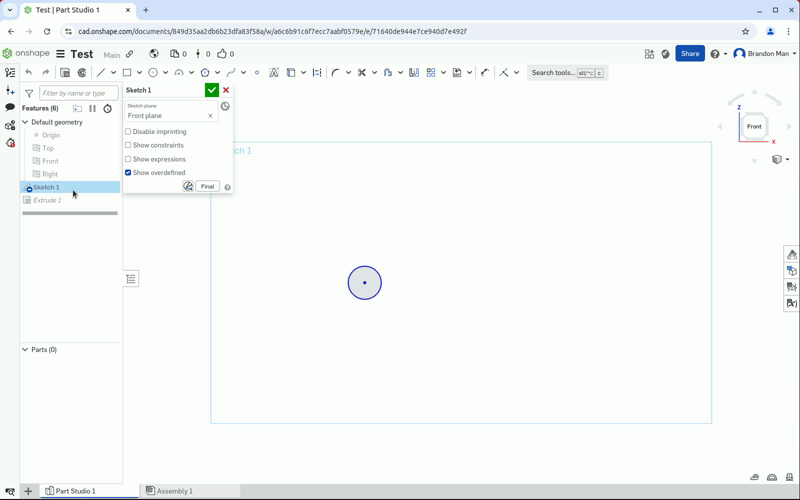
mouse_move(229, 92)
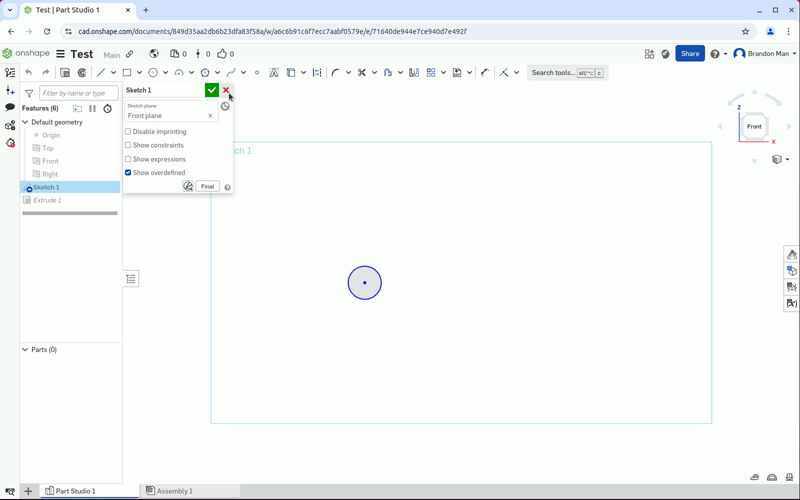
click(229, 92)
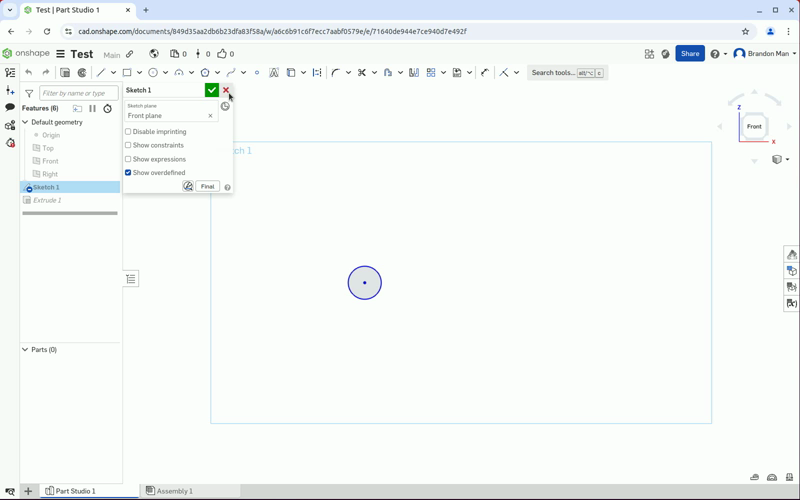
key(shift+s)
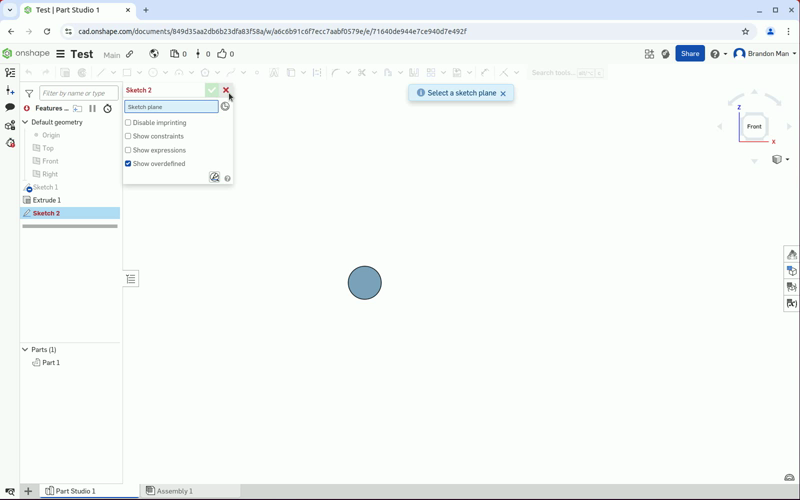
mouse_move(73, 163)
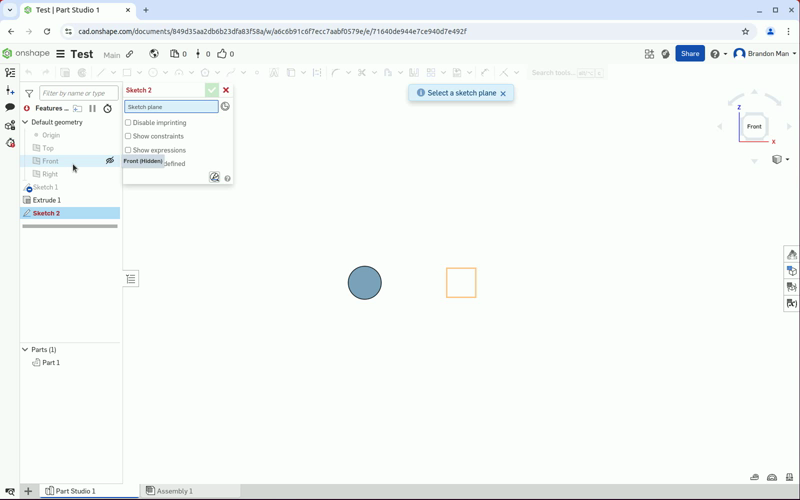
click(73, 163)
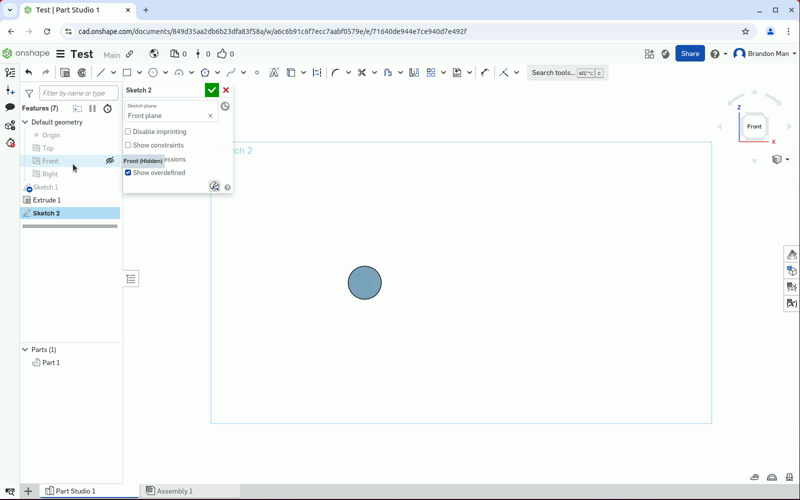
mouse_move(73, 352)
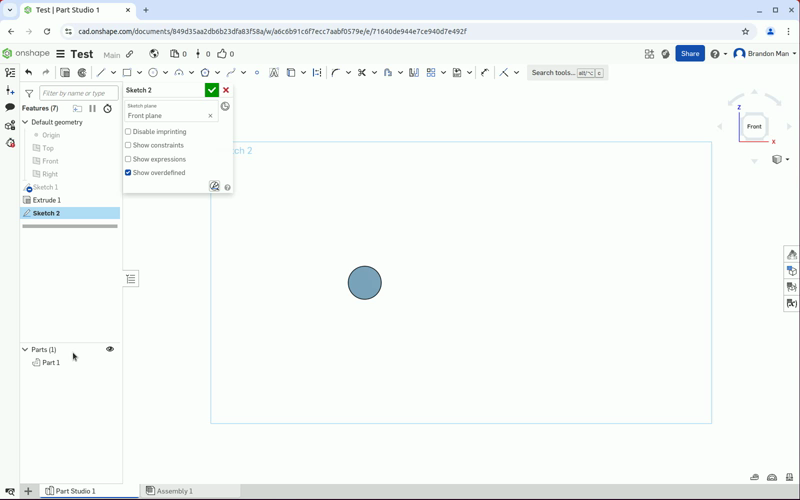
key(y)
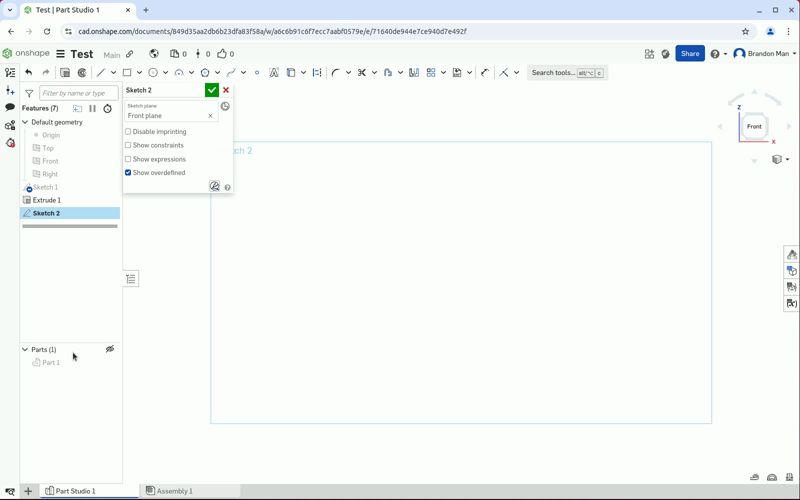
key(l)
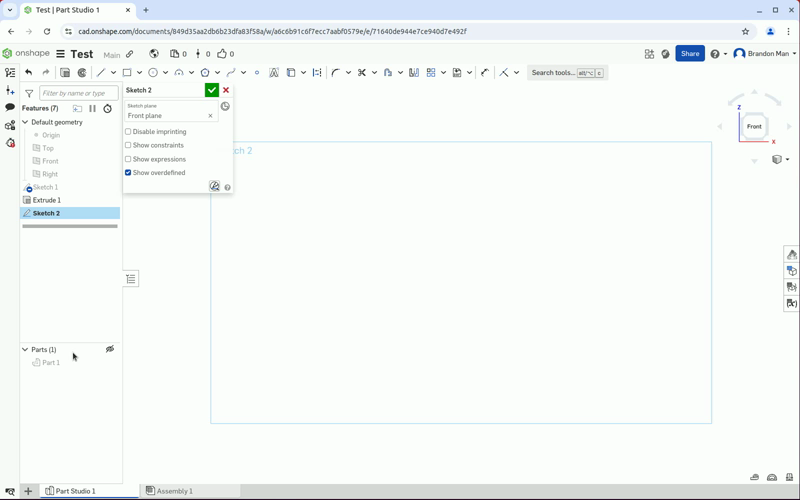
key_down(shift)
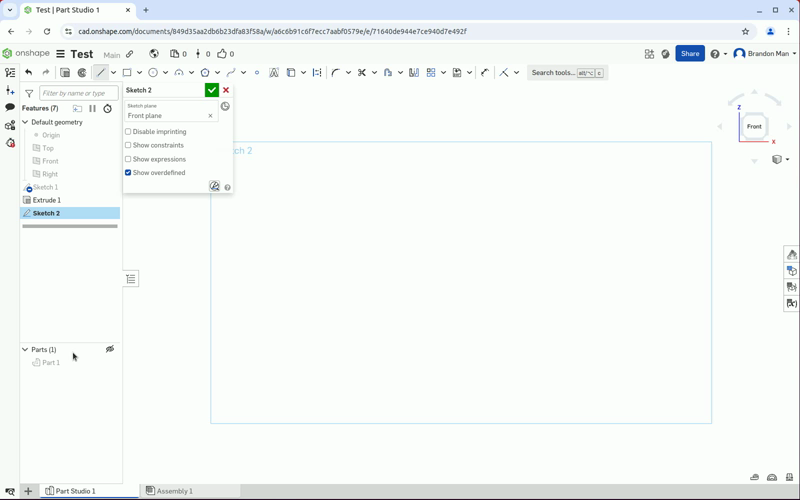
mouse_move(361, 299)
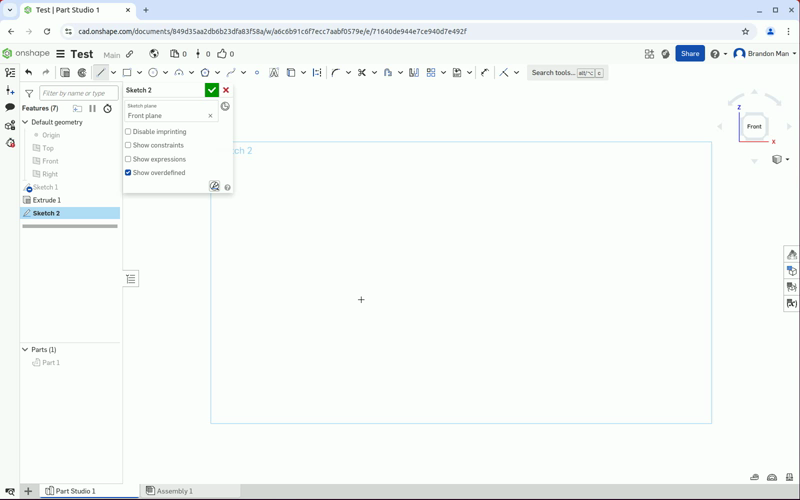
click(361, 299)
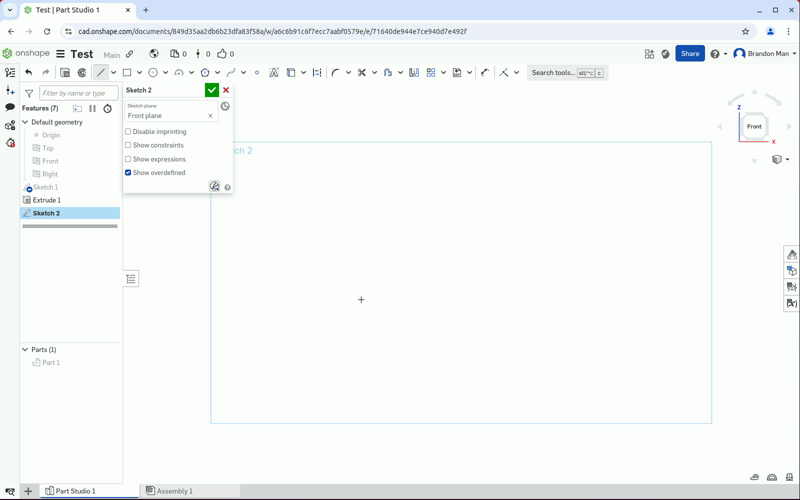
key_up(shift)
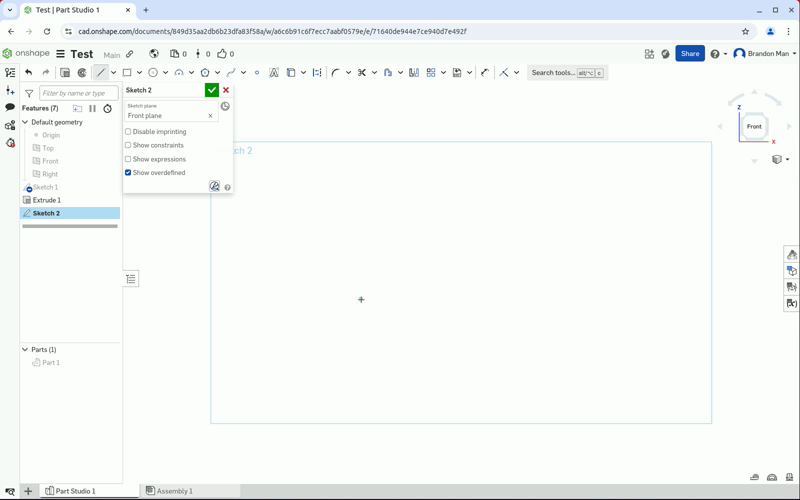
key_down(shift)
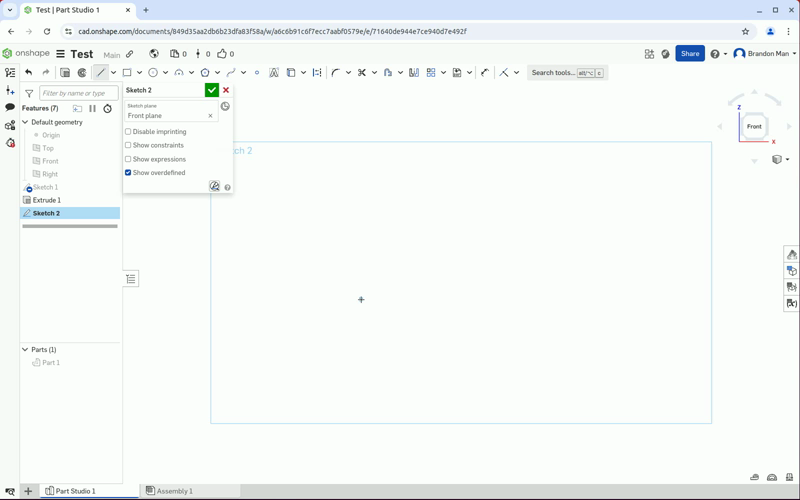
mouse_move(450, 314)
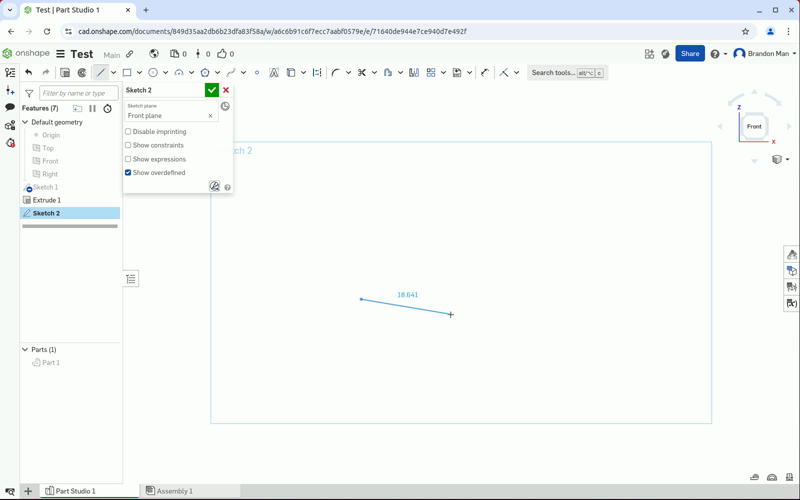
click(450, 314)
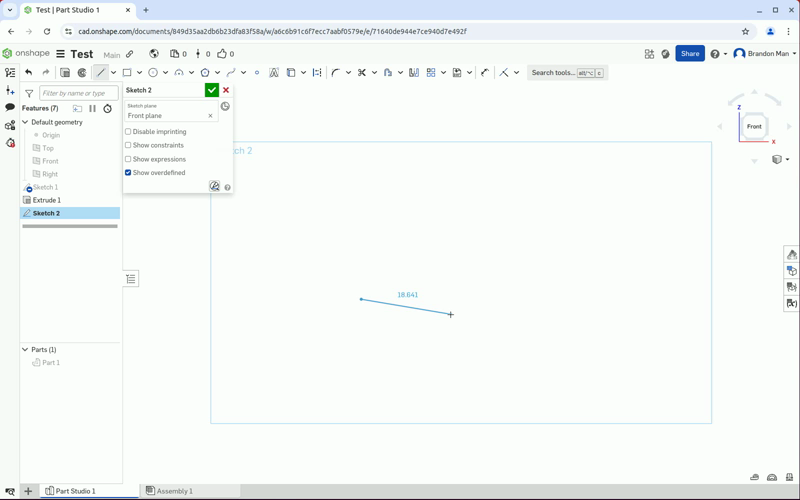
key_up(shift)
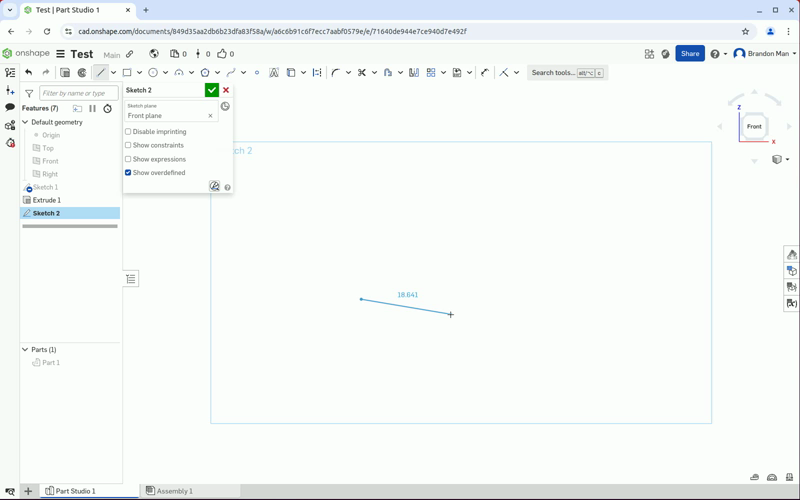
key(esc)
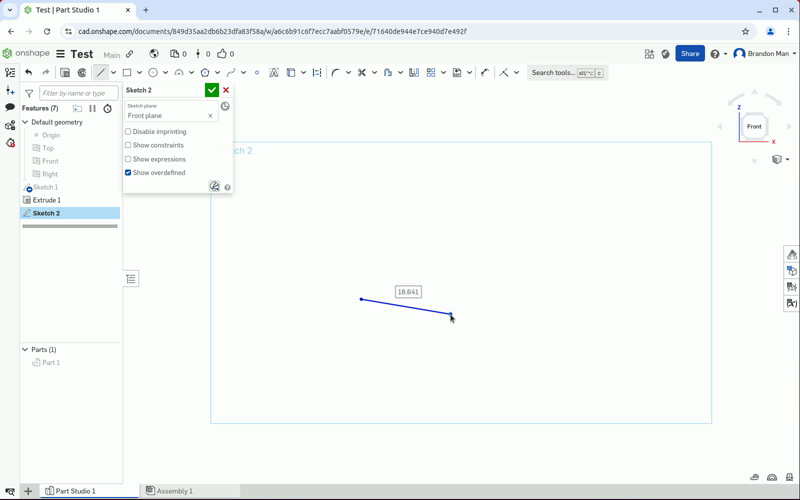
key(a)
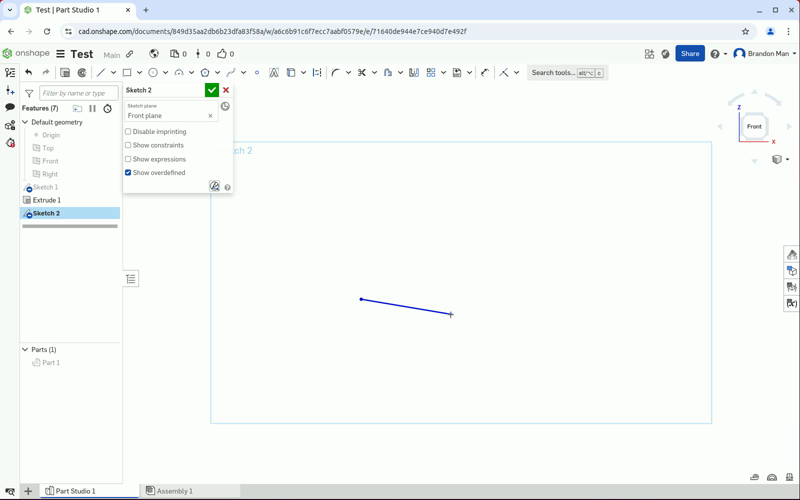
mouse_move(450, 314)
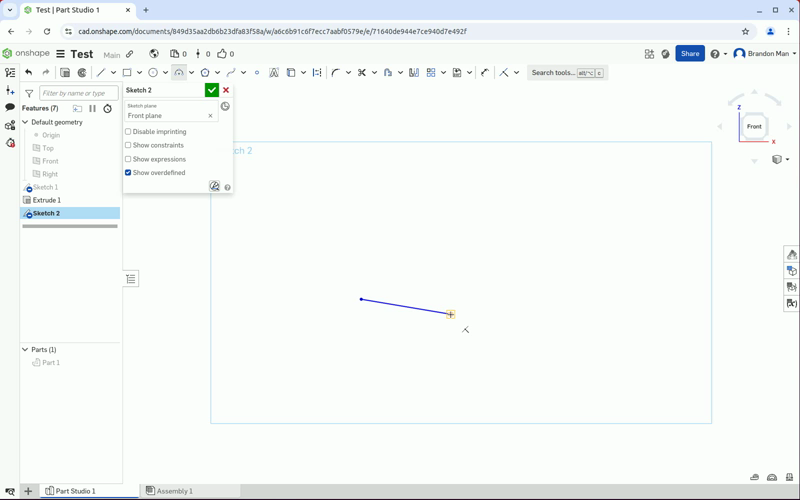
click(450, 314)
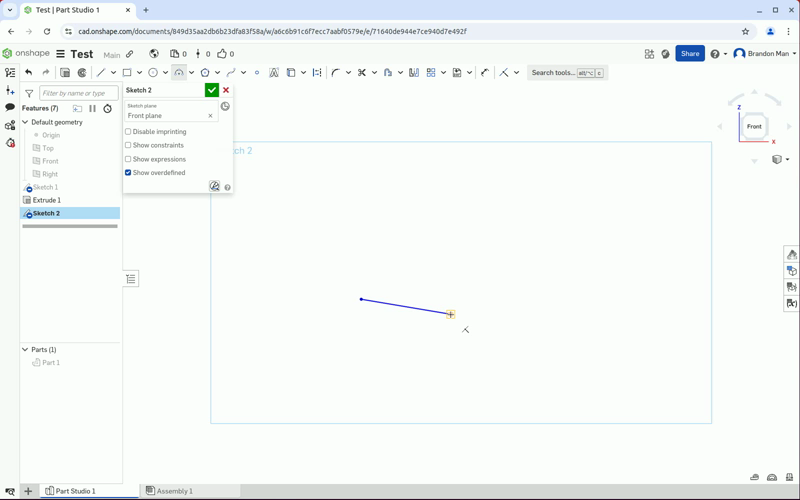
key_down(shift)
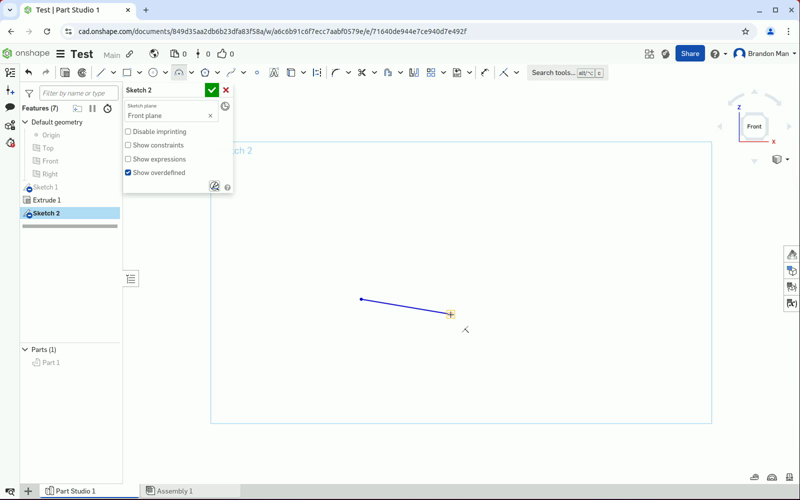
mouse_move(450, 252)
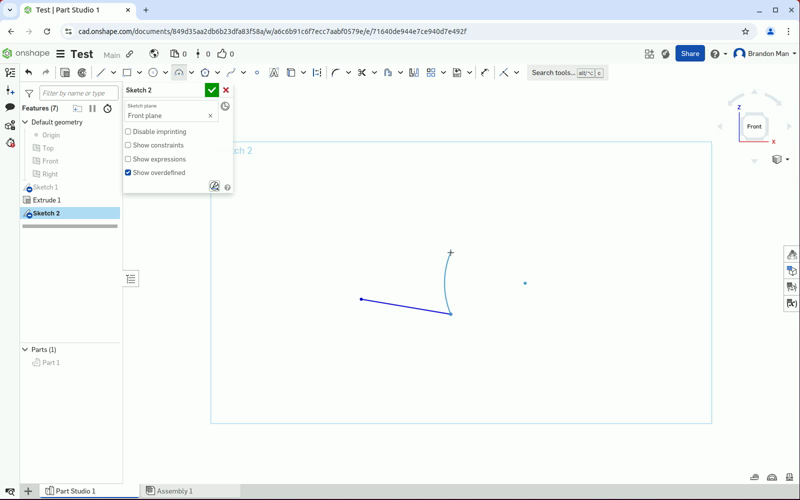
click(450, 252)
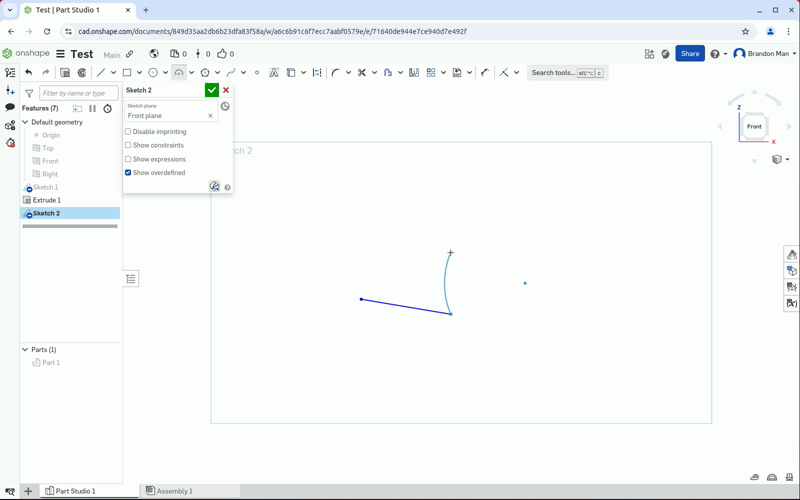
mouse_move(428, 283)
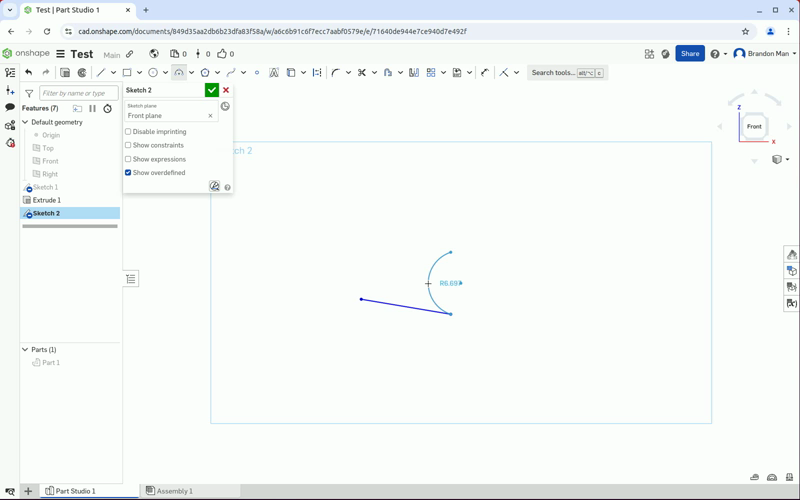
click(428, 283)
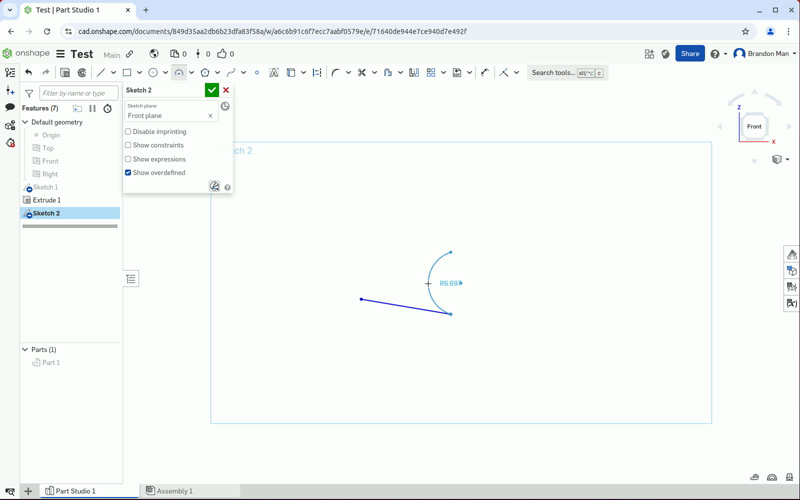
key_up(shift)
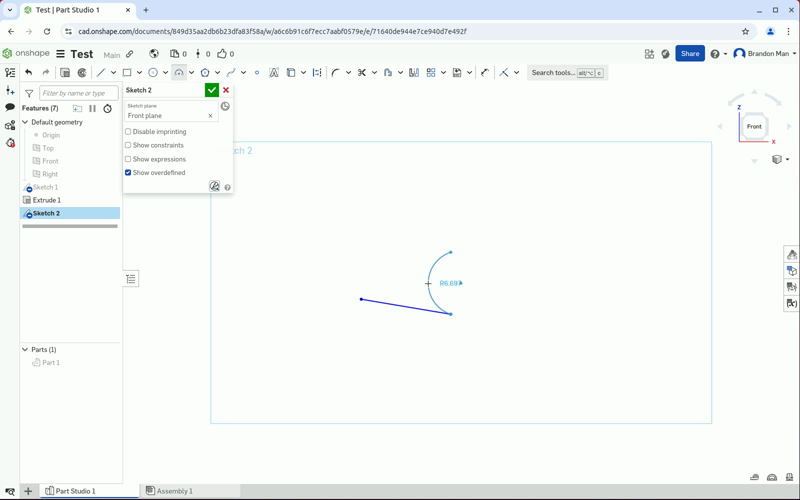
key(esc)
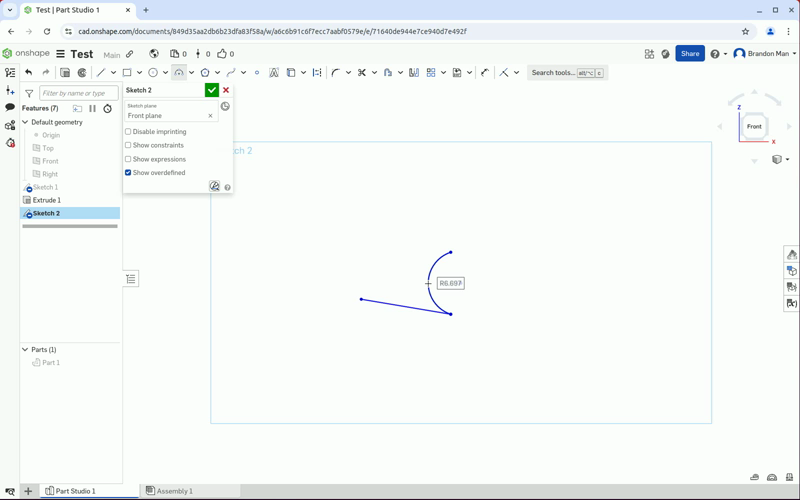
key(l)
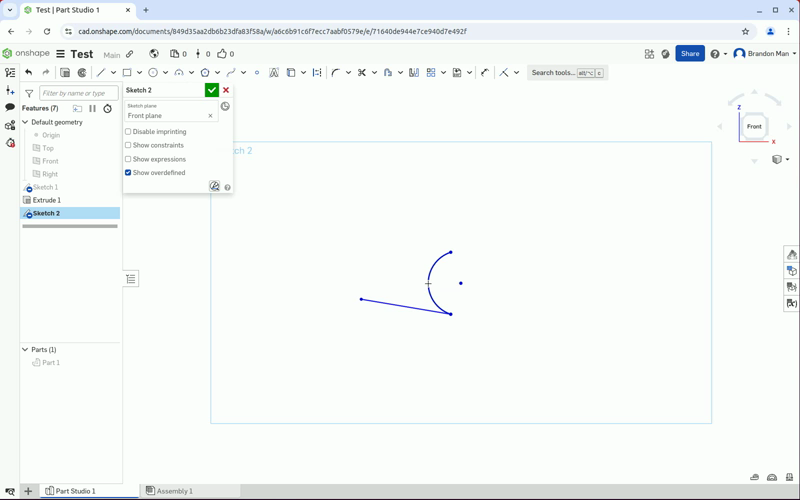
mouse_move(450, 252)
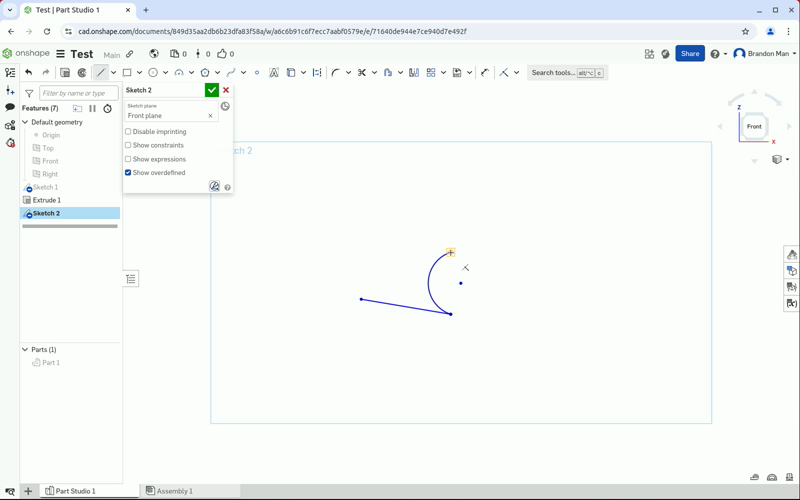
click(450, 252)
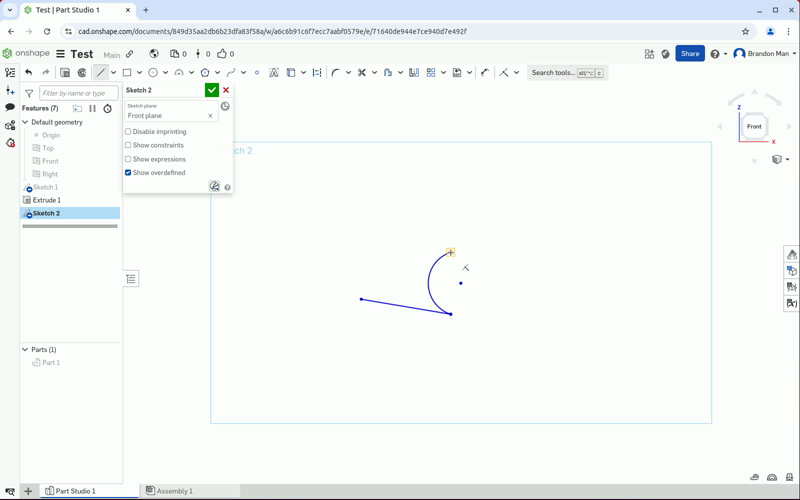
key_down(shift)
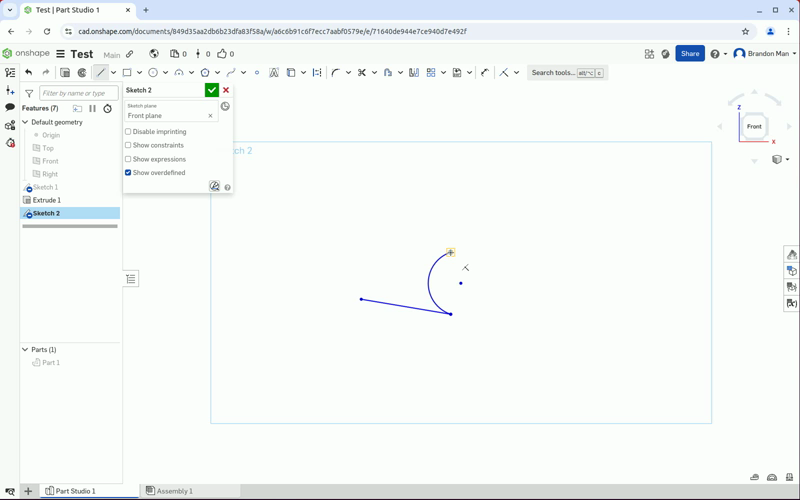
mouse_move(361, 267)
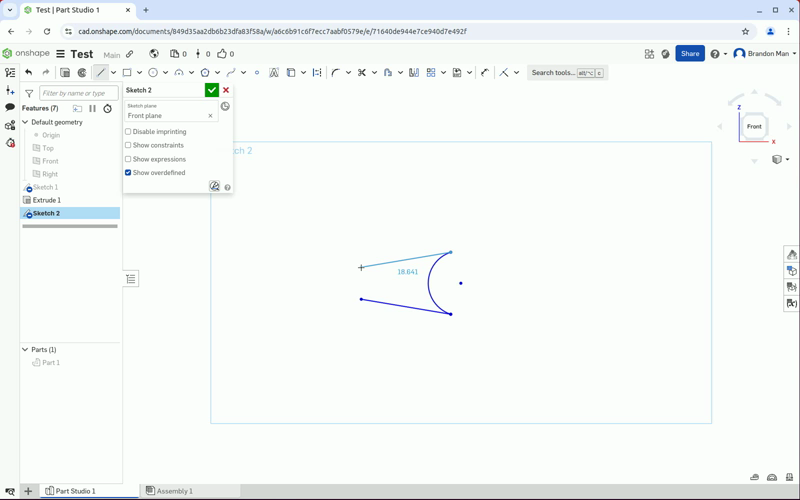
click(361, 267)
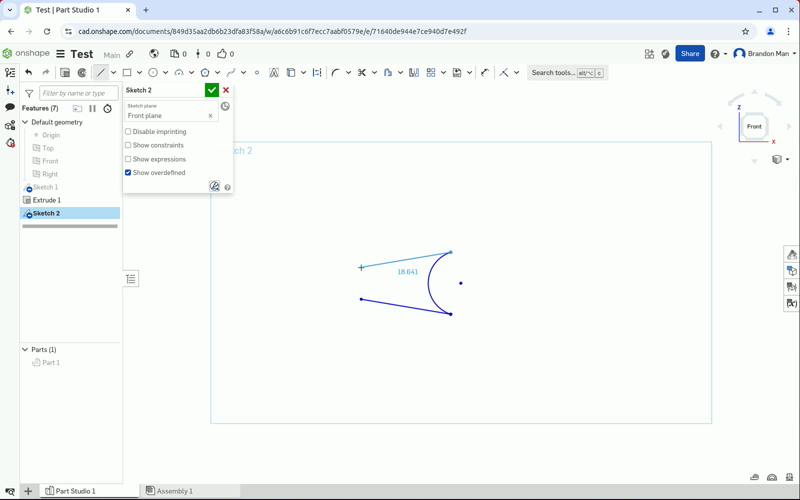
key_up(shift)
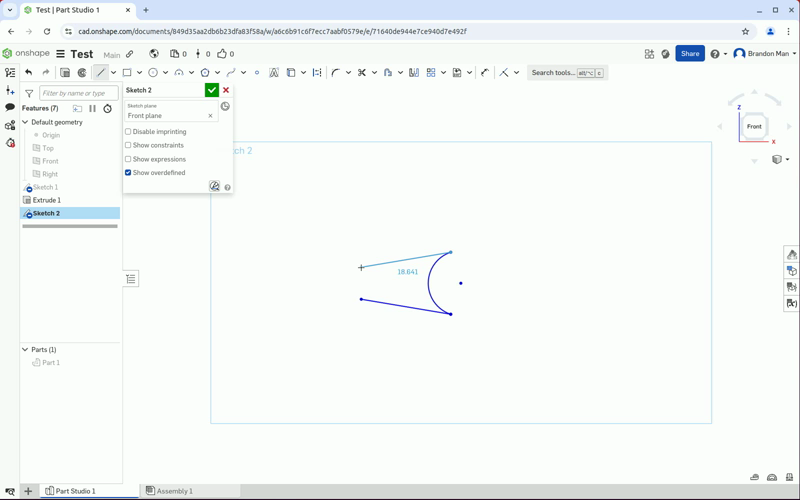
key(esc)
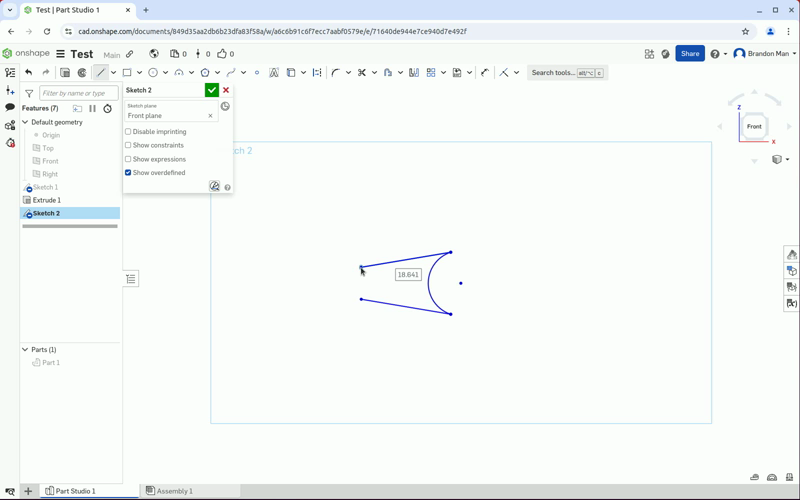
key(a)
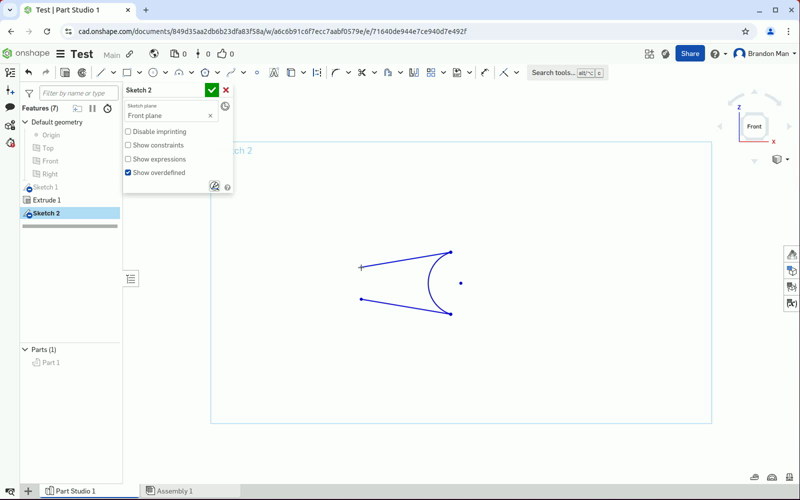
mouse_move(361, 267)
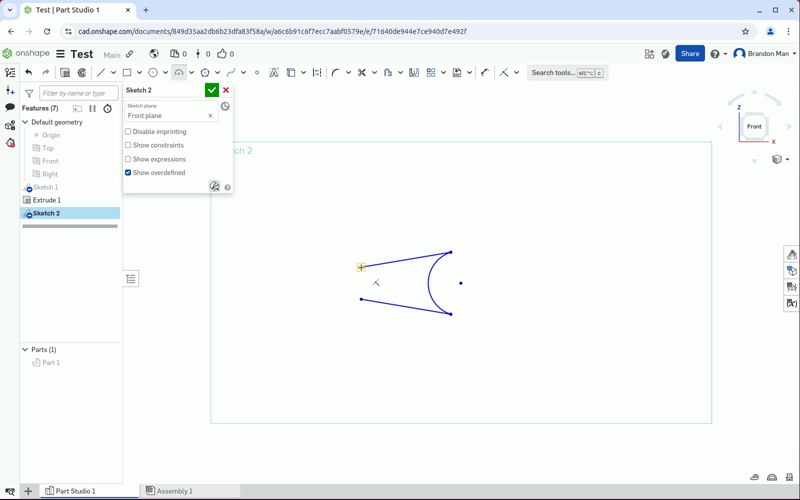
click(361, 267)
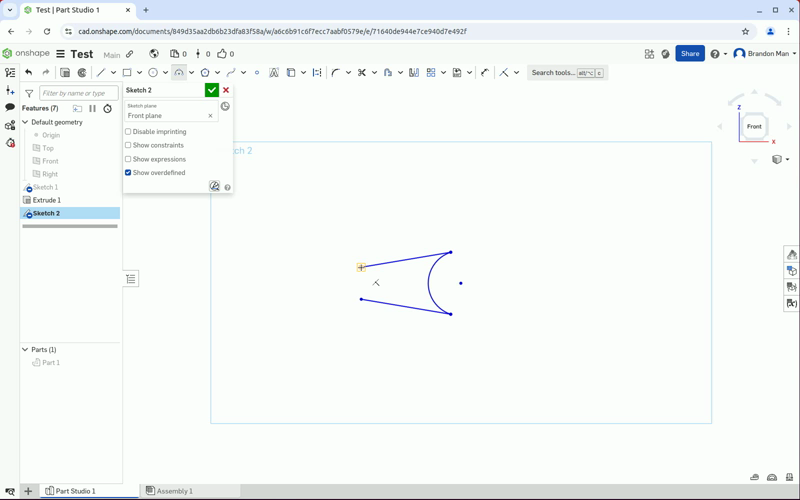
mouse_move(361, 299)
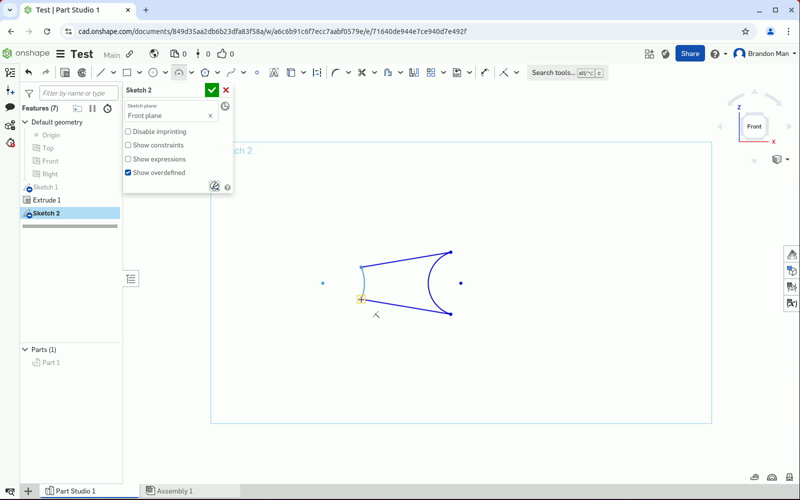
click(361, 299)
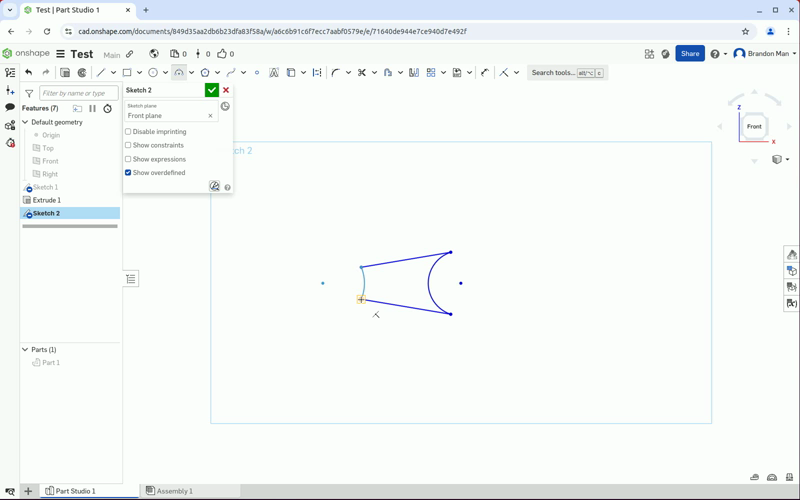
key_down(shift)
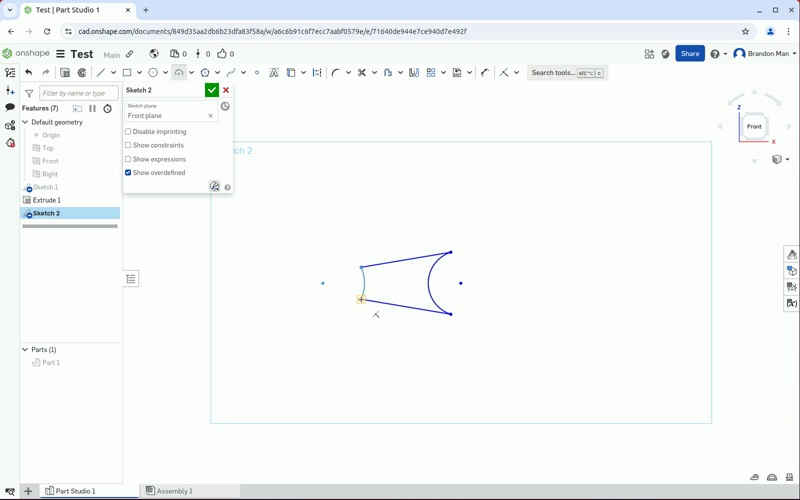
mouse_move(380, 283)
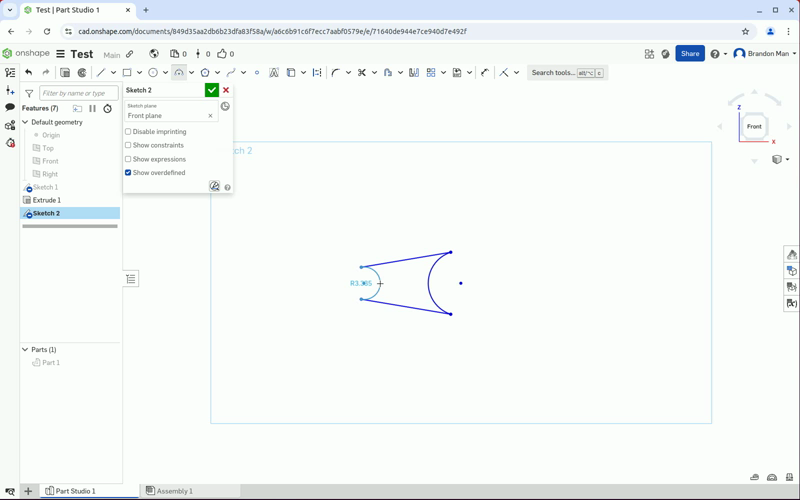
click(380, 283)
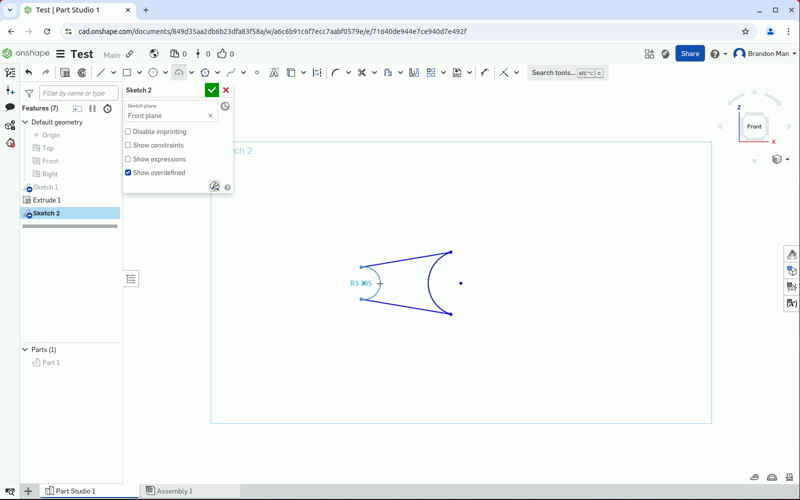
key_up(shift)
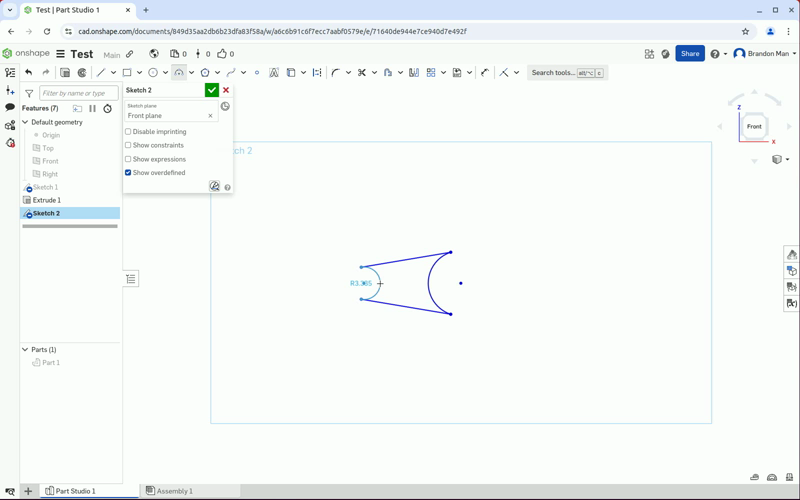
key(esc)
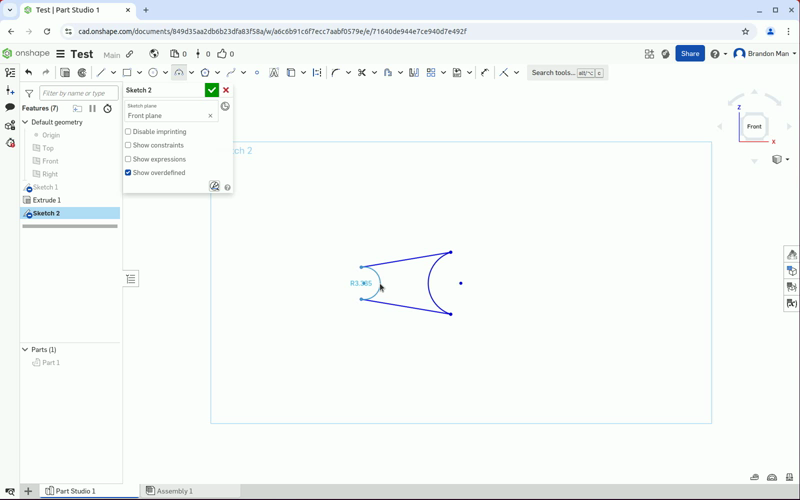
mouse_move(420, 278)
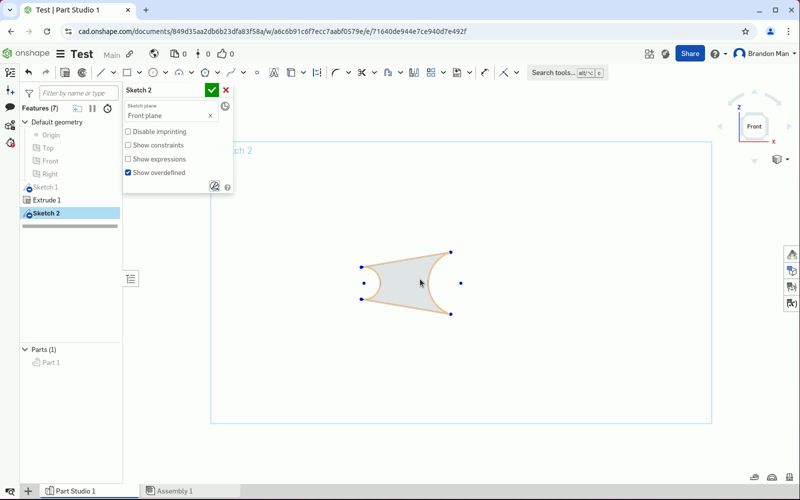
click(420, 278)
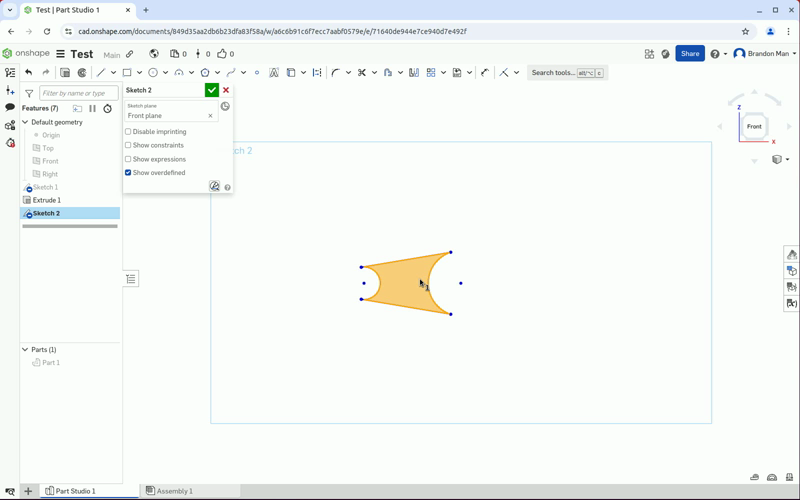
mouse_move(73, 352)
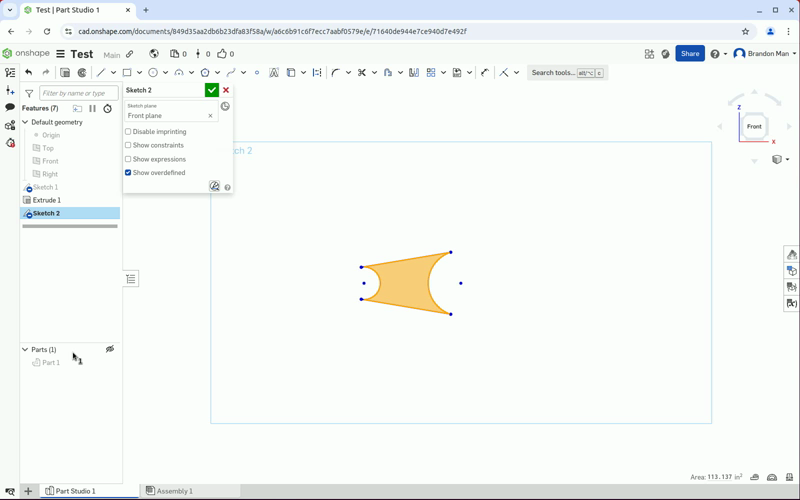
key(shift+y)
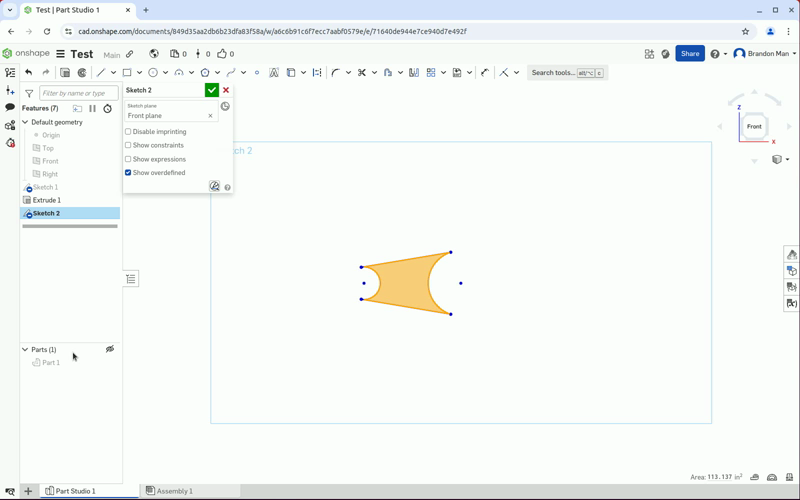
key(shift+e)
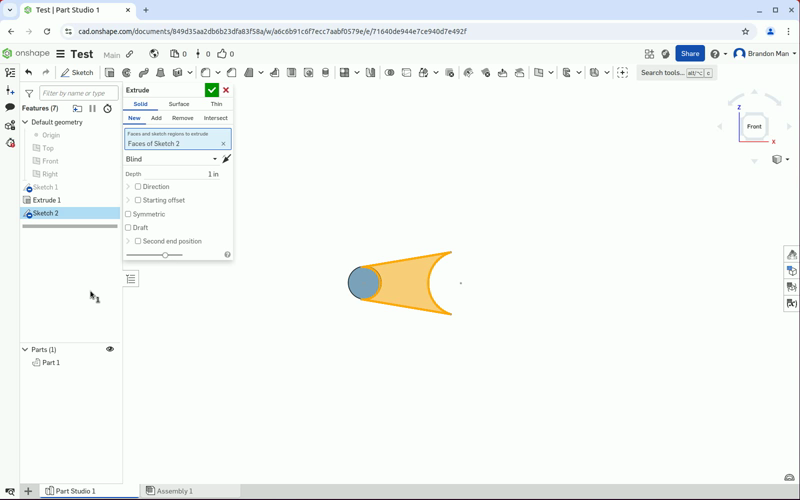
mouse_move(143, 106)
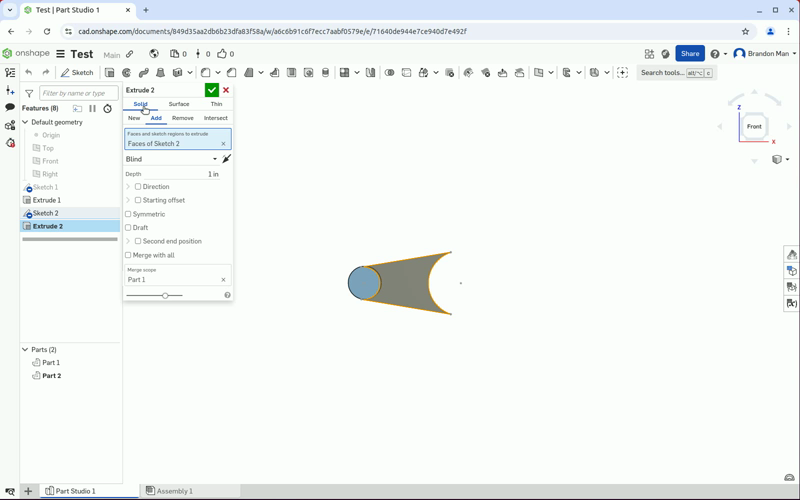
click(143, 106)
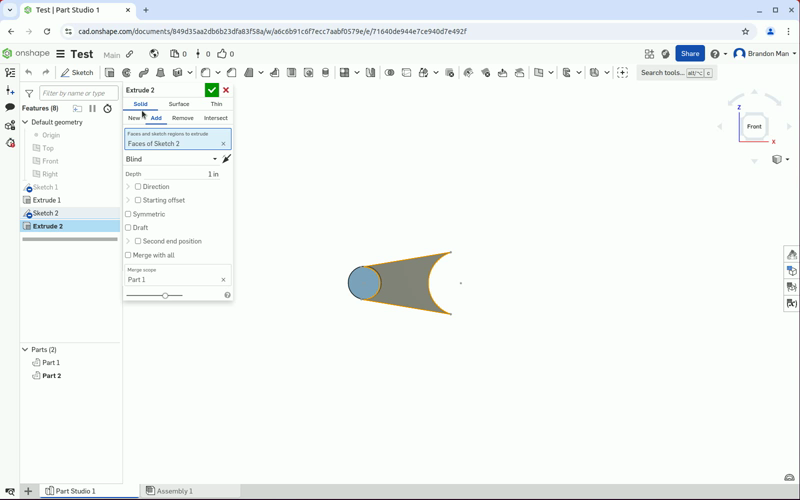
mouse_move(137, 120)
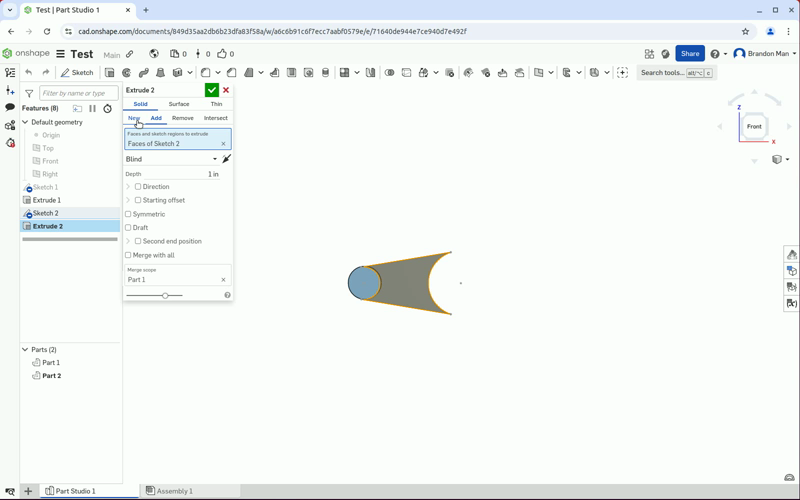
click(137, 120)
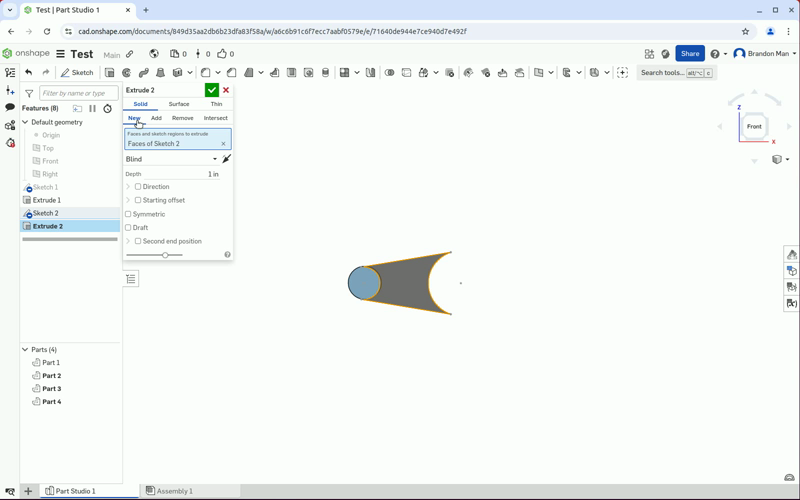
key(tab, 4)
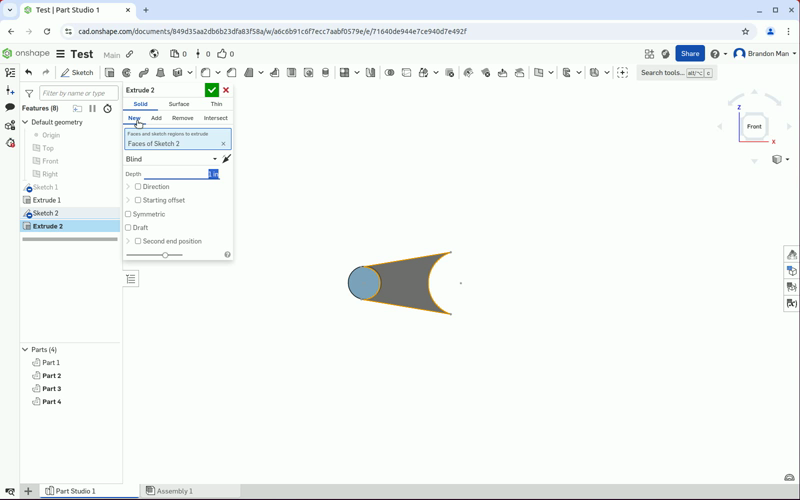
text(5.536)
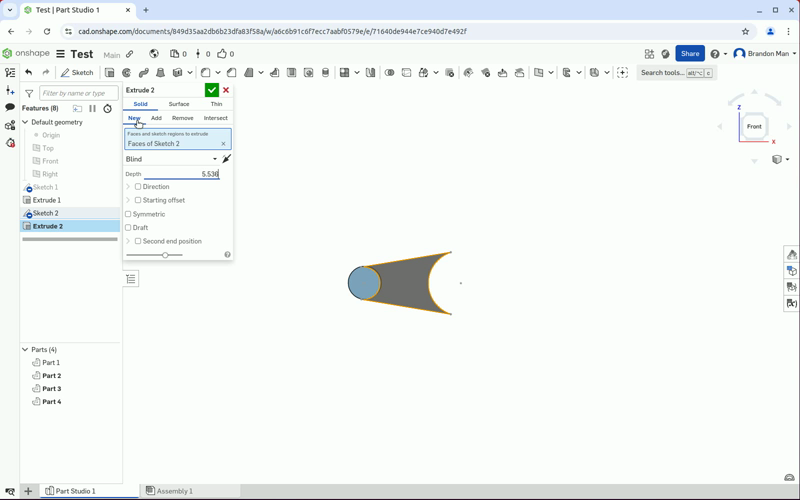
key(enter)
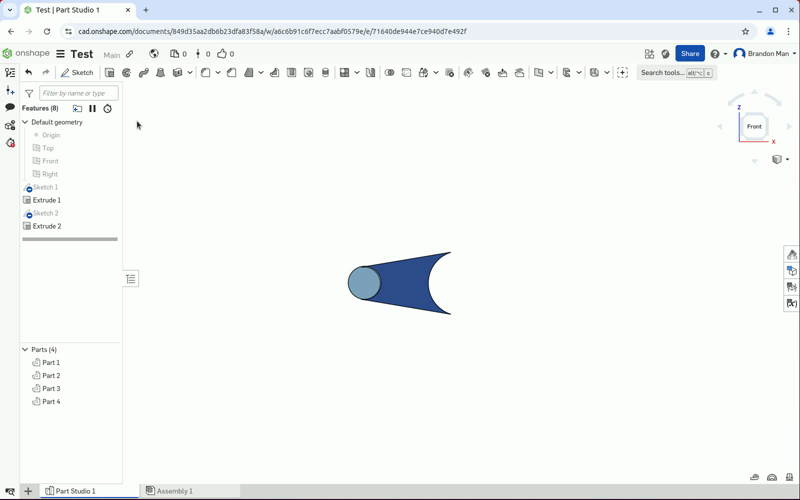
key(shift+h)
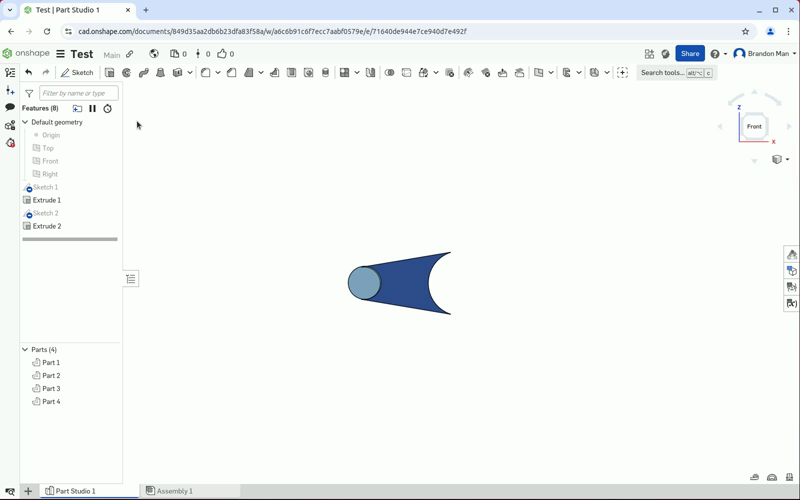
key(shift+h)
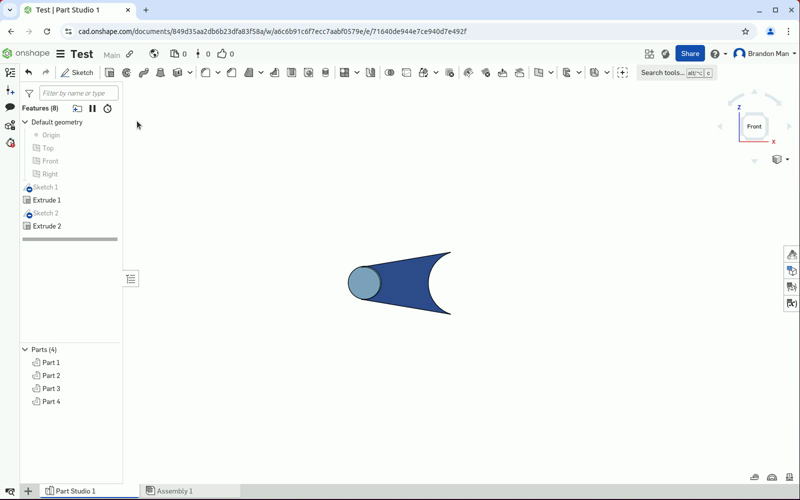
mouse_move(73, 189)
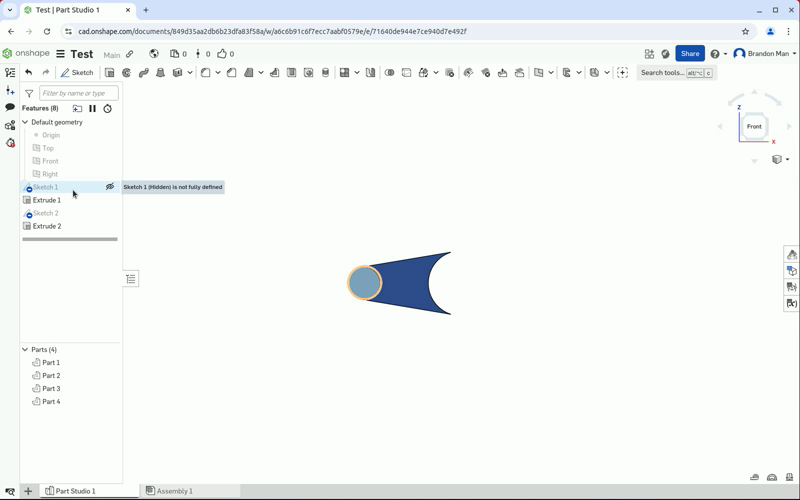
click(73, 189)
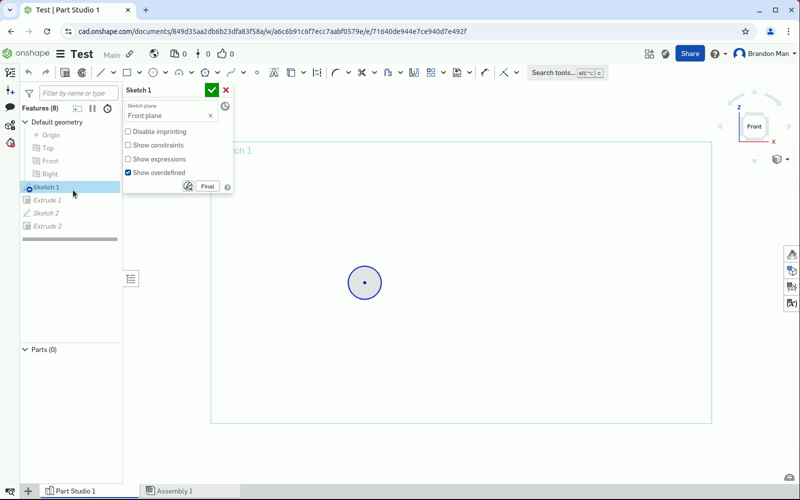
mouse_move(229, 92)
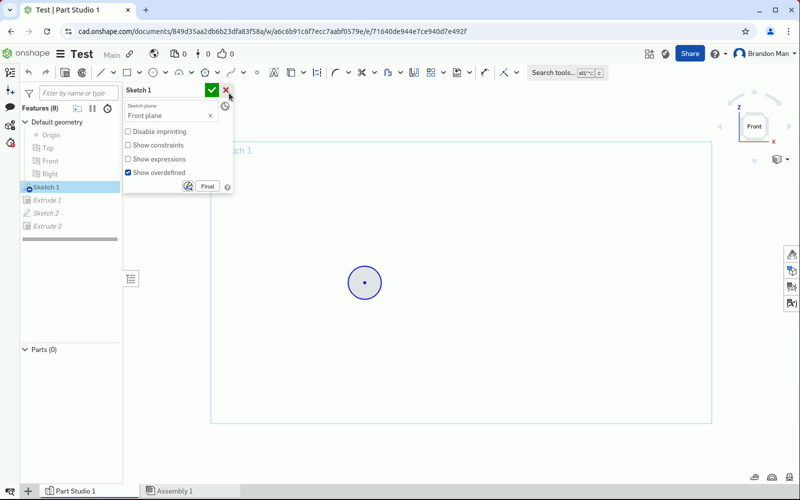
click(229, 92)
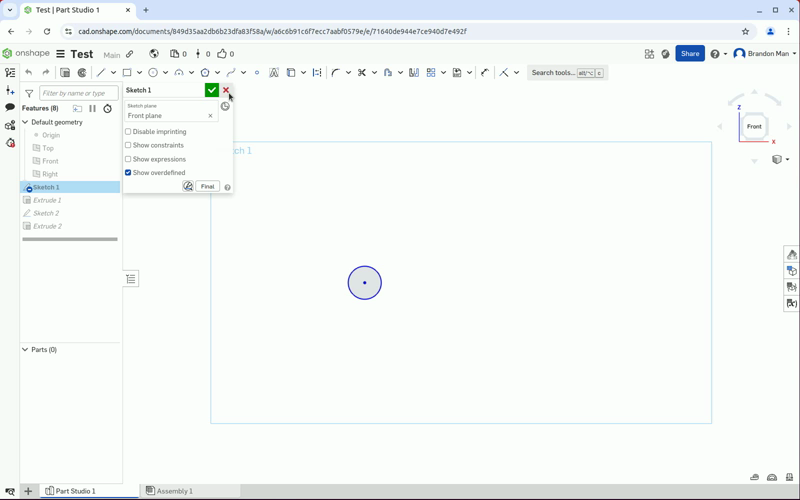
key(shift+s)
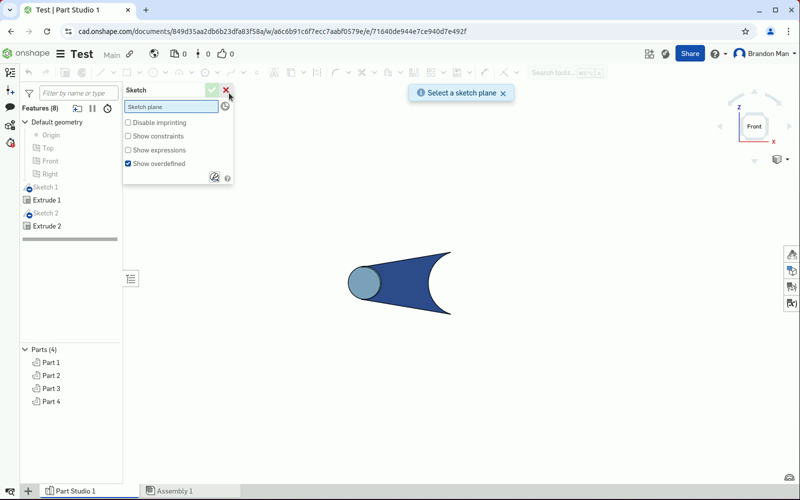
mouse_move(73, 163)
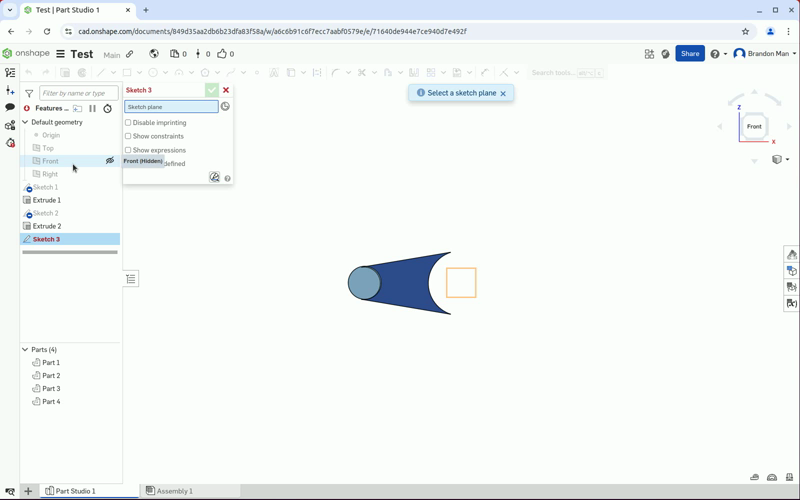
click(73, 163)
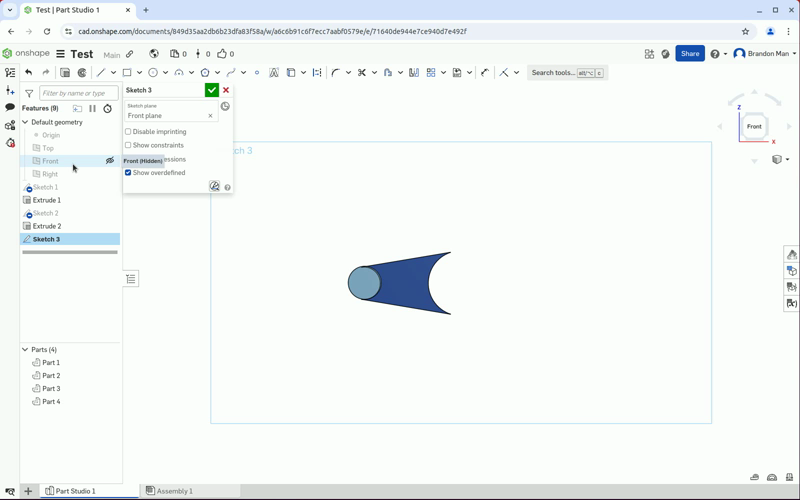
mouse_move(73, 352)
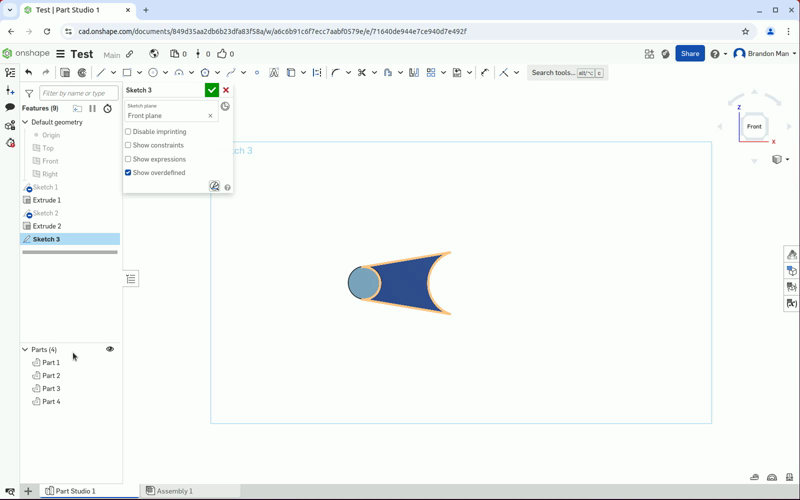
key(y)
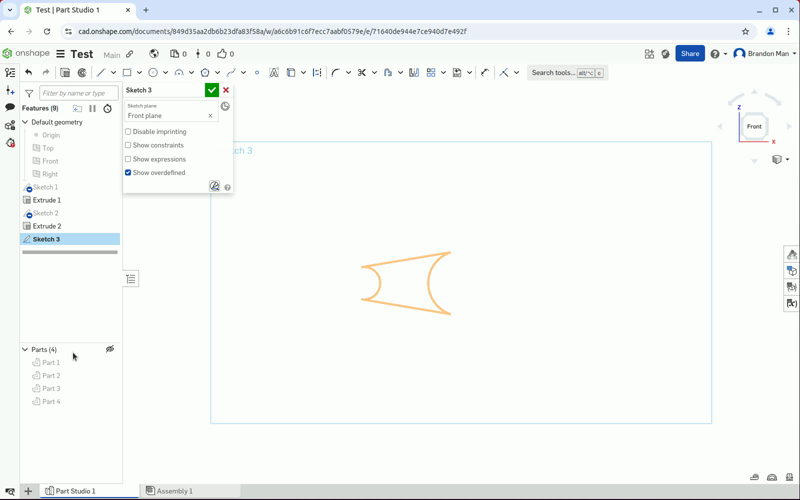
key(l)
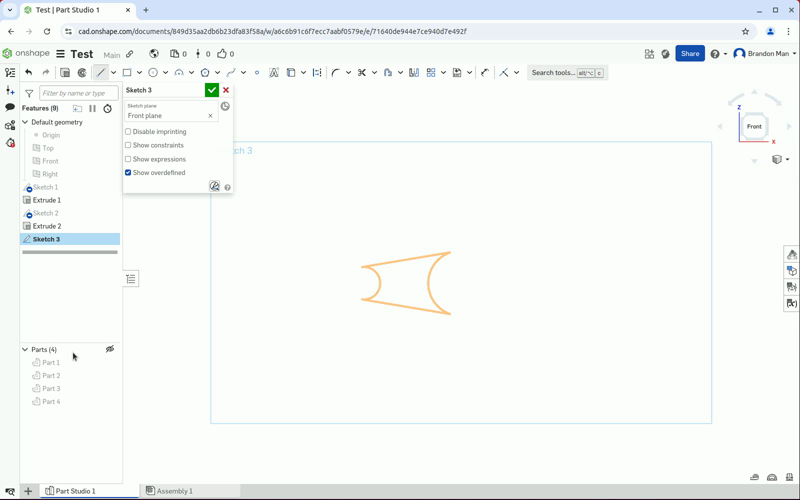
key_down(shift)
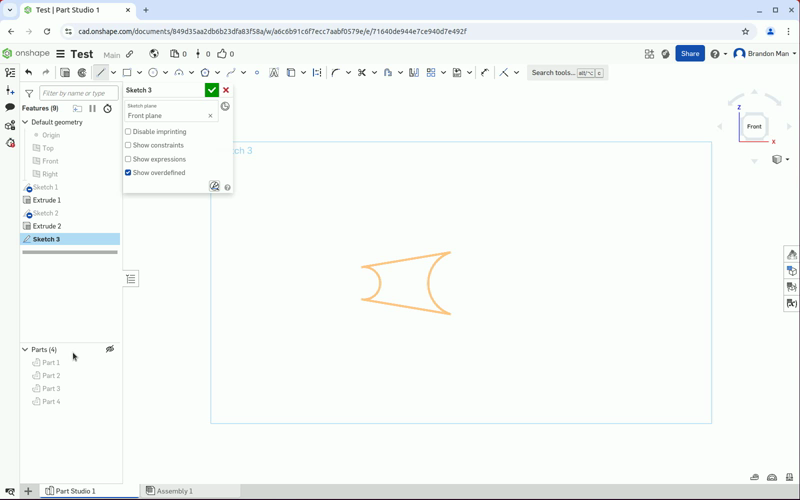
mouse_move(450, 313)
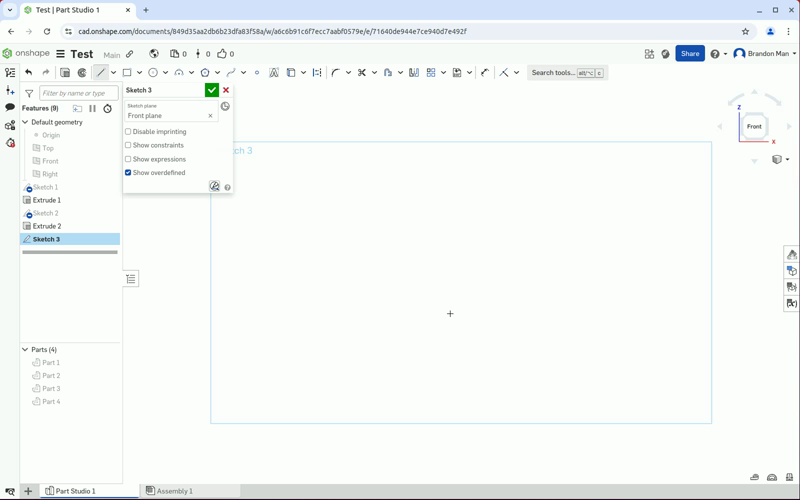
click(450, 313)
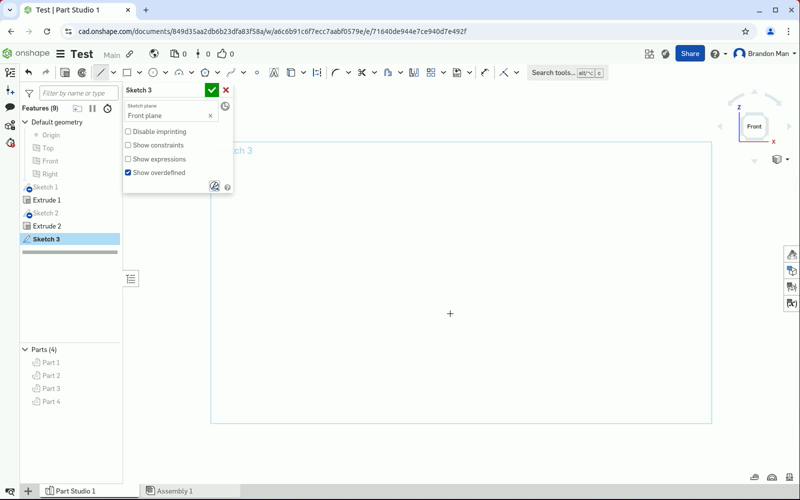
key_up(shift)
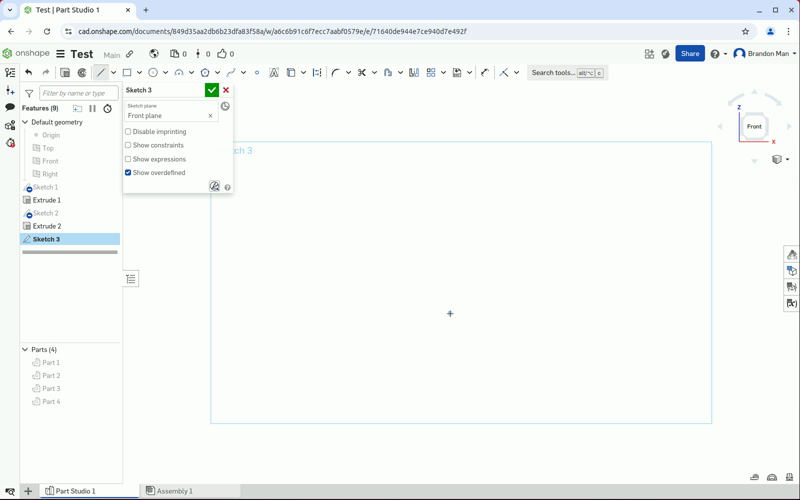
key_down(shift)
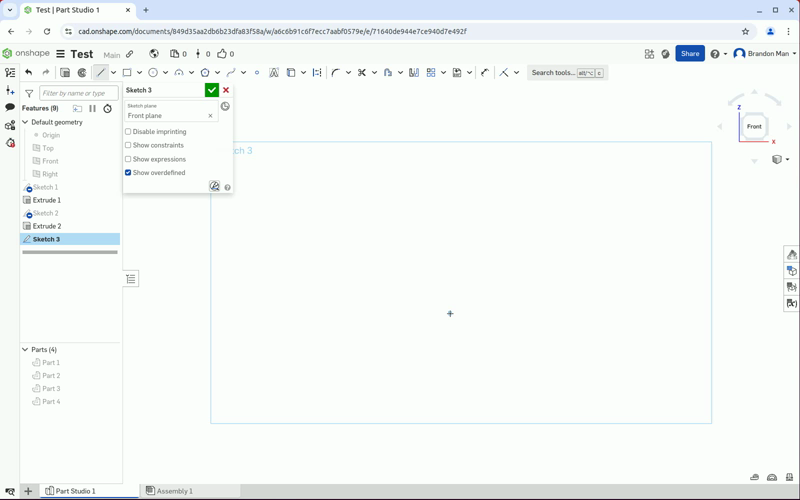
mouse_move(480, 313)
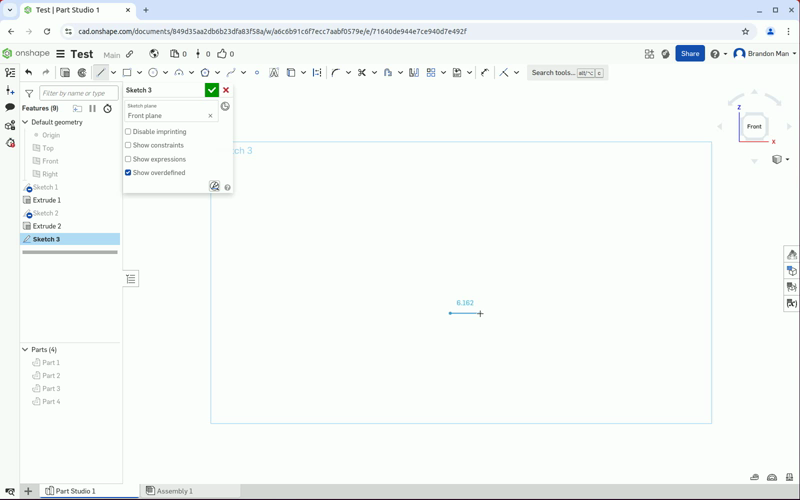
mouse_move(460, 315)
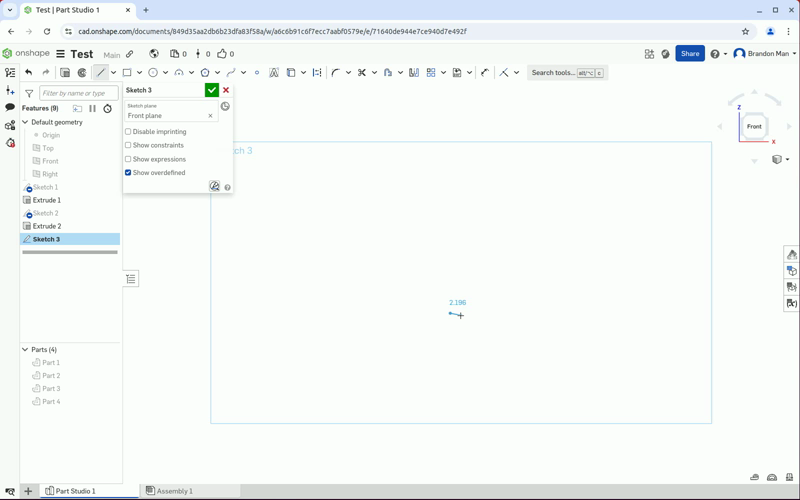
click(460, 315)
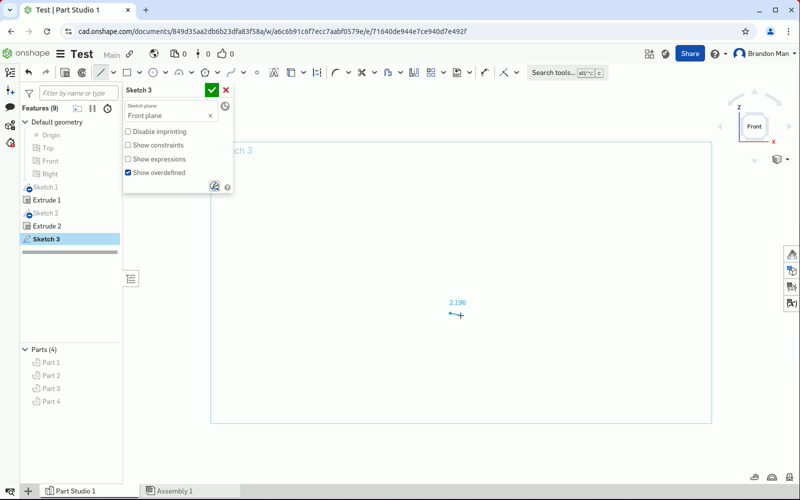
key_up(shift)
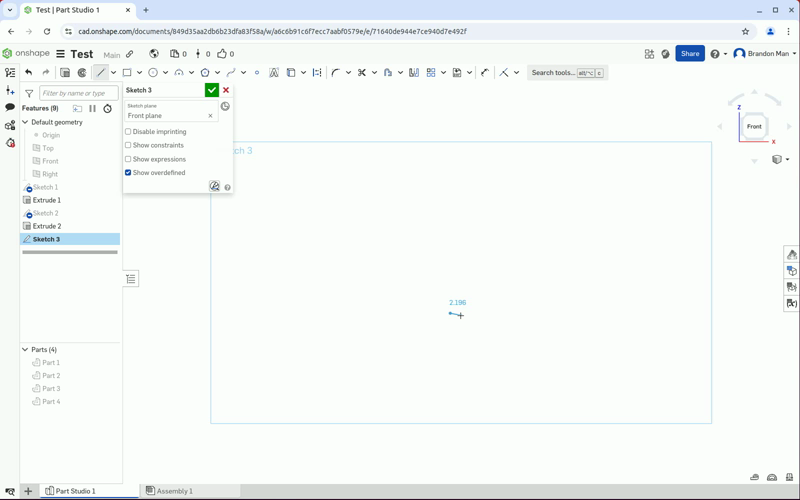
key(esc)
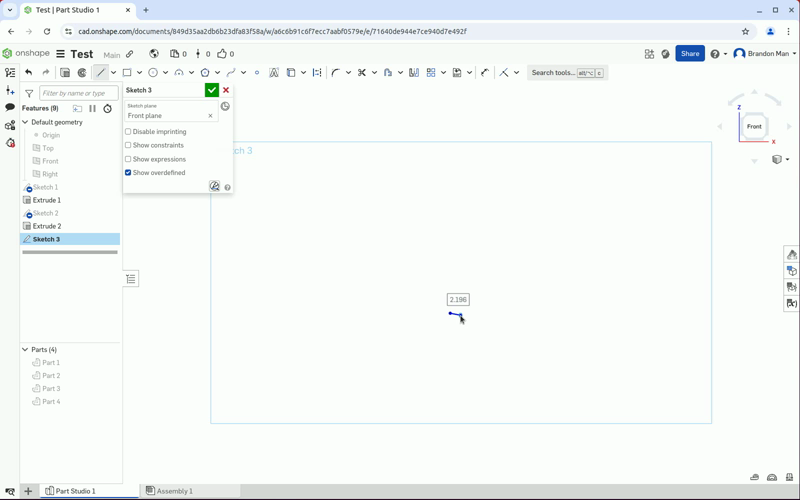
key(a)
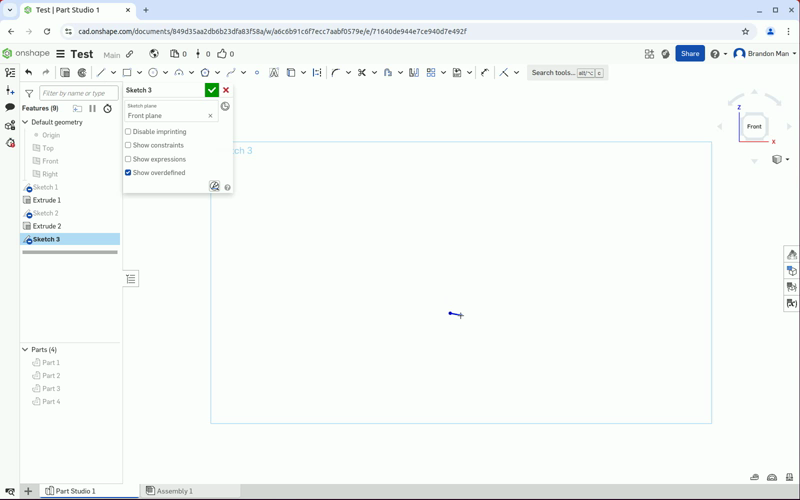
mouse_move(460, 315)
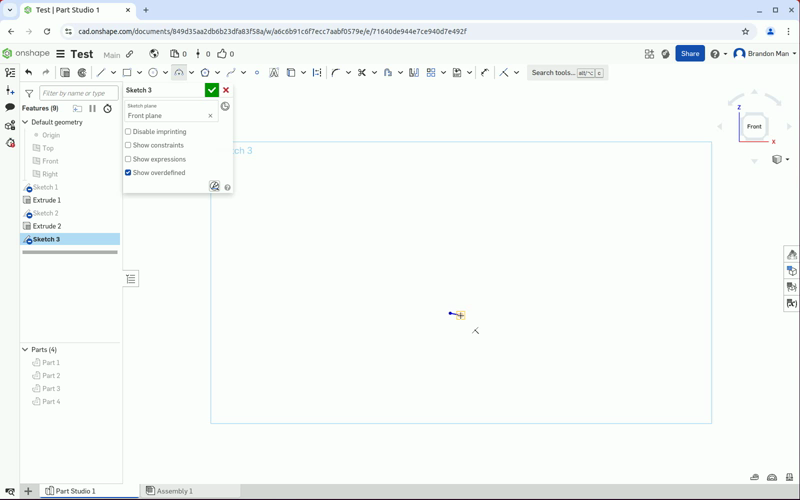
click(460, 315)
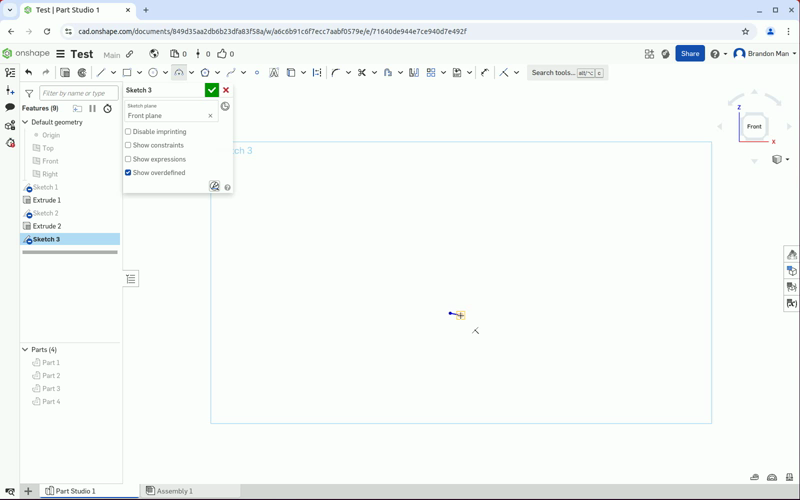
key_down(shift)
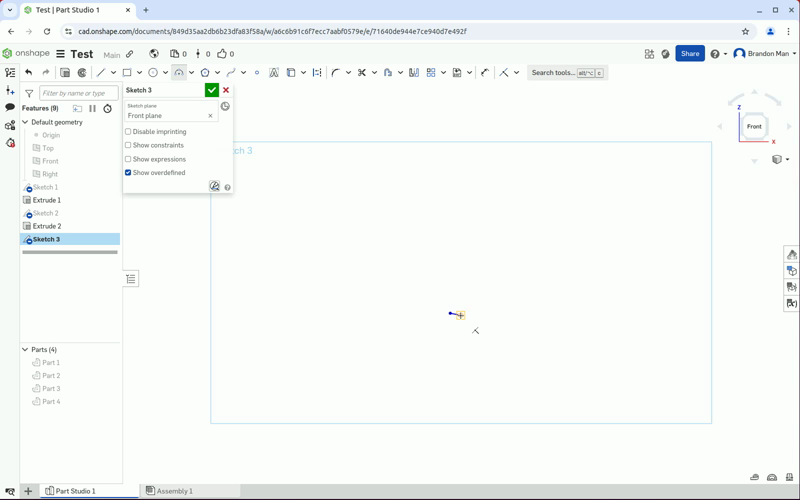
mouse_move(460, 250)
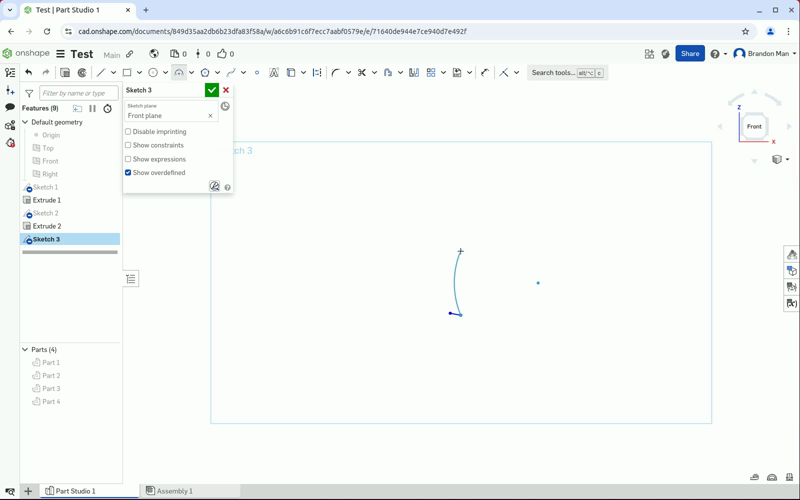
click(460, 250)
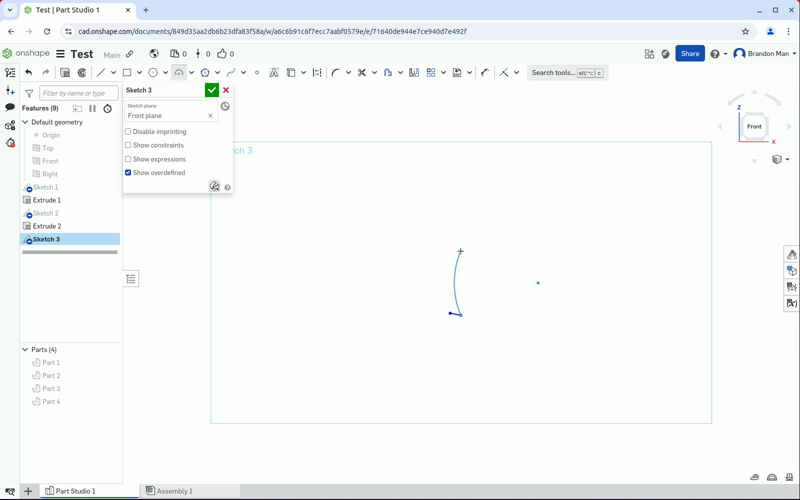
mouse_move(493, 282)
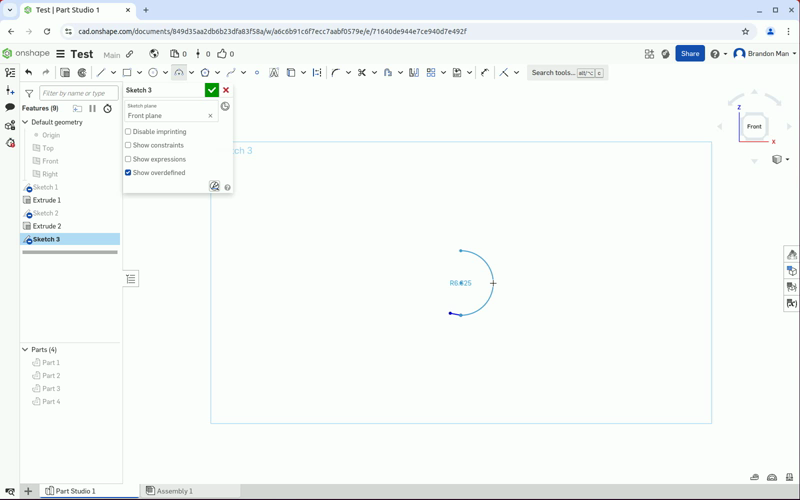
click(493, 282)
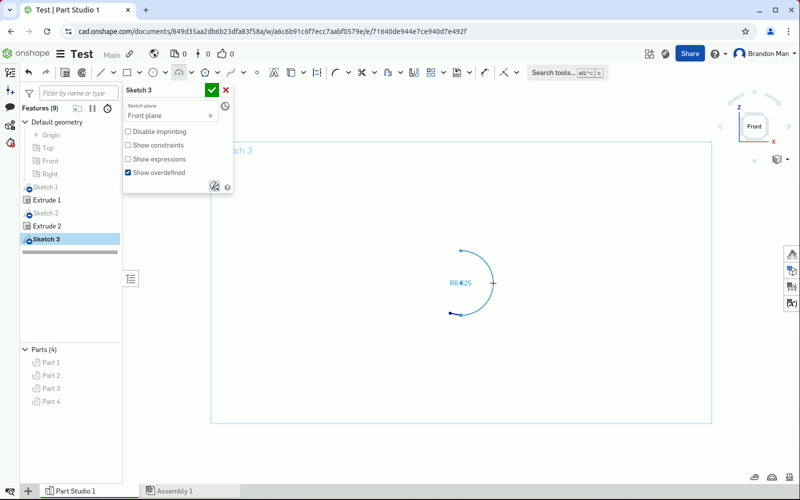
key_up(shift)
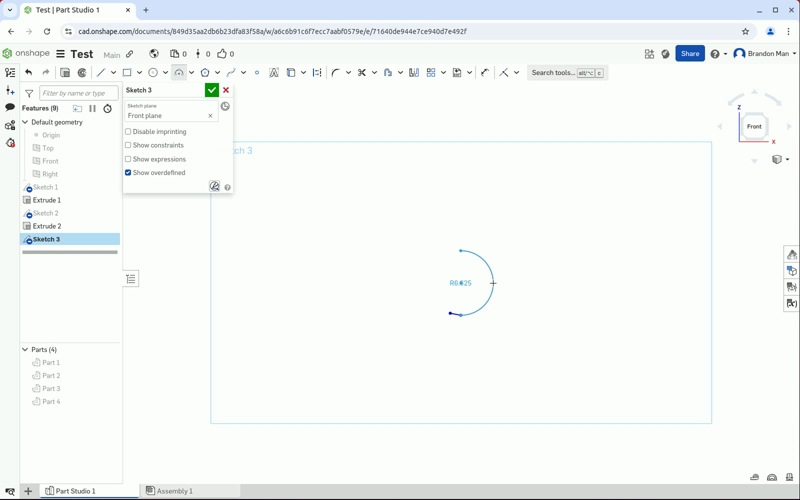
key(esc)
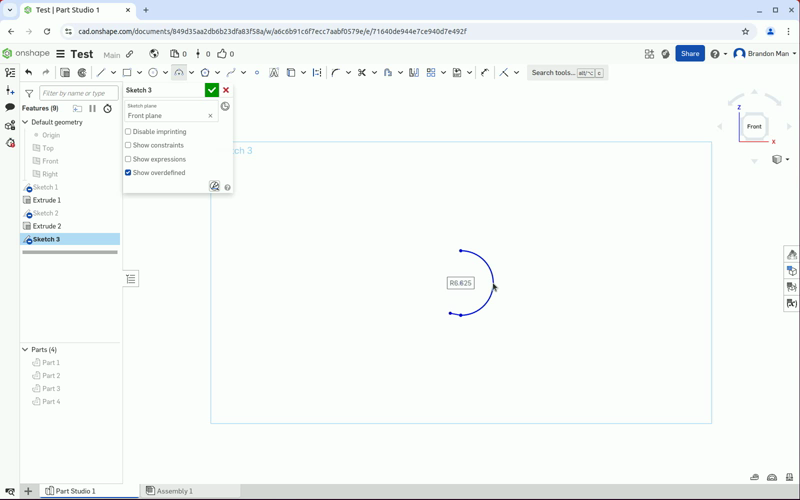
key(l)
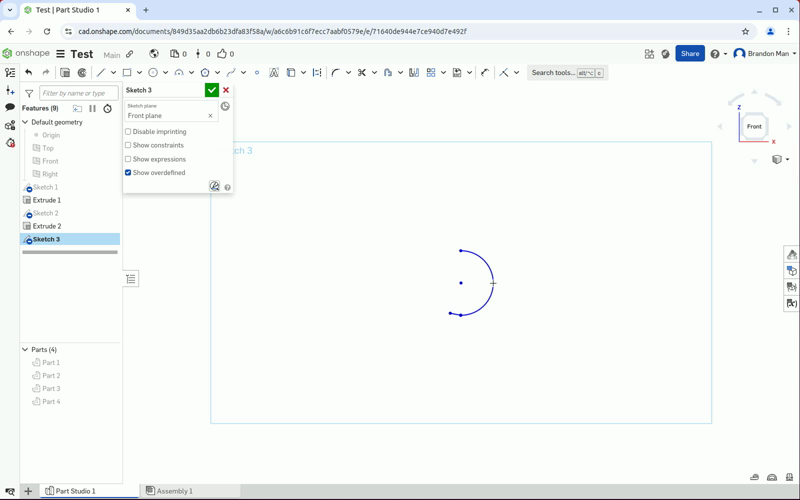
mouse_move(460, 250)
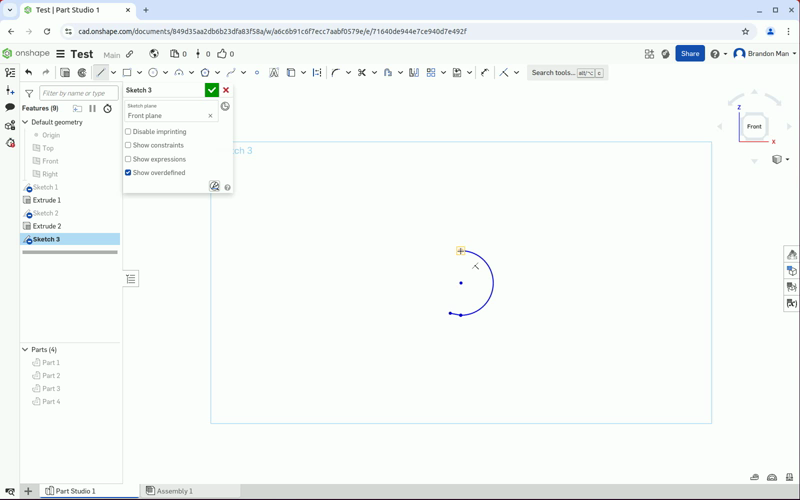
click(460, 250)
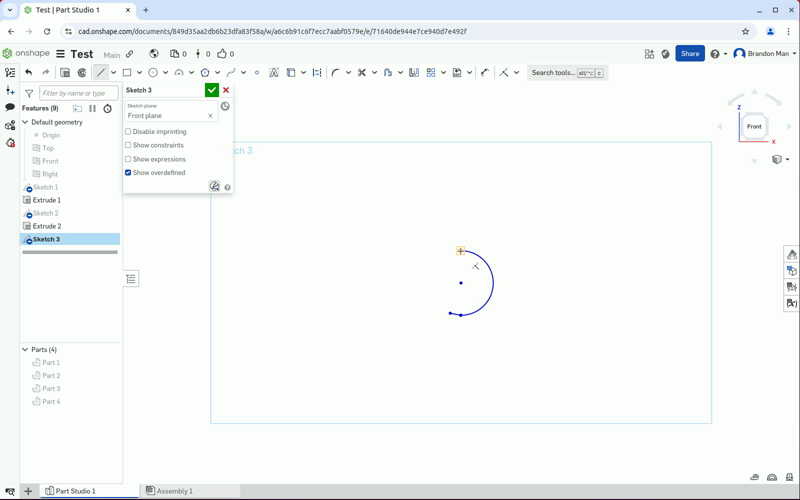
key_down(shift)
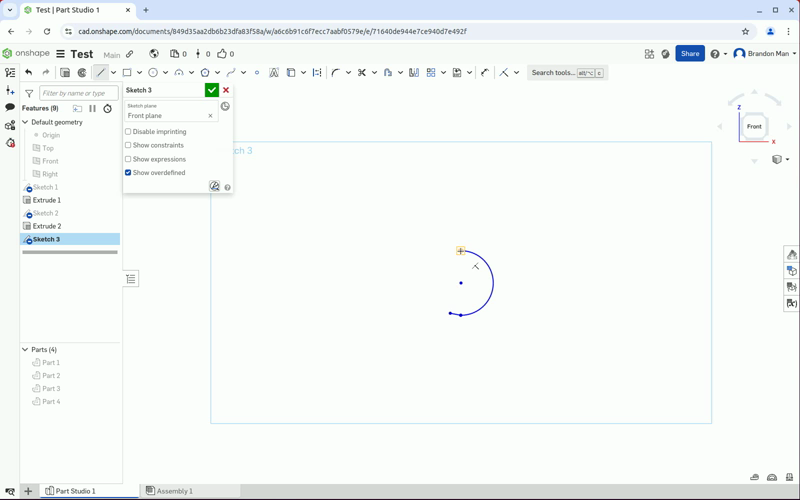
mouse_move(490, 250)
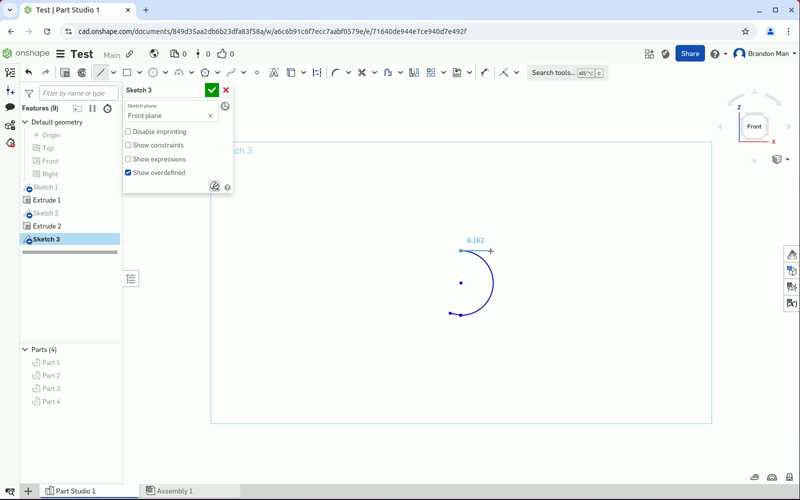
mouse_move(450, 252)
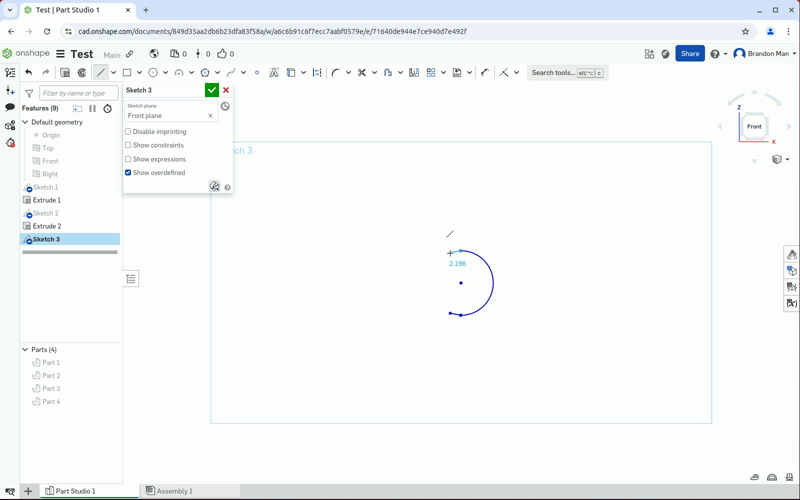
click(450, 252)
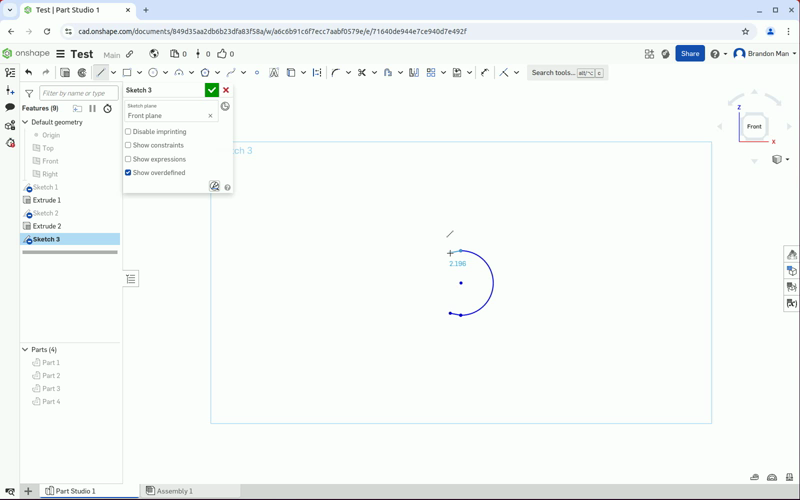
key_up(shift)
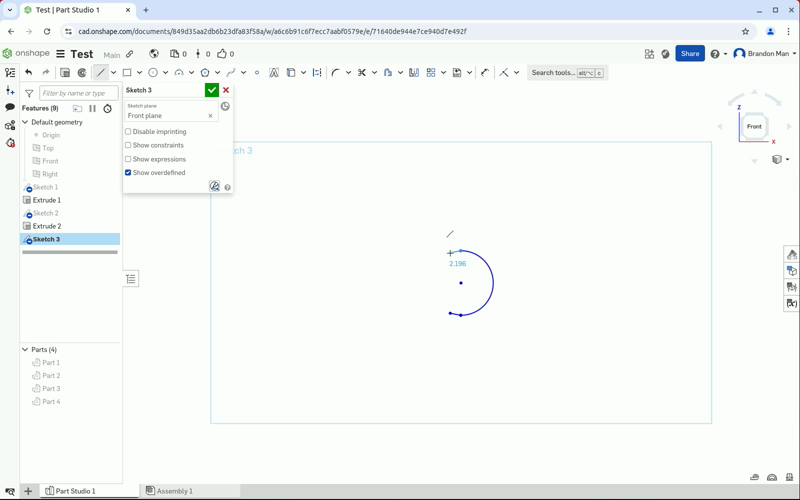
key(esc)
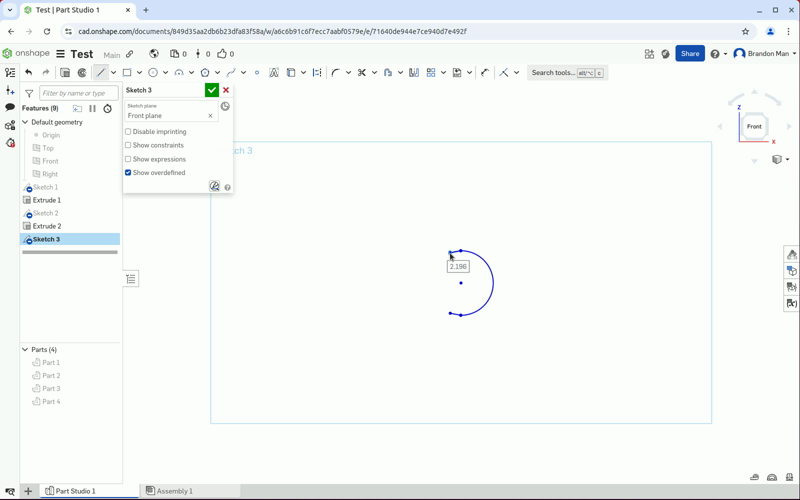
key(a)
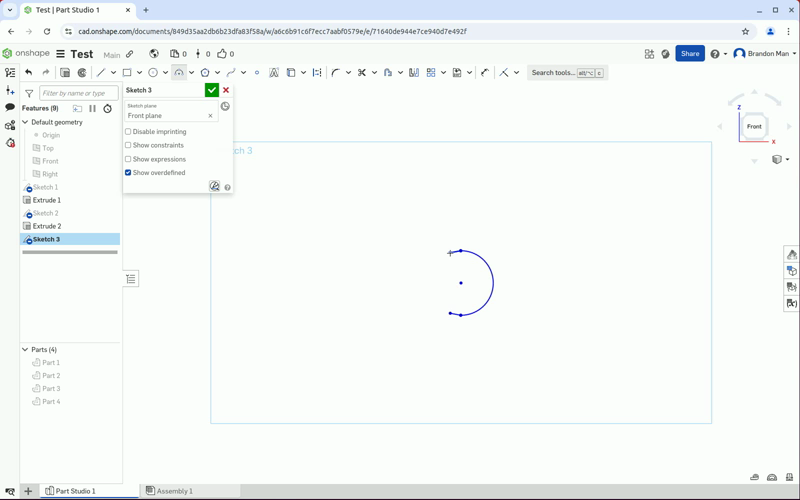
mouse_move(450, 252)
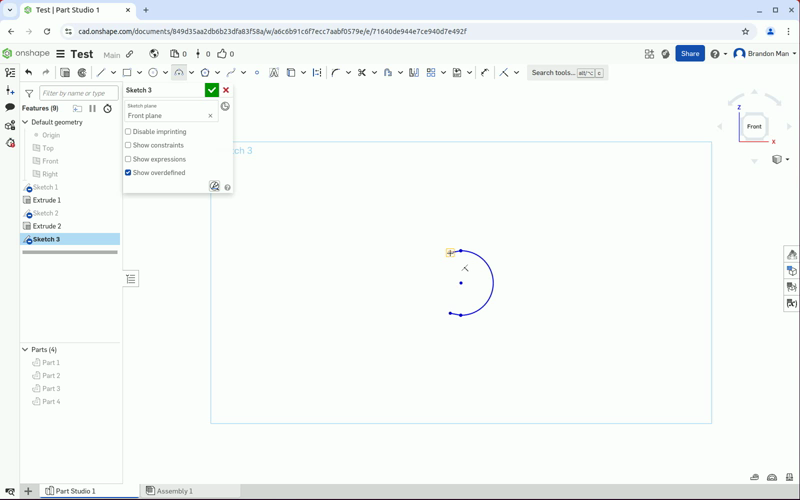
click(450, 252)
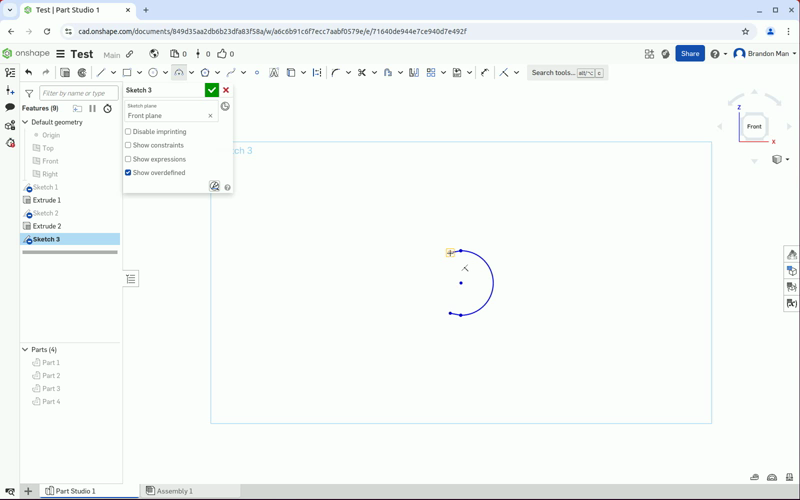
mouse_move(450, 313)
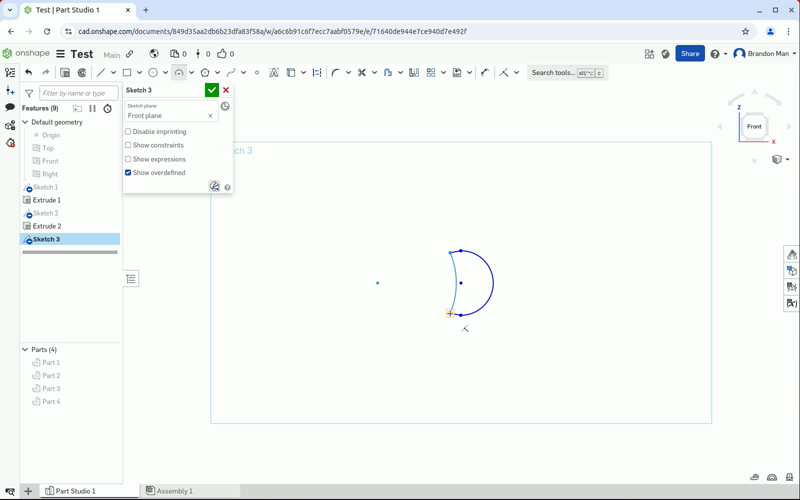
click(450, 313)
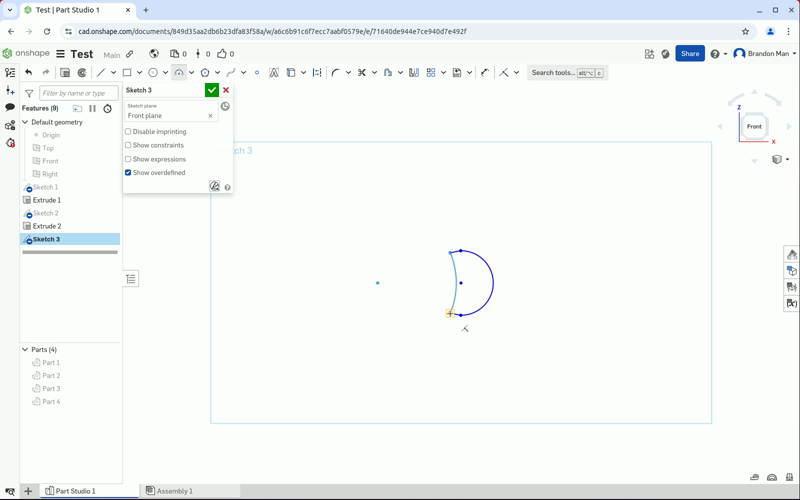
key_down(shift)
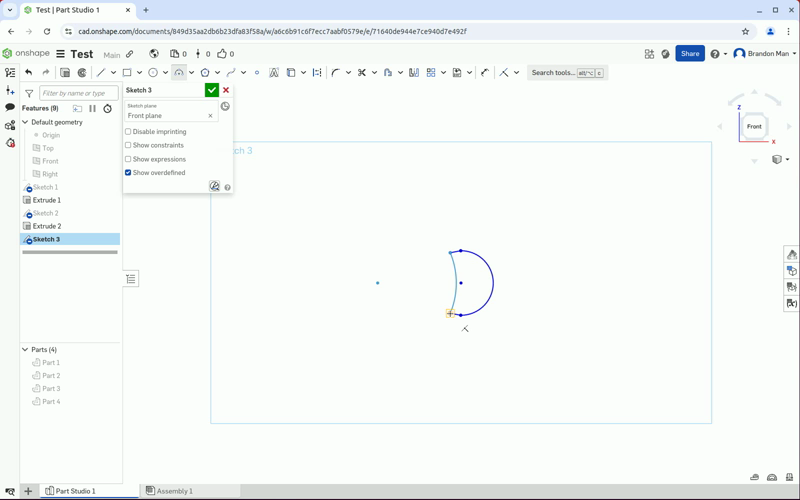
mouse_move(428, 282)
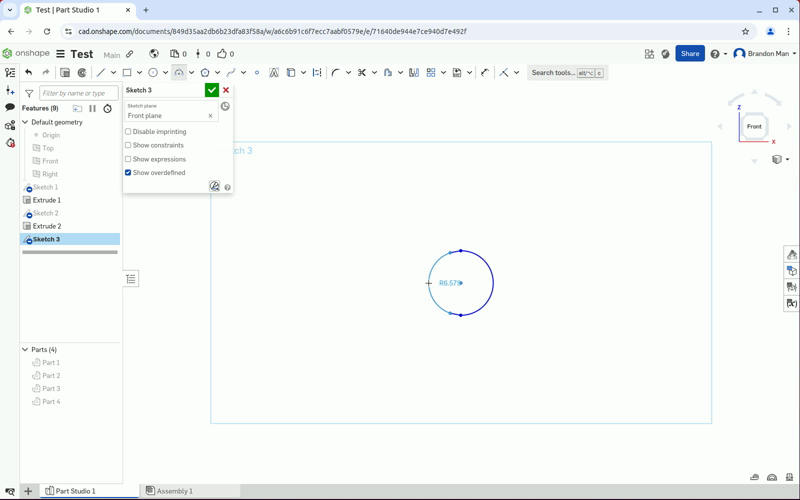
click(428, 282)
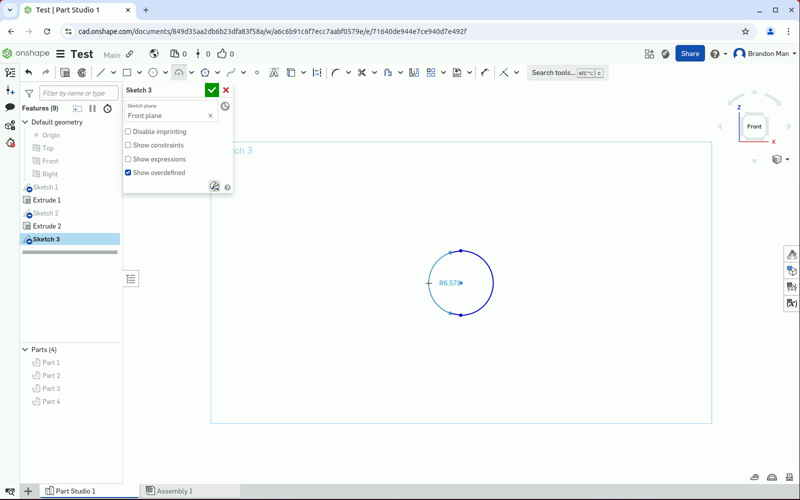
key_up(shift)
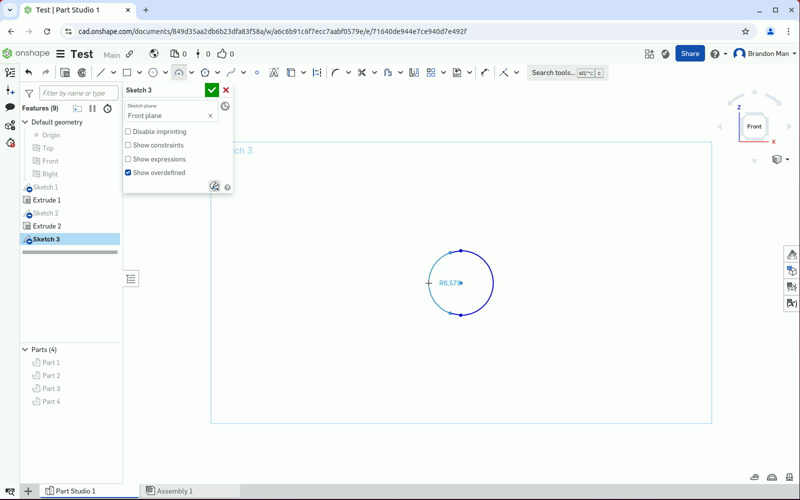
key(esc)
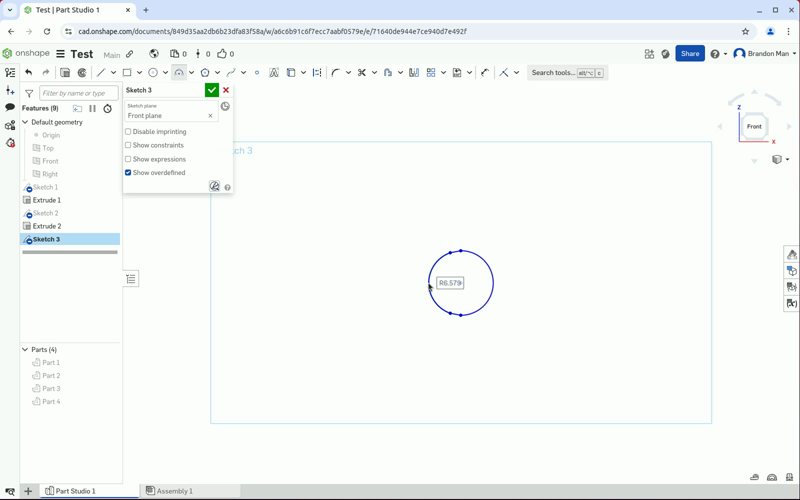
key(c)
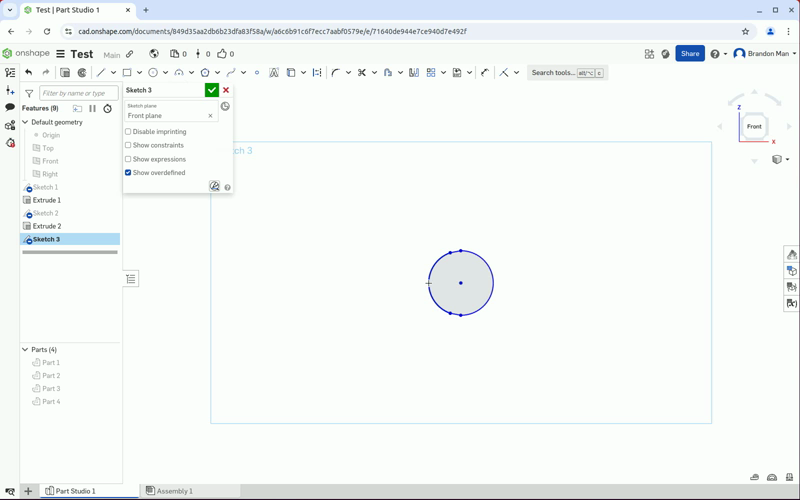
key_down(shift)
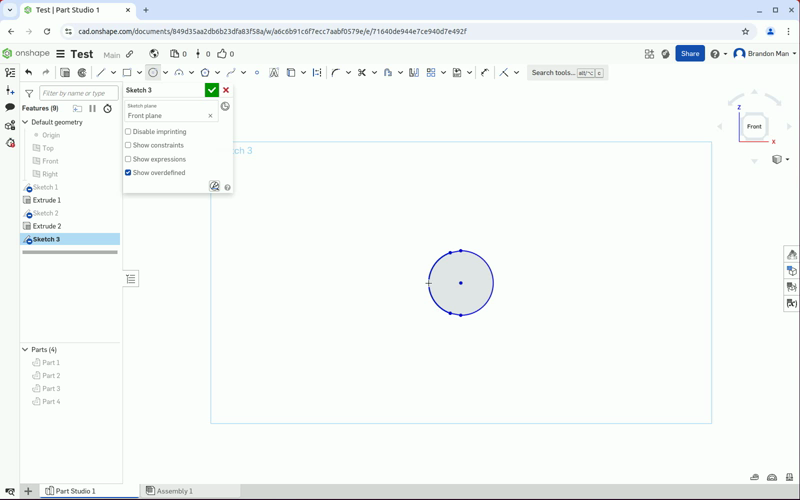
mouse_move(460, 282)
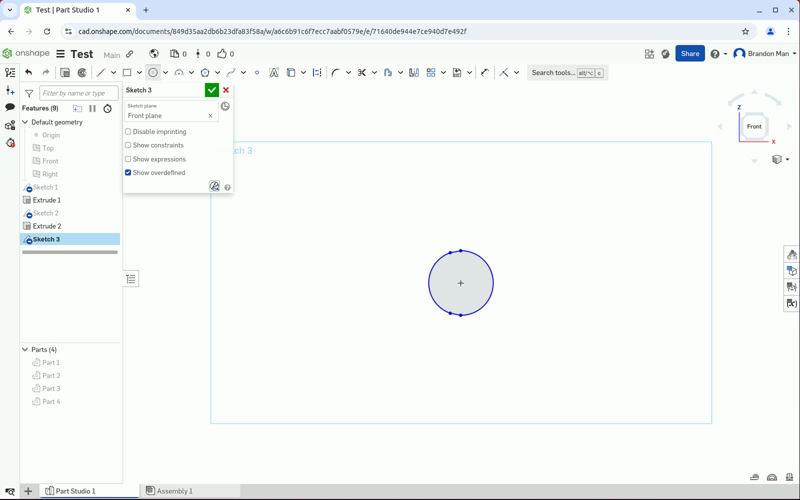
click(460, 282)
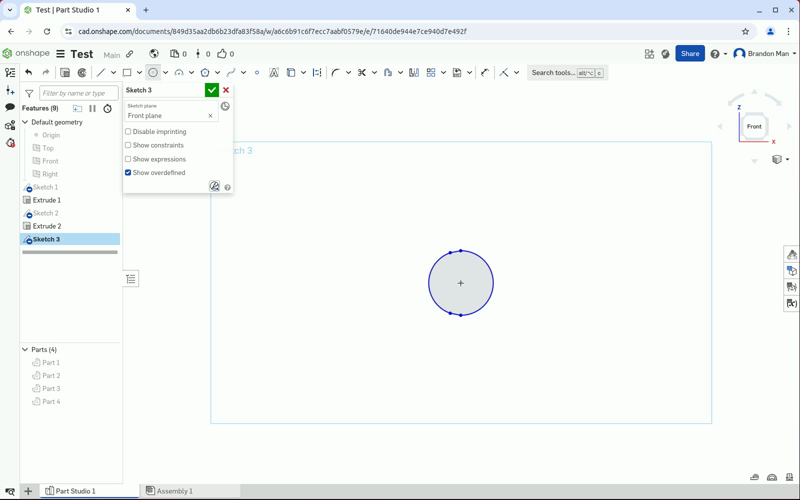
key_up(shift)
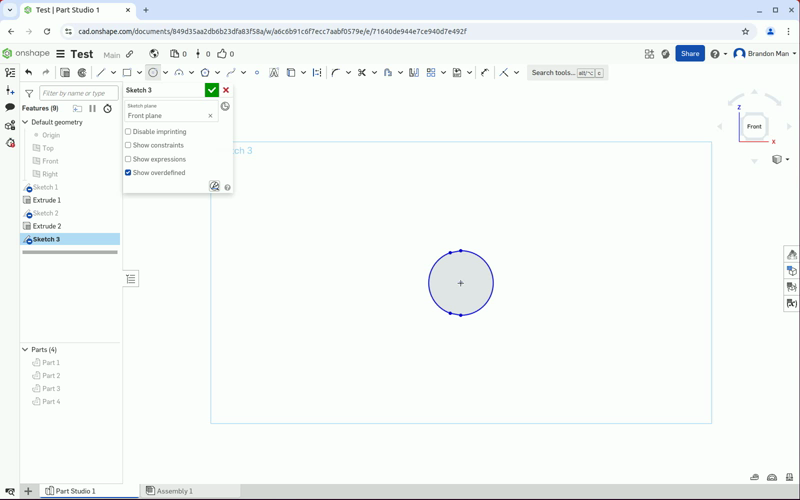
mouse_move(476, 282)
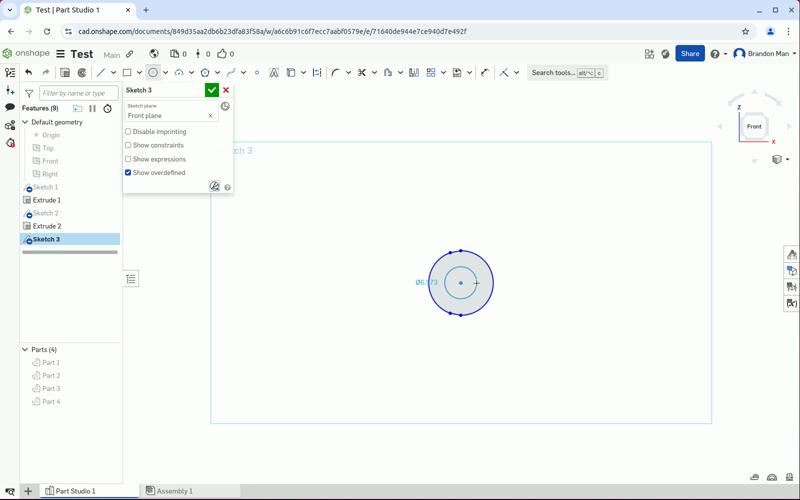
click(476, 282)
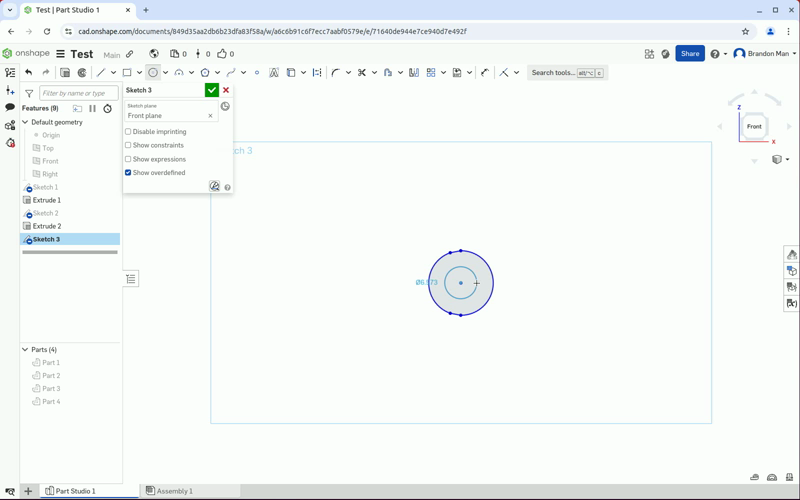
key(esc)
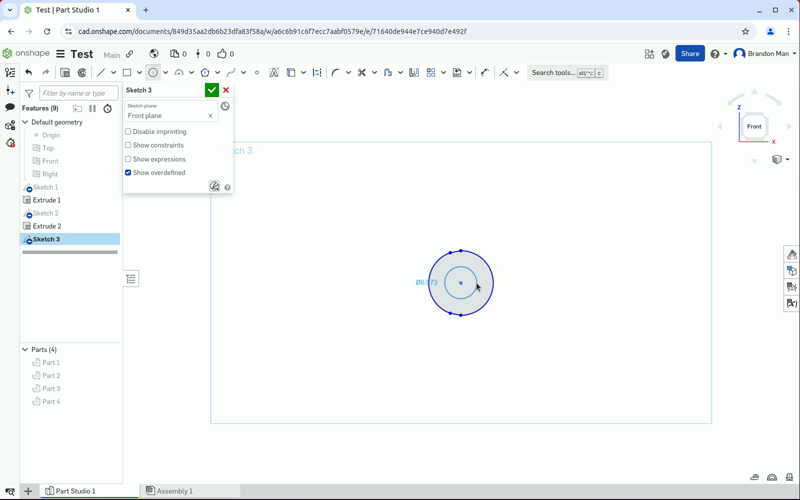
mouse_move(455, 262)
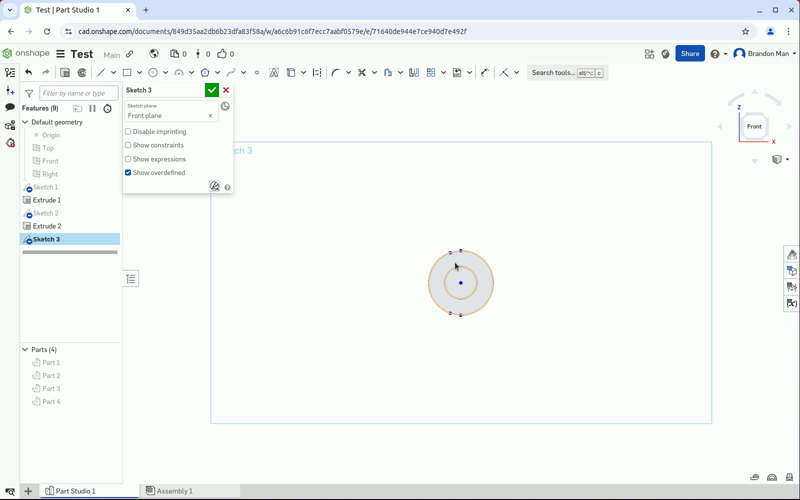
click(455, 262)
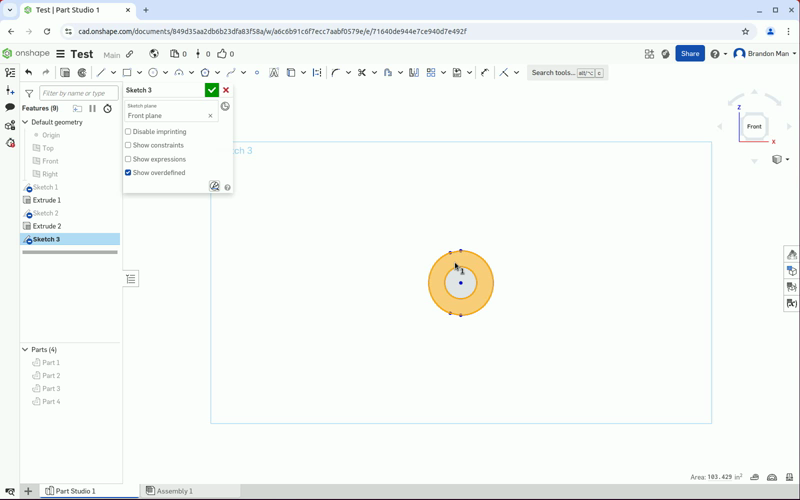
mouse_move(73, 352)
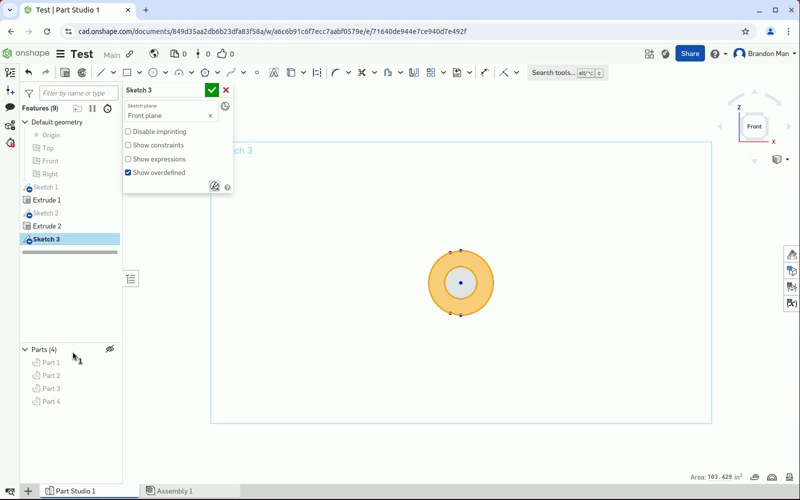
key(shift+y)
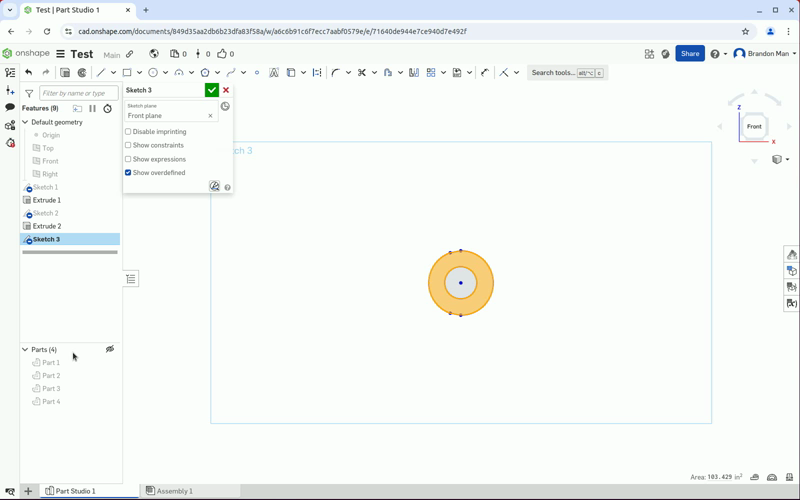
key(shift+e)
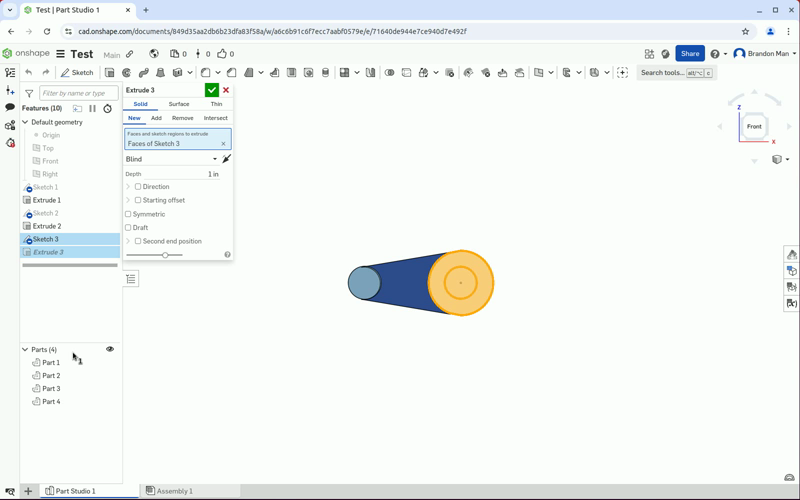
mouse_move(143, 106)
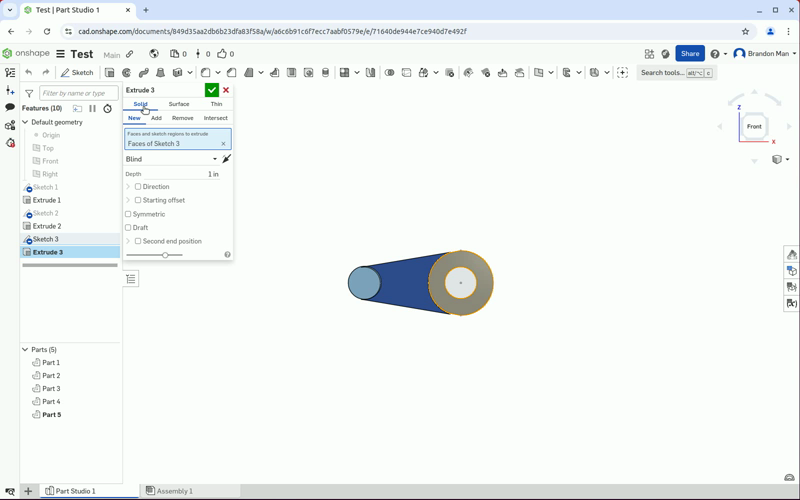
click(143, 106)
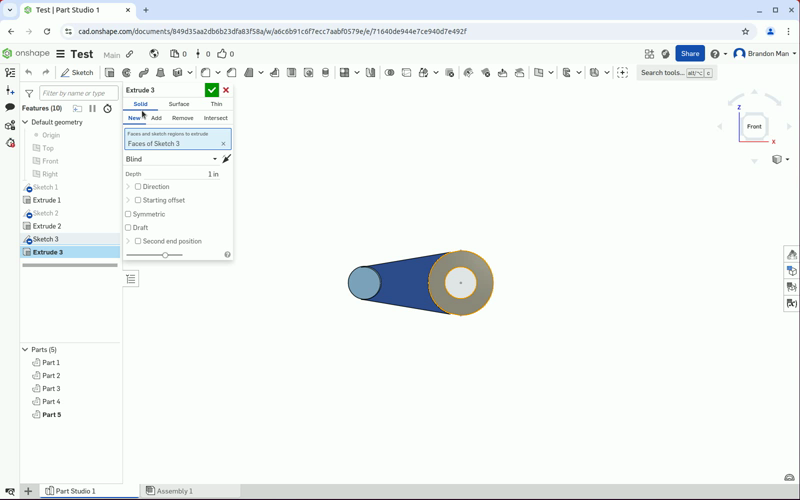
mouse_move(137, 120)
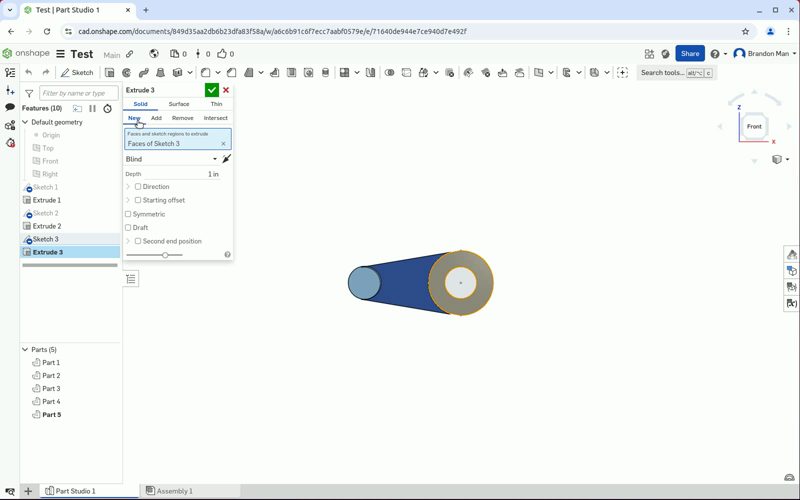
click(137, 120)
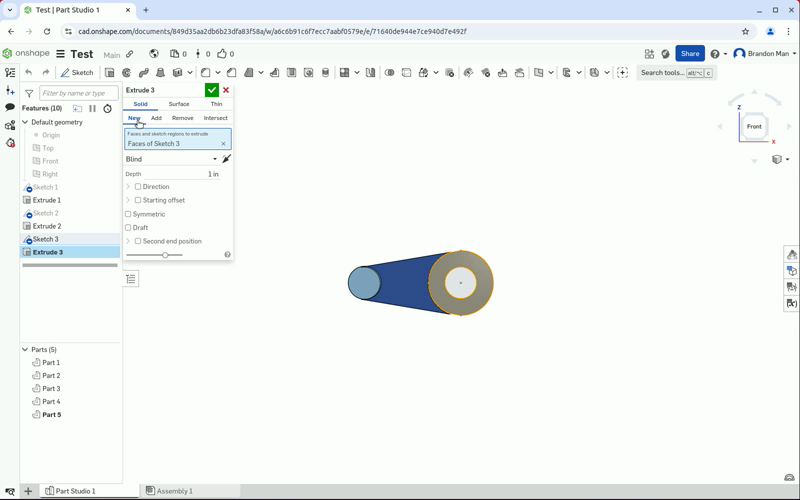
key(tab, 4)
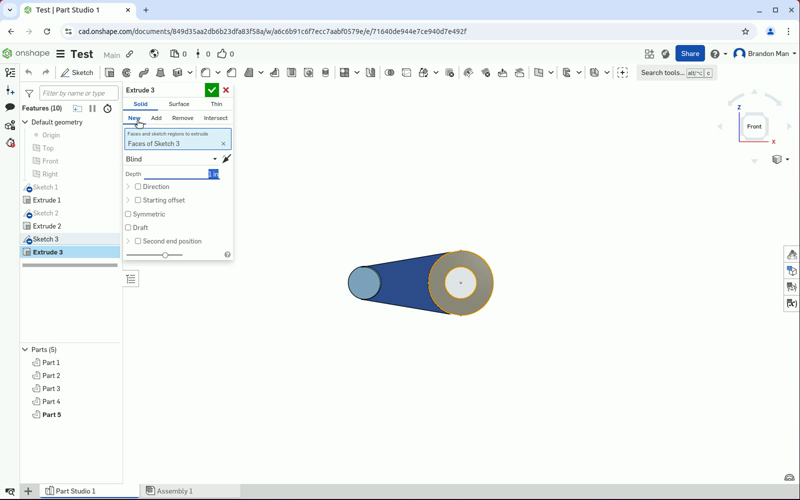
text(12.036)
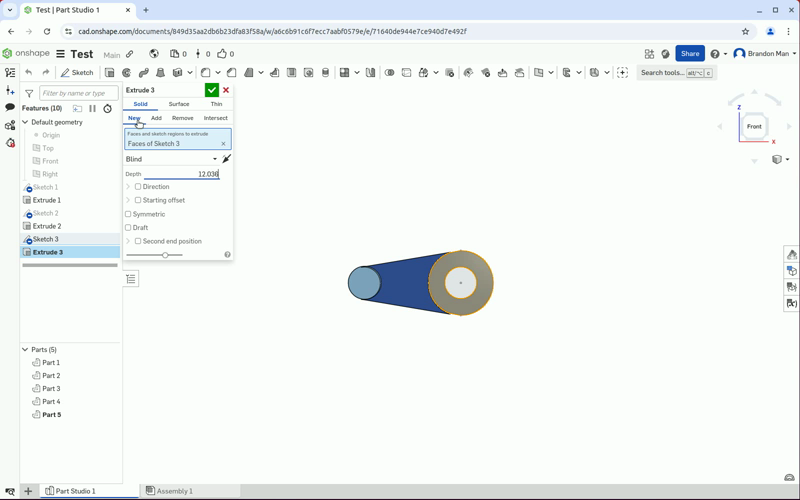
key(enter)
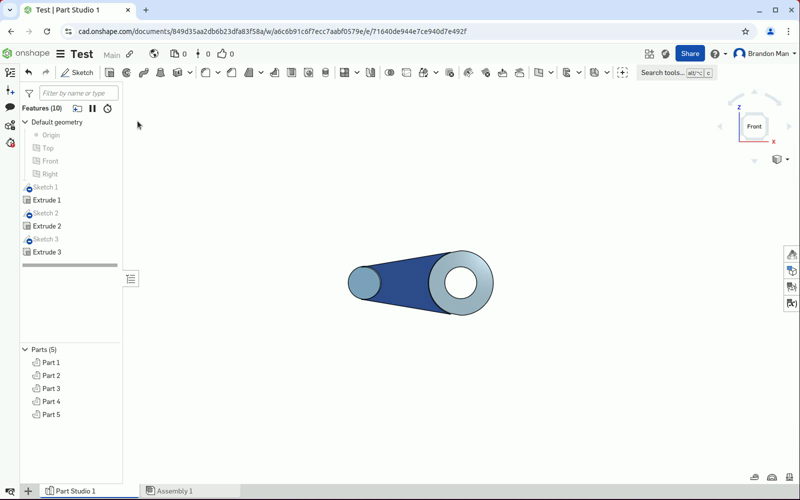
key(shift+h)
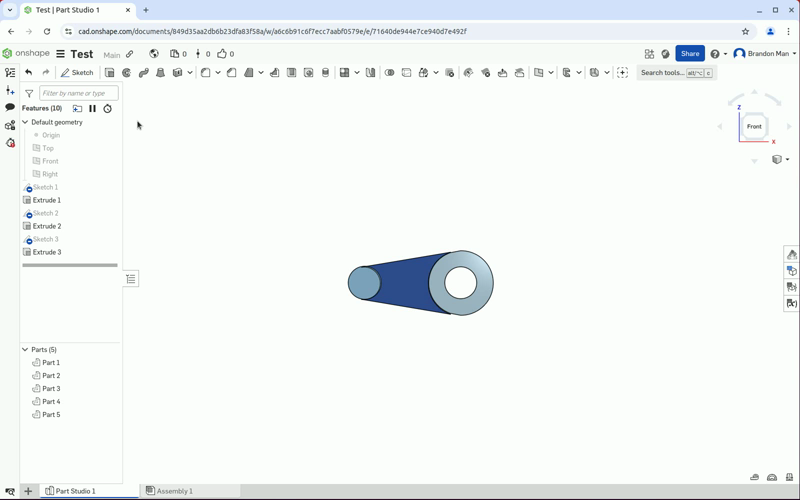
key(shift+h)
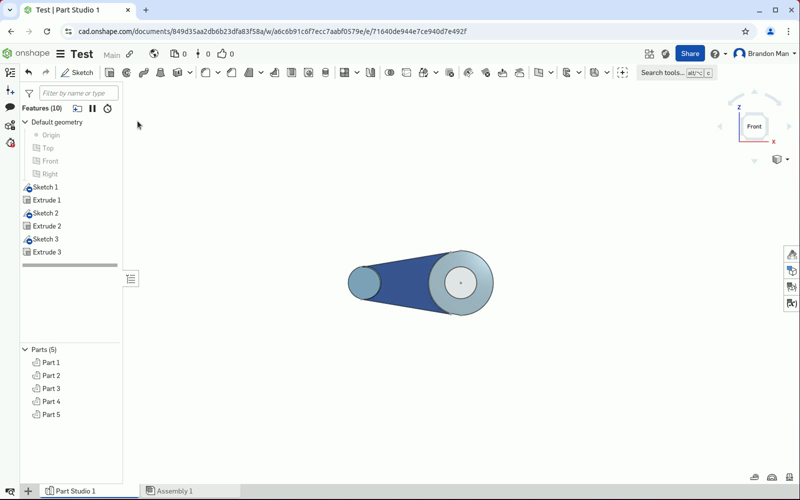
key(shift+7)
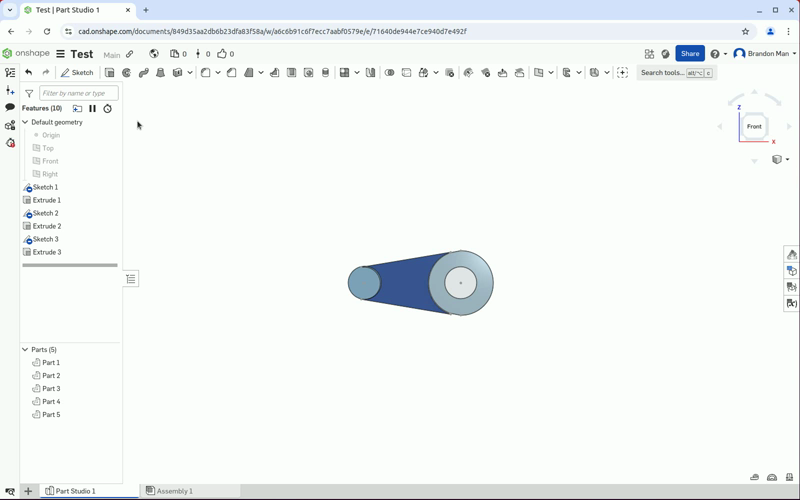
key(left, 2)
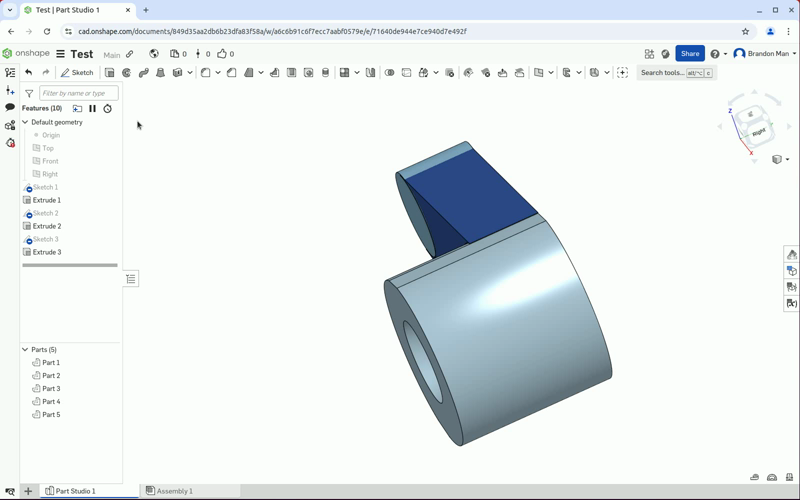
key(down, 2)
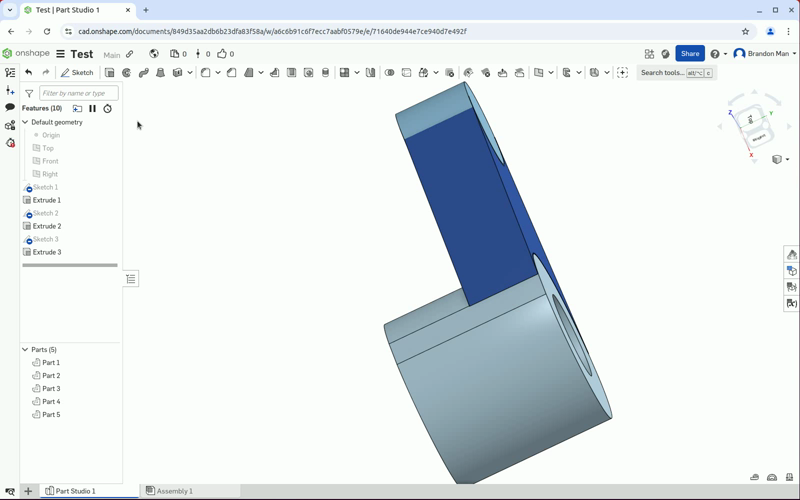
key(up, 2)
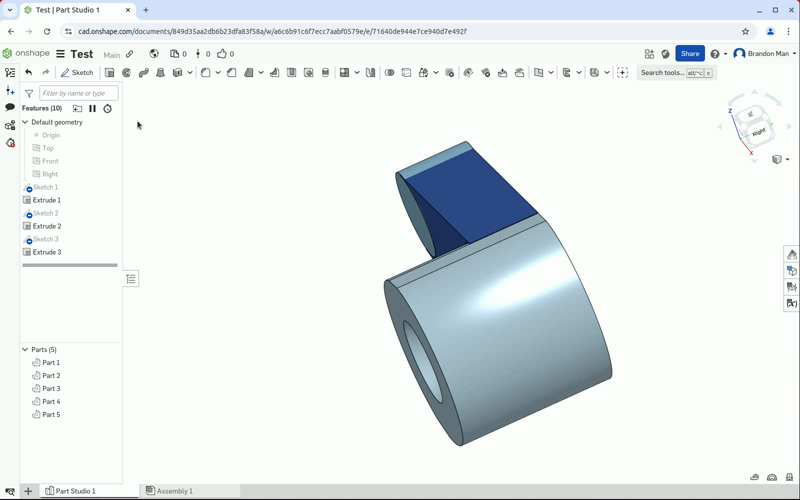
key(right, 2)
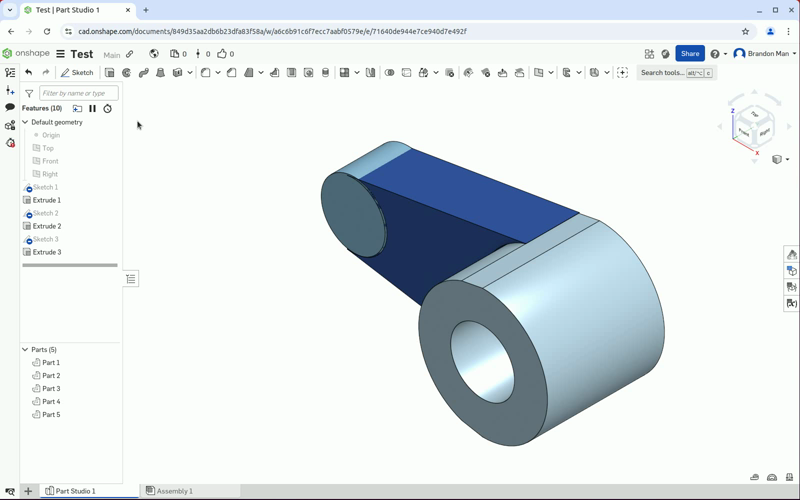
mouse_move(73, 189)
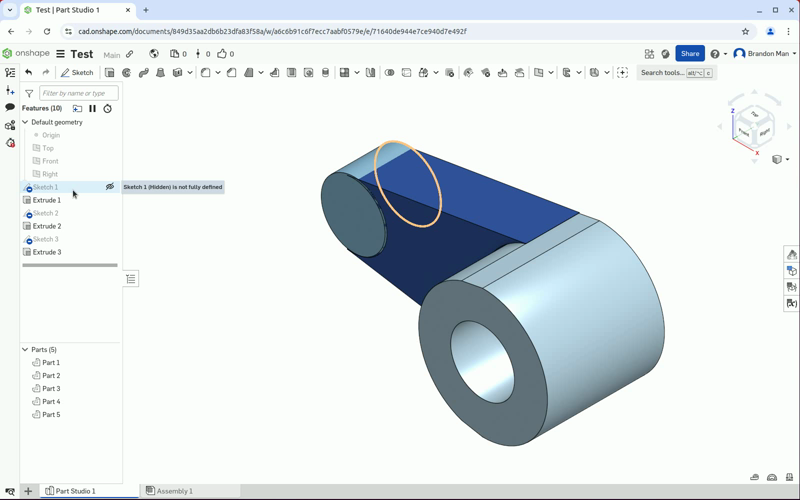
click(73, 189)